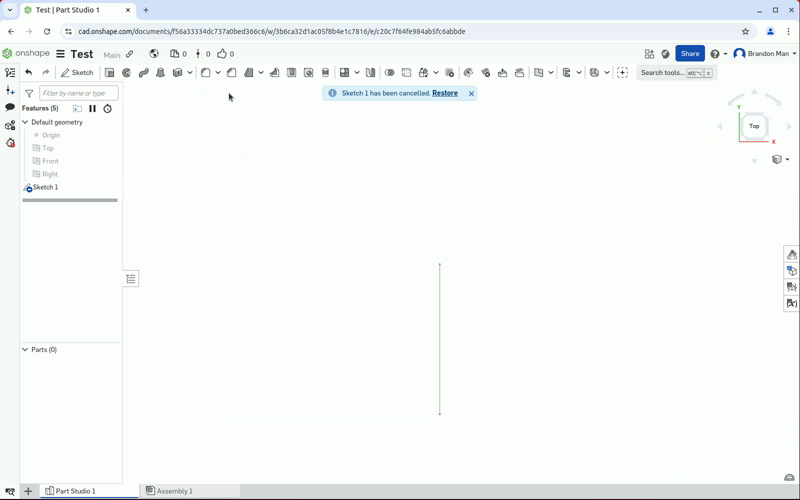
key(shift+h)
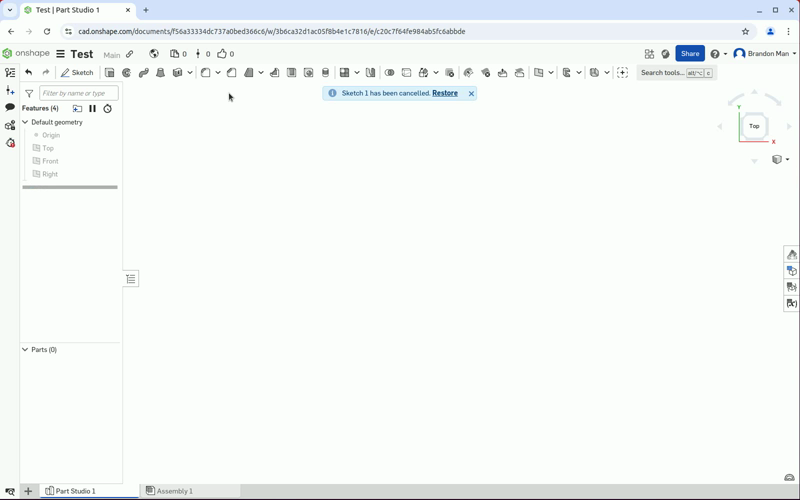
key(shift+s)
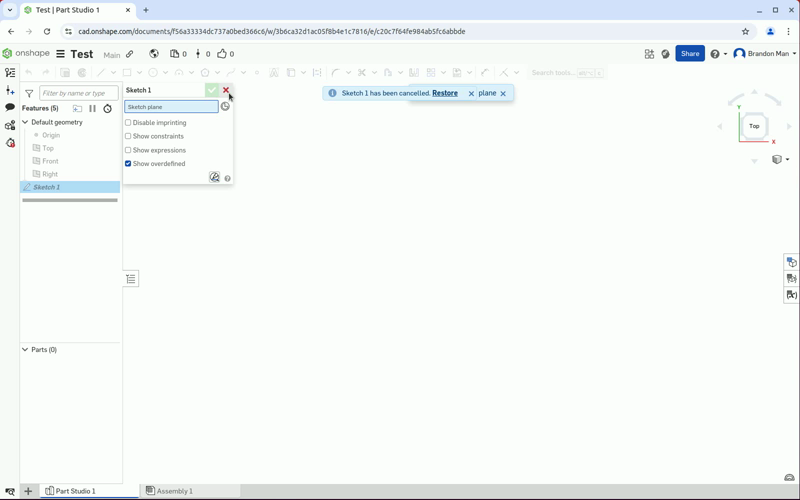
mouse_move(73, 150)
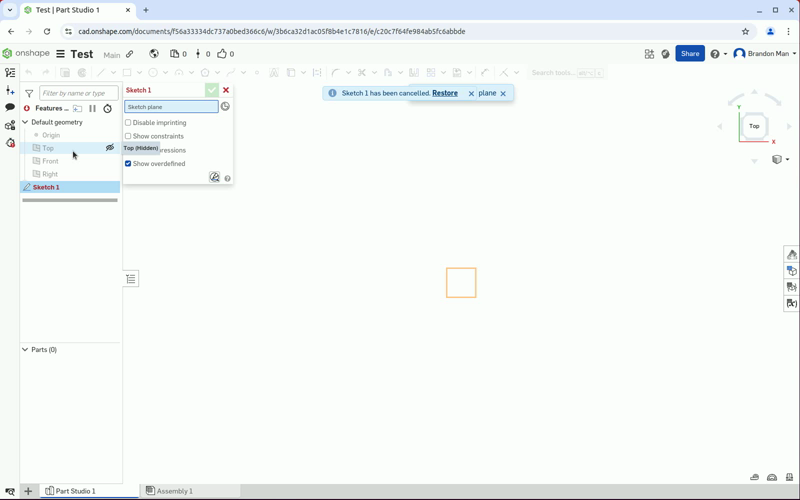
click(73, 150)
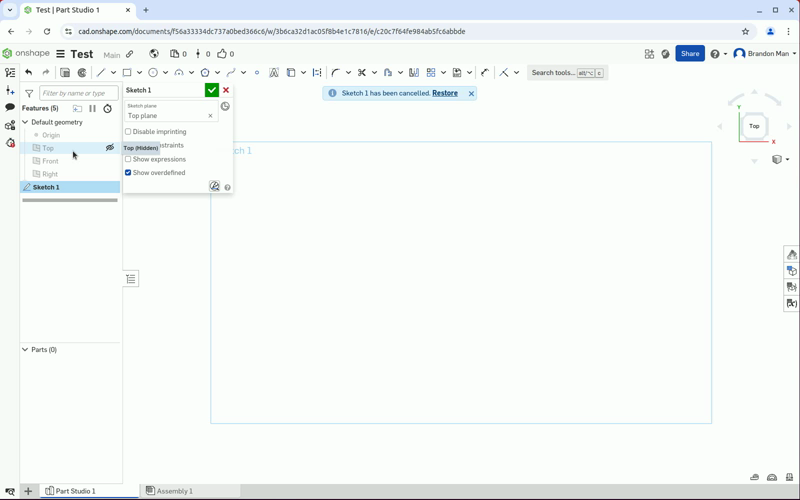
mouse_move(73, 352)
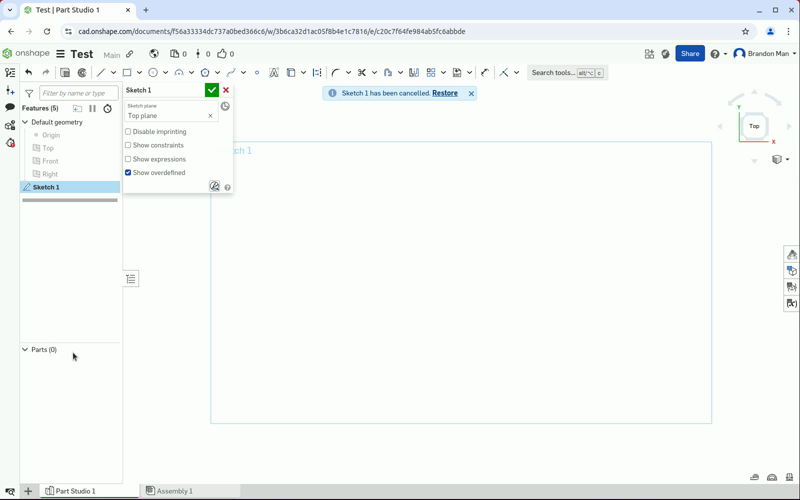
key(y)
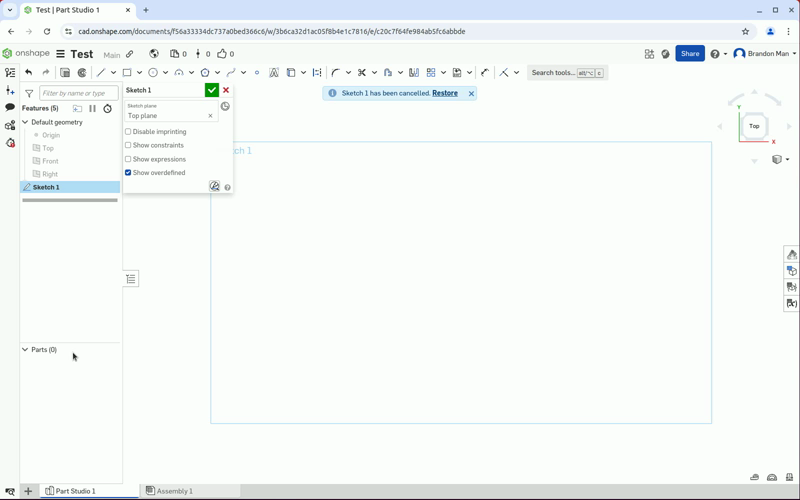
key(l)
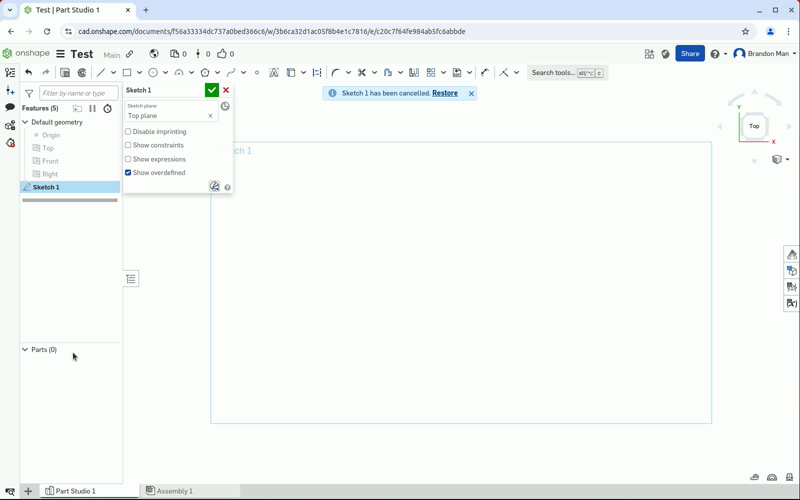
key_down(shift)
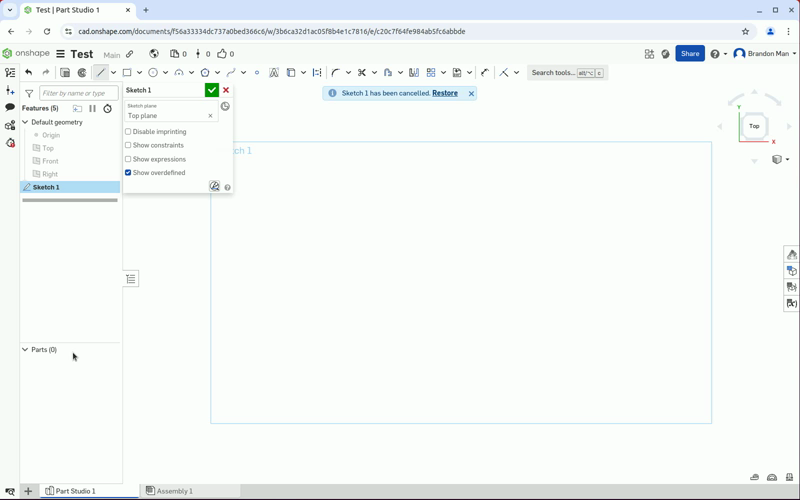
mouse_move(460, 282)
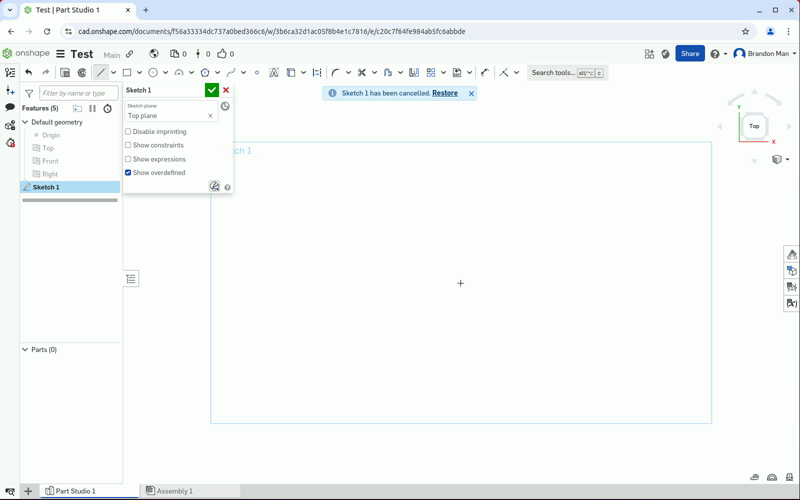
click(460, 282)
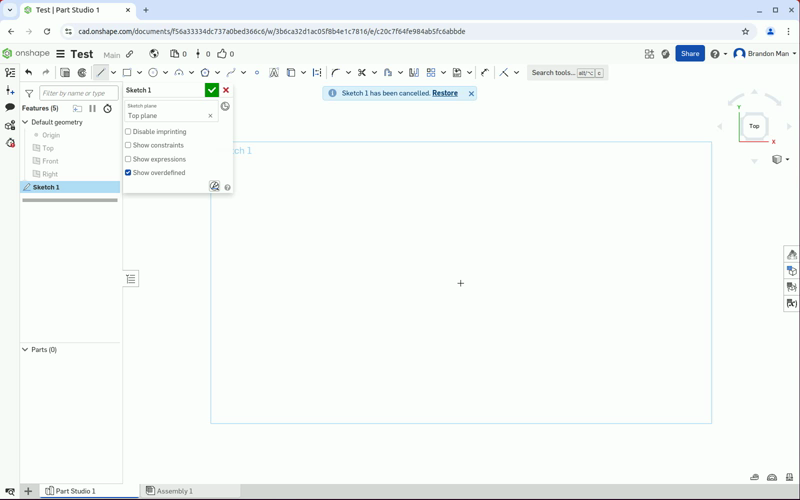
key_up(shift)
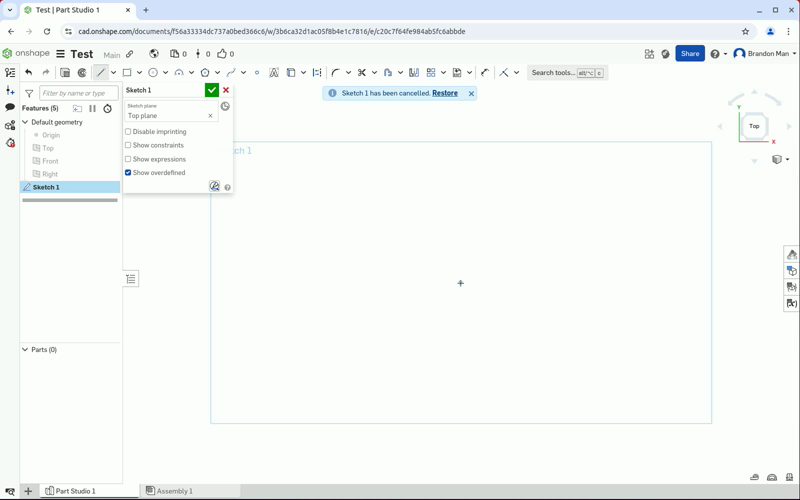
key_down(shift)
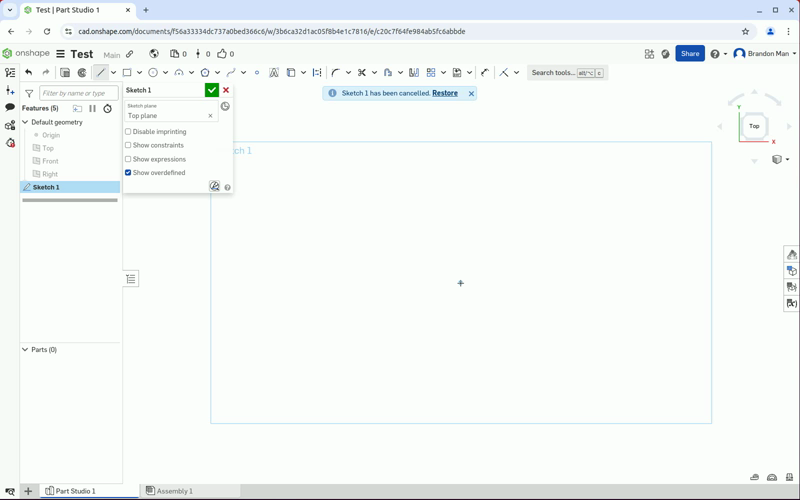
mouse_move(490, 282)
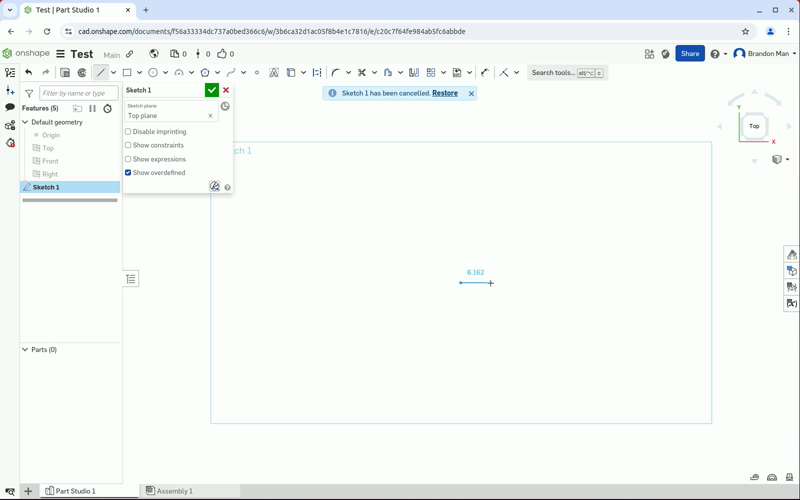
mouse_move(503, 282)
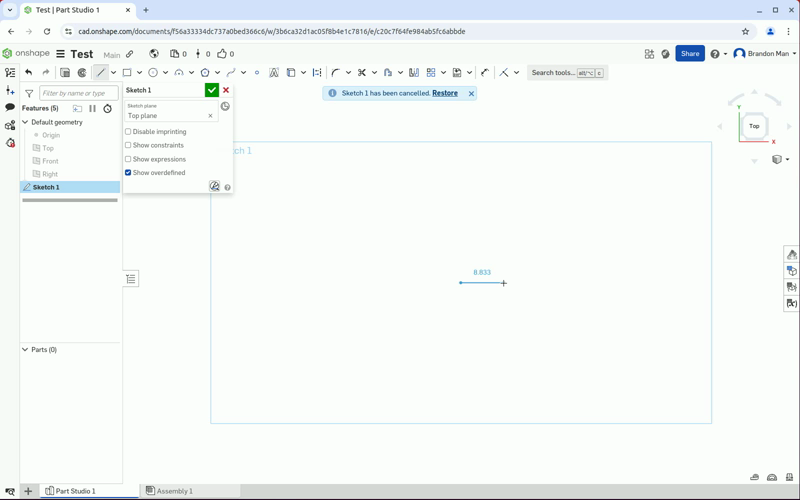
click(503, 282)
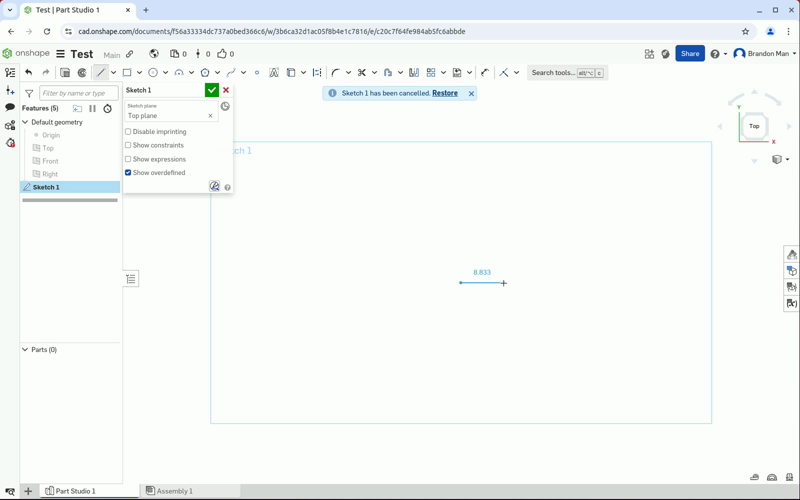
key_up(shift)
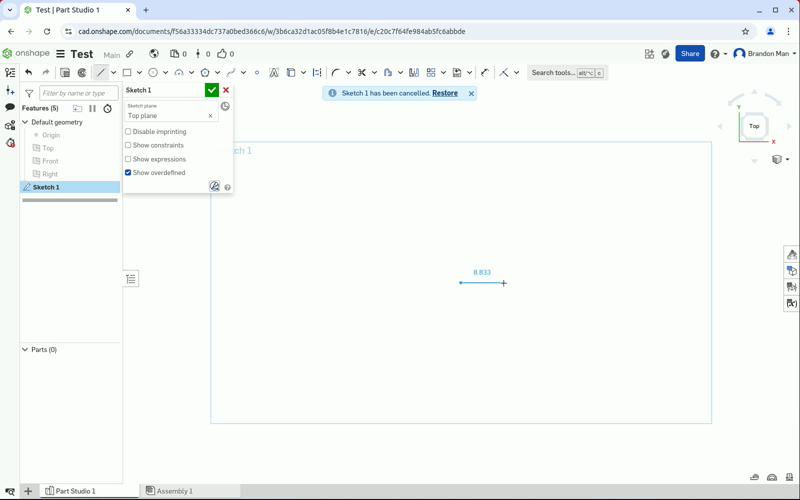
key_down(shift)
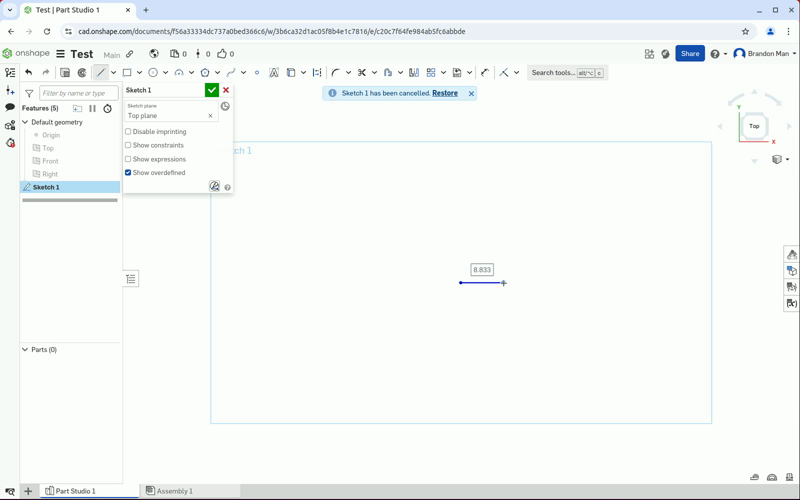
mouse_move(533, 282)
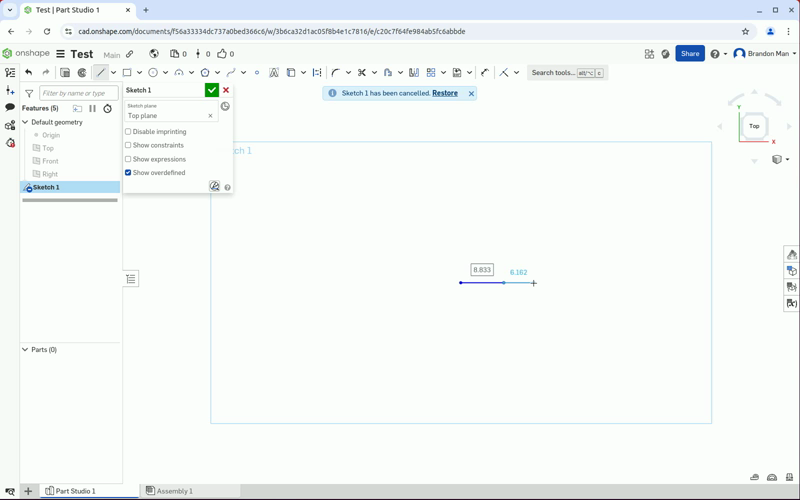
mouse_move(503, 248)
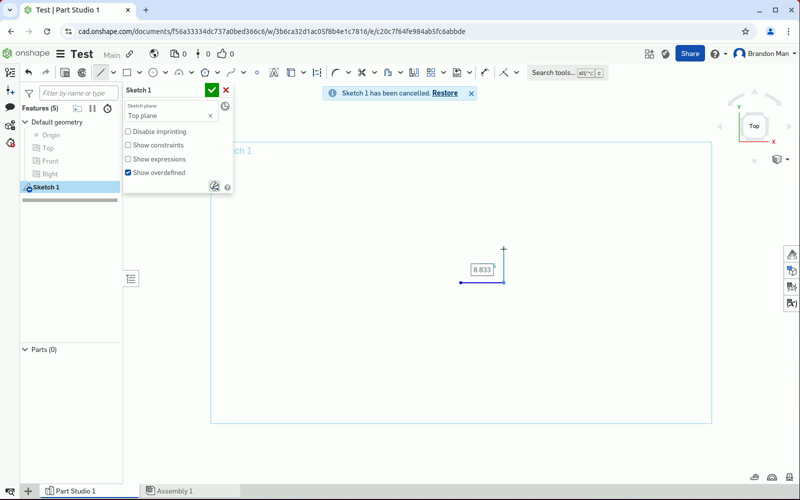
click(503, 248)
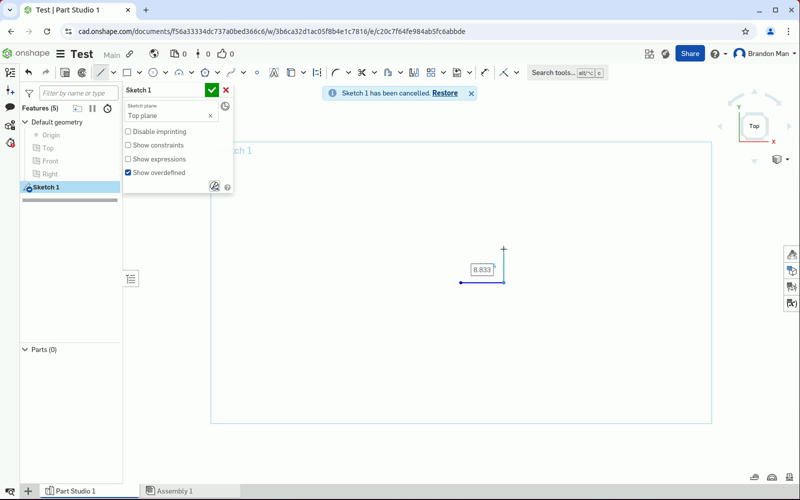
key_up(shift)
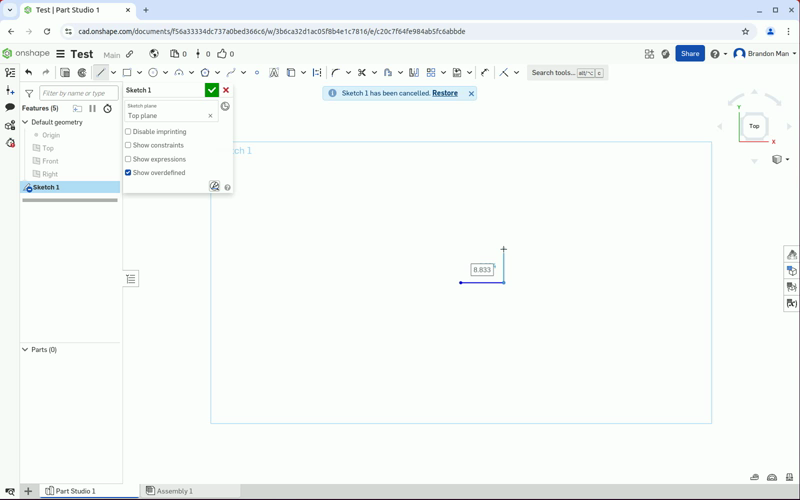
key_down(shift)
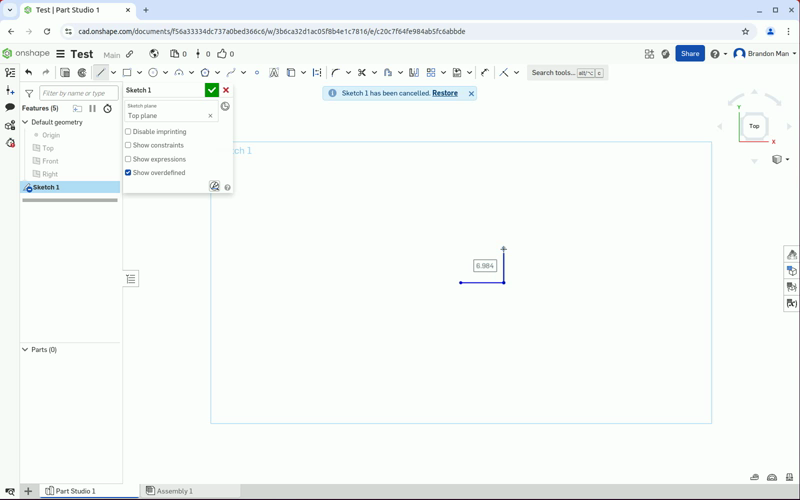
mouse_move(533, 248)
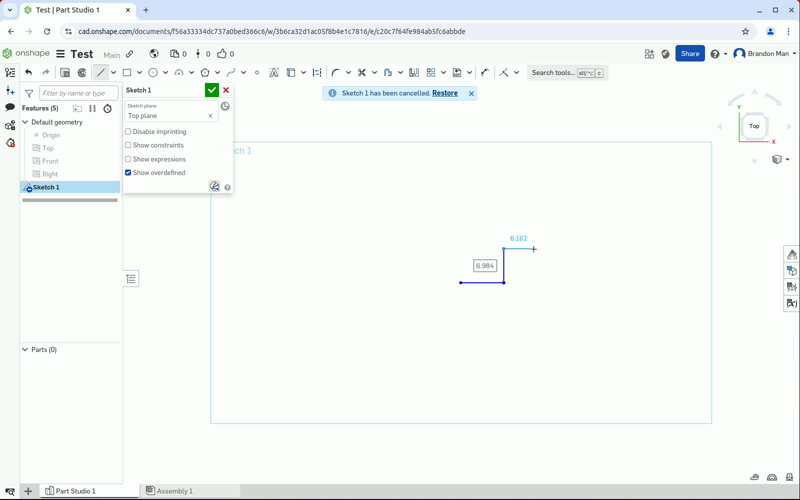
mouse_move(460, 248)
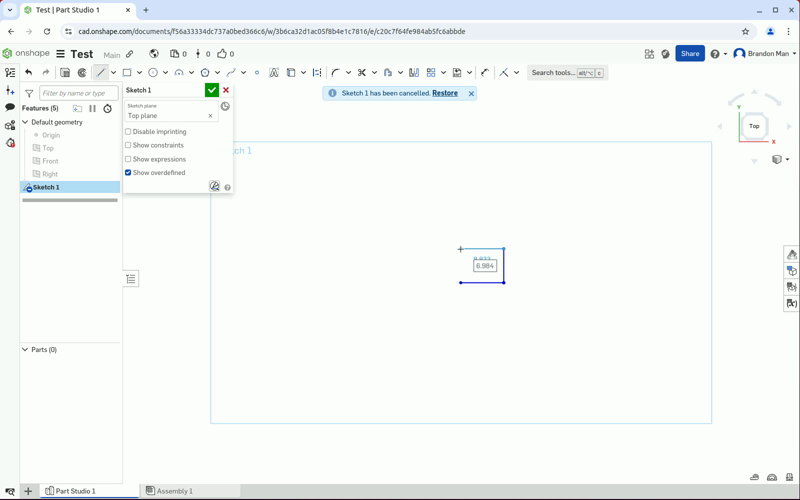
click(460, 248)
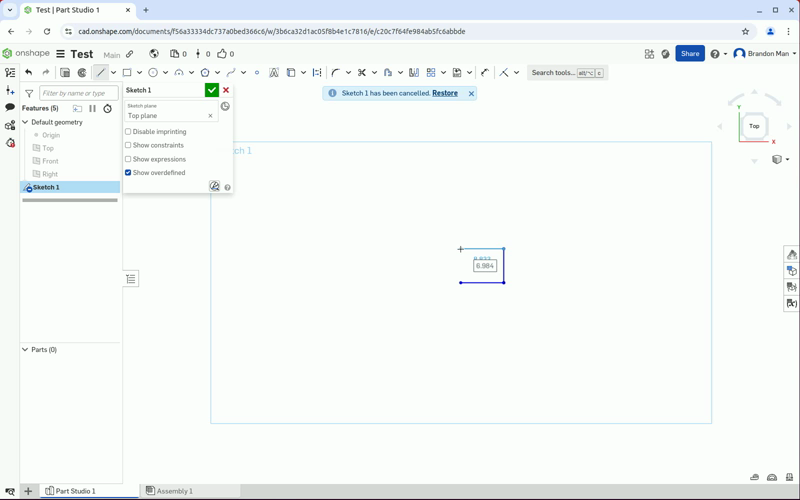
key_up(shift)
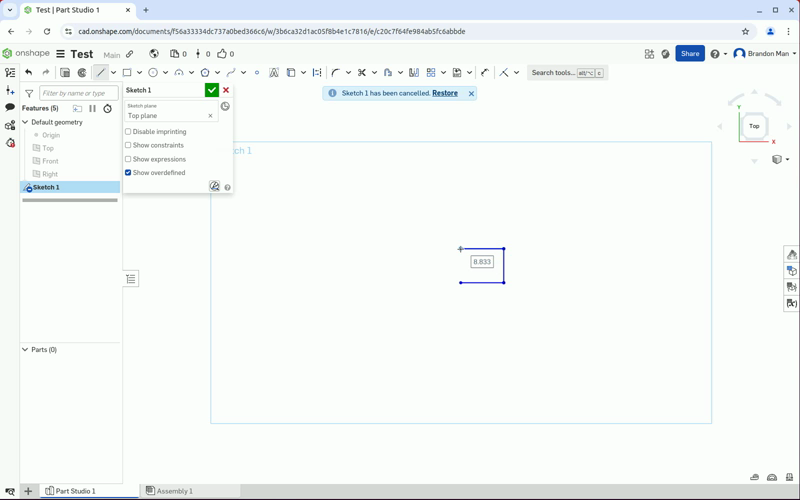
mouse_move(490, 248)
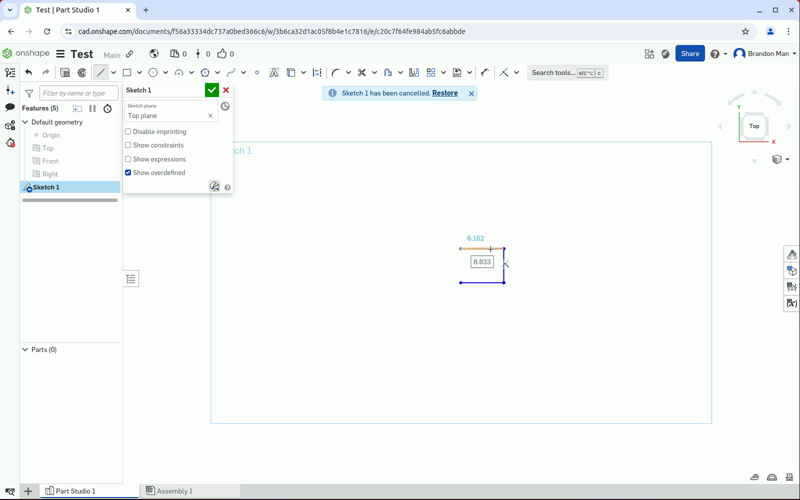
key_down(shift)
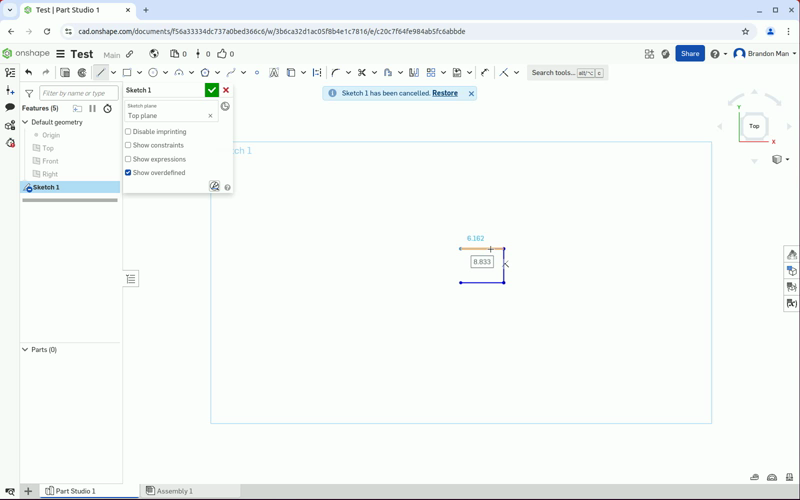
mouse_move(460, 282)
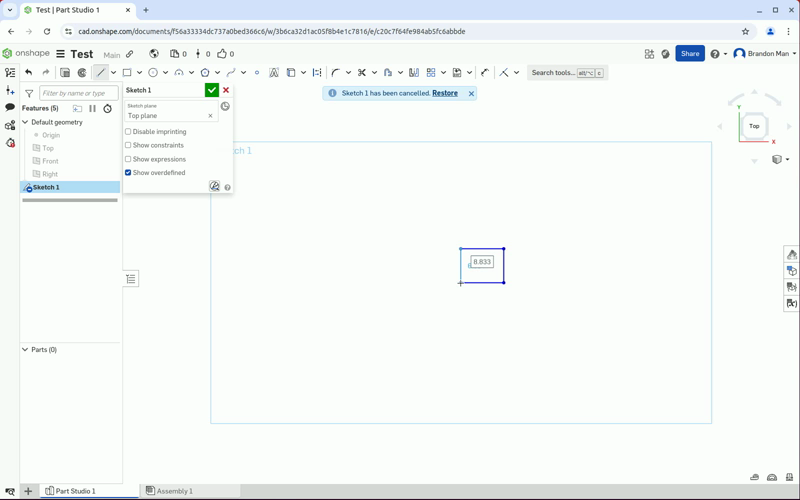
key_up(shift)
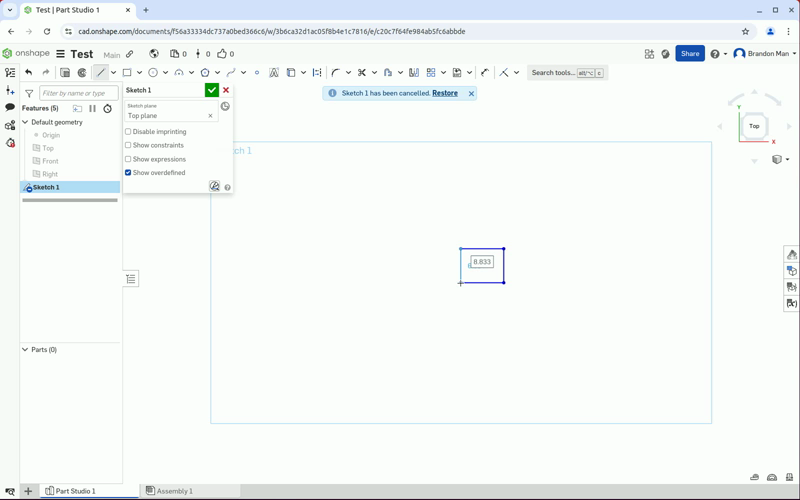
click(460, 282)
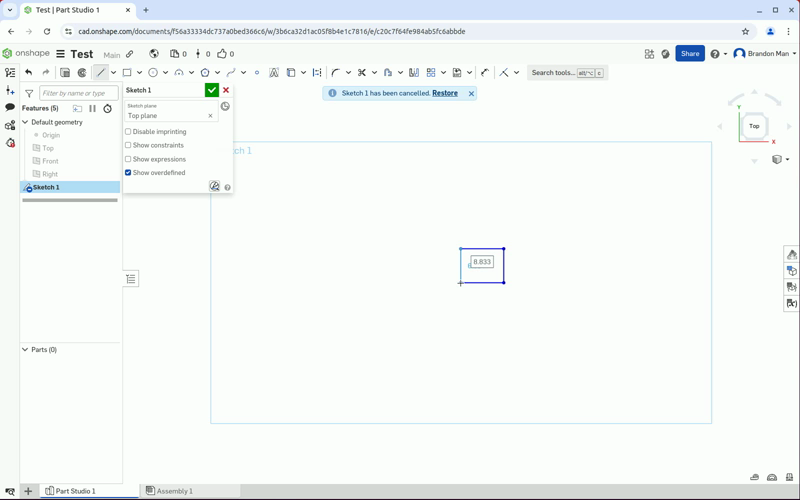
key(esc)
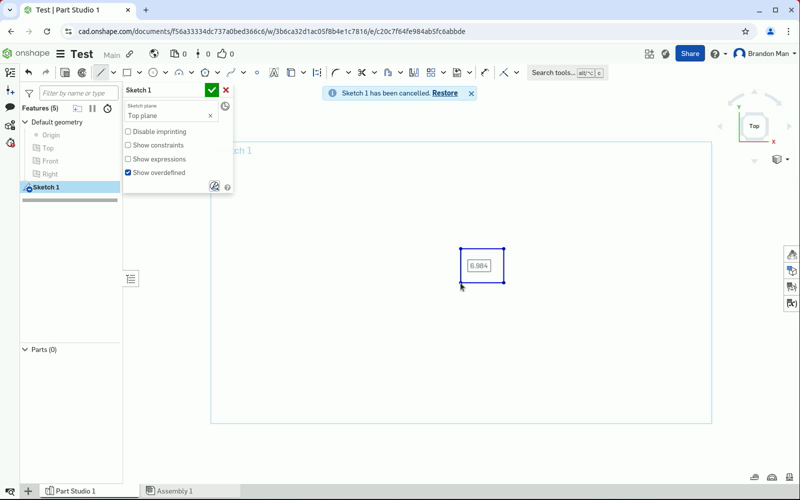
mouse_move(469, 270)
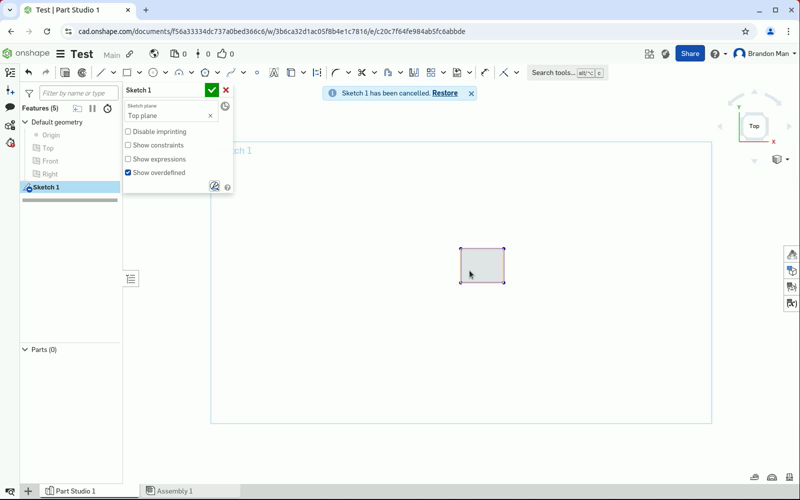
scroll(6)
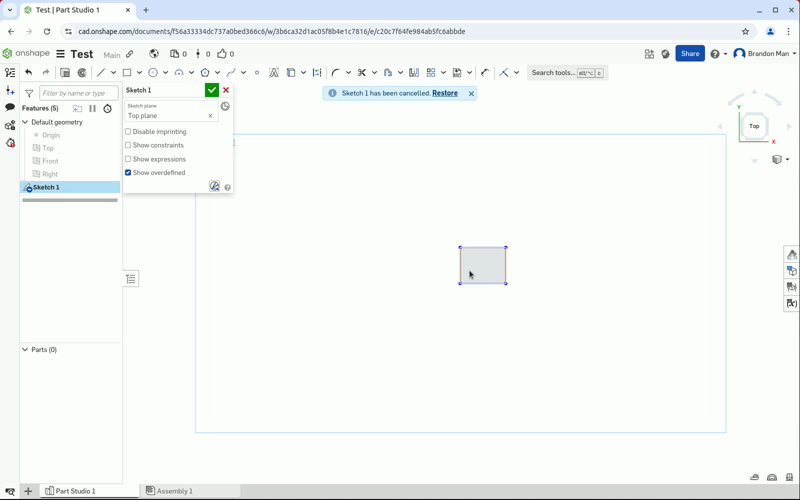
scroll(6)
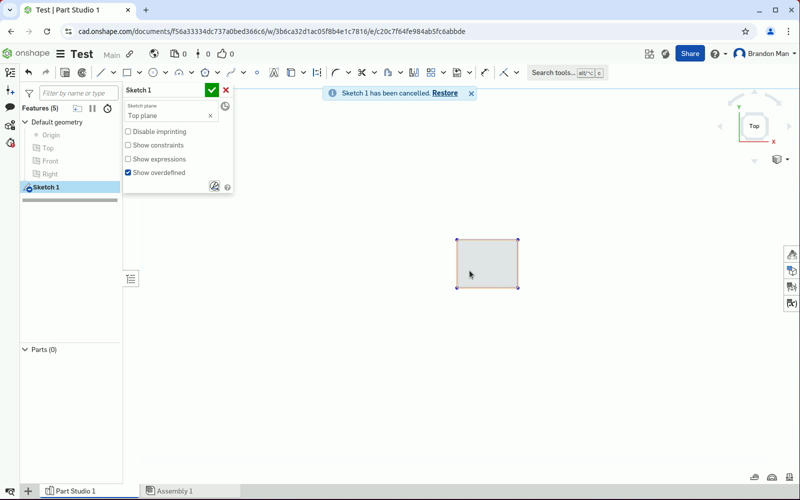
scroll(6)
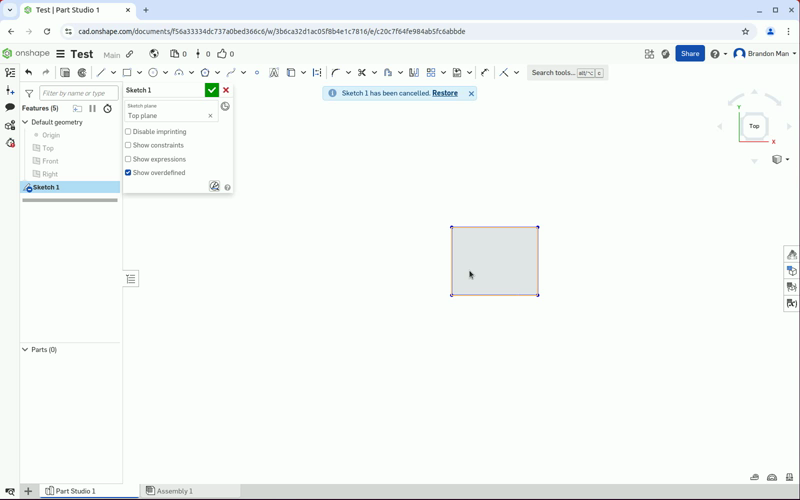
scroll(6)
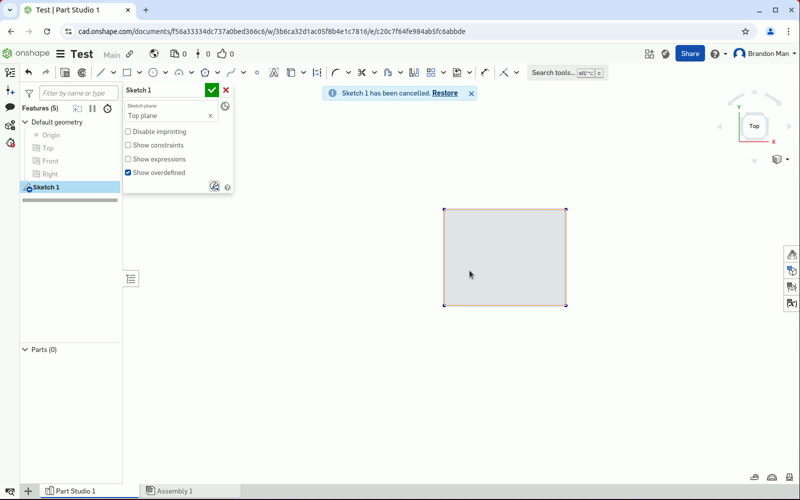
scroll(6)
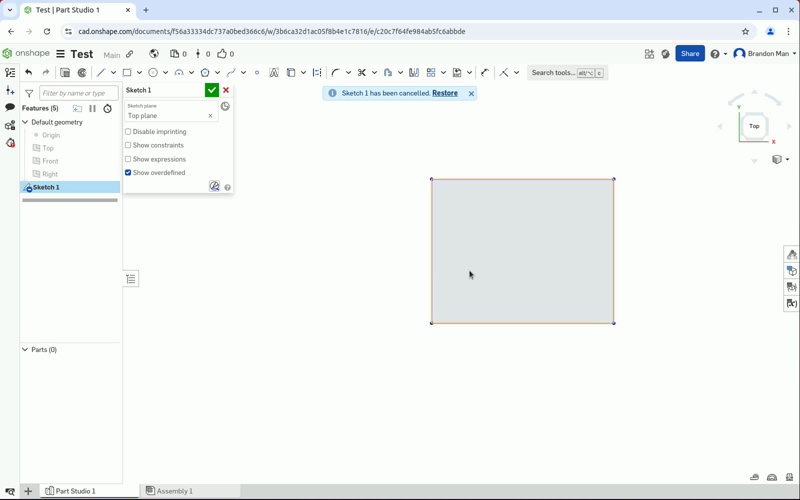
scroll(6)
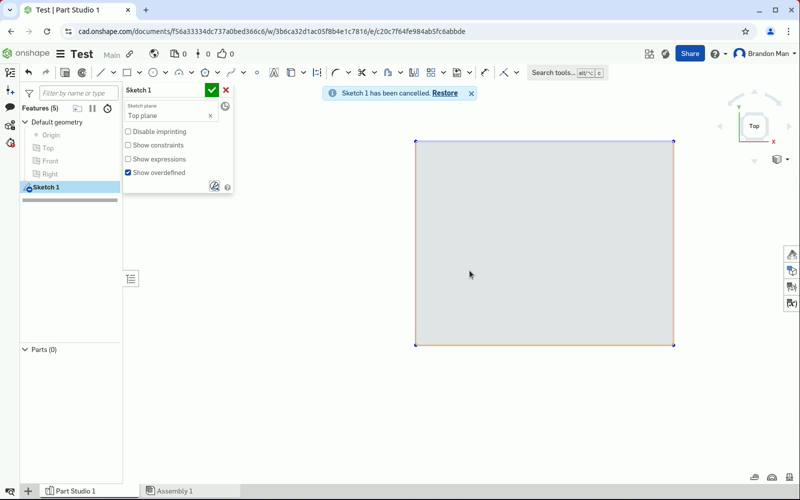
scroll(6)
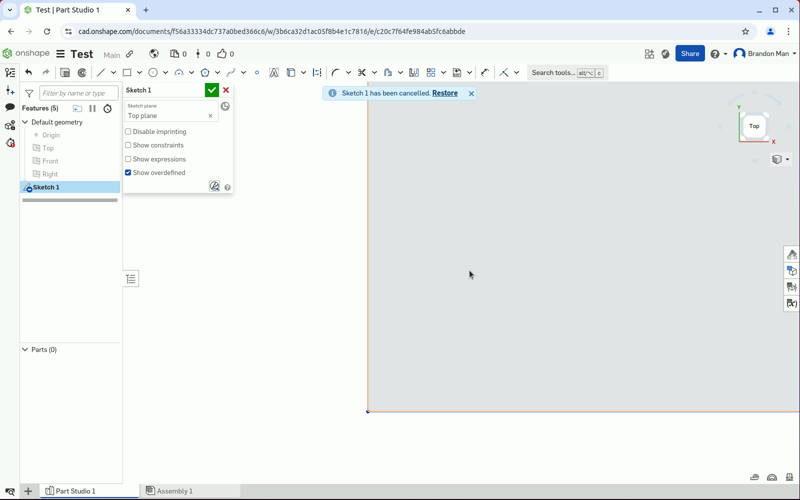
click(469, 270)
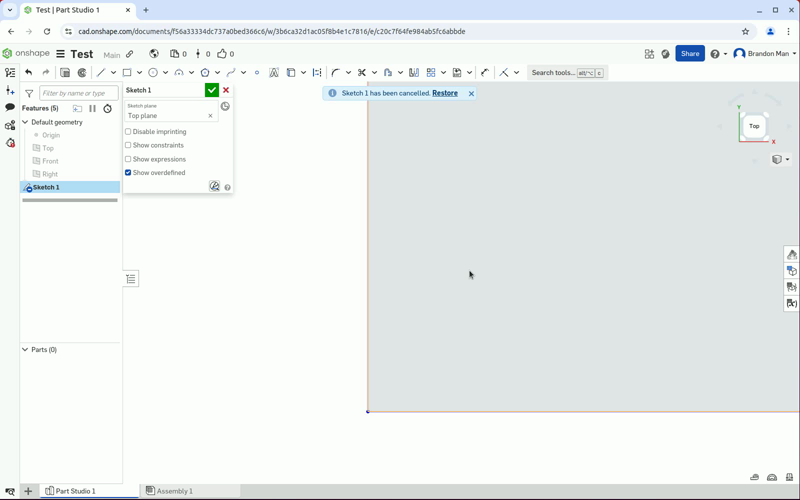
scroll(-6)
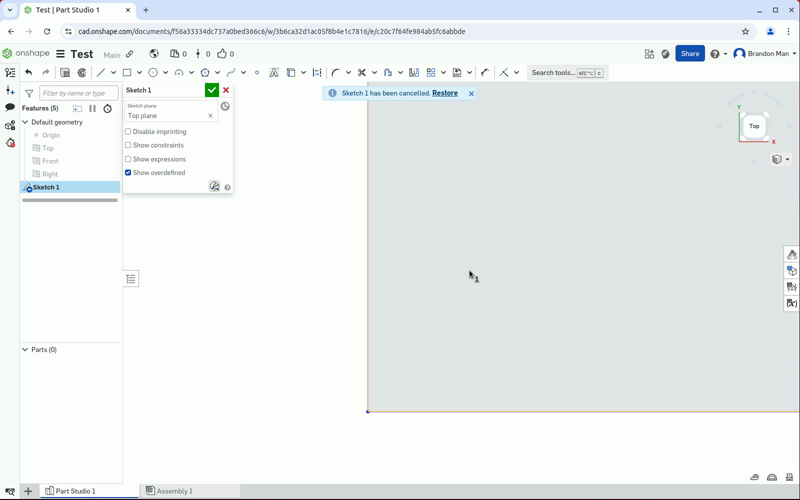
scroll(-6)
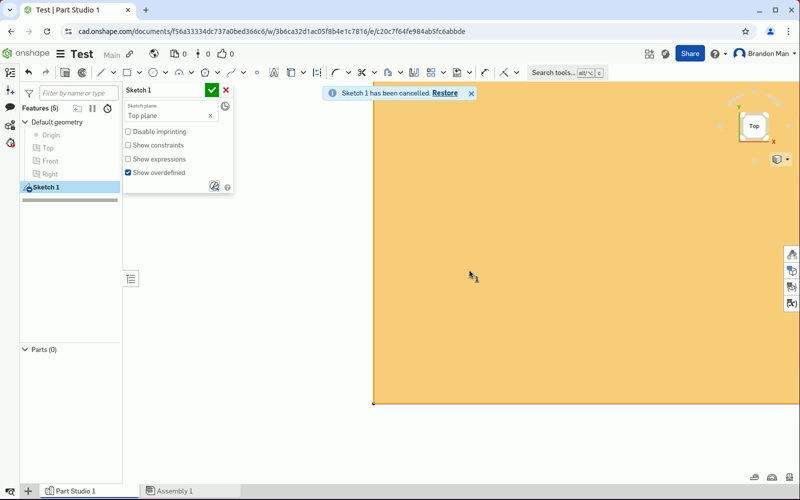
scroll(-6)
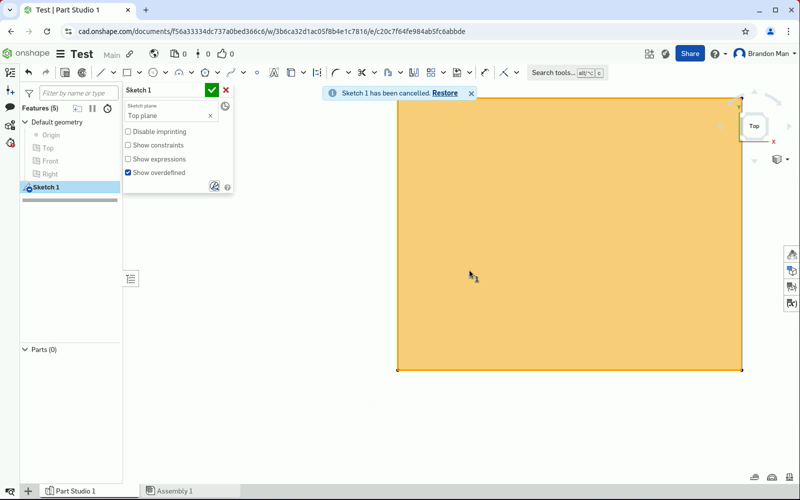
scroll(-6)
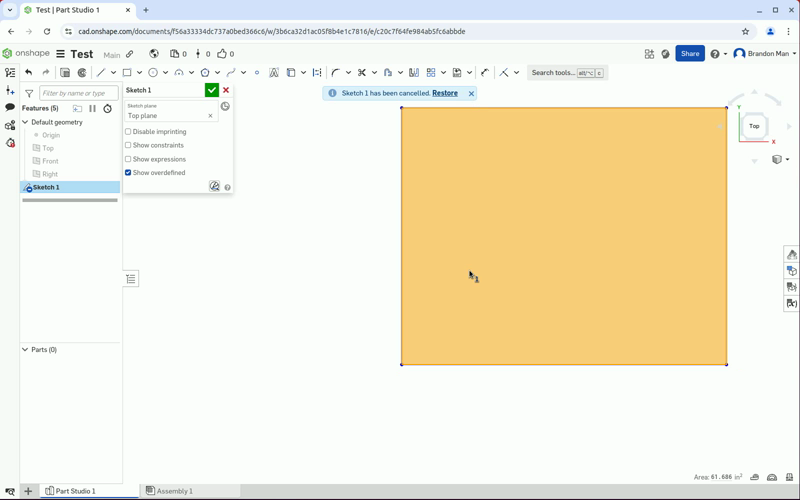
scroll(-6)
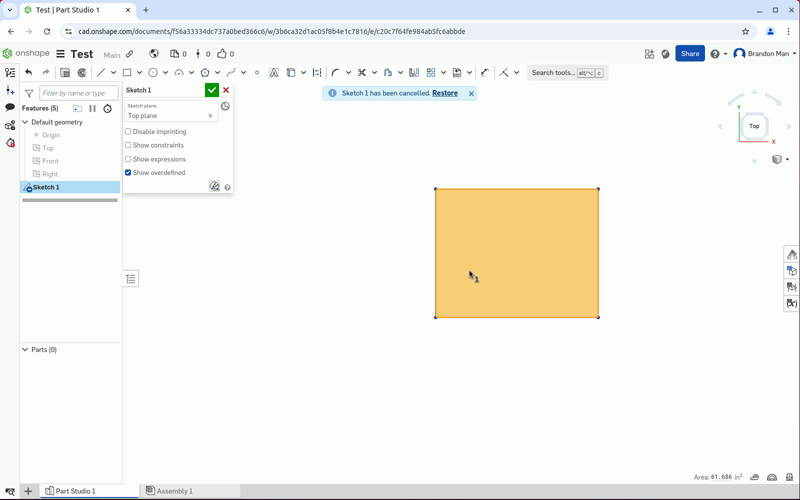
scroll(-6)
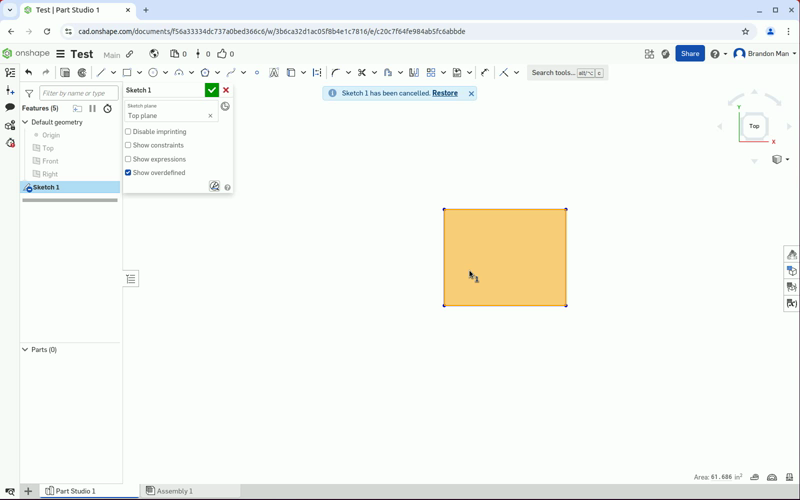
scroll(-6)
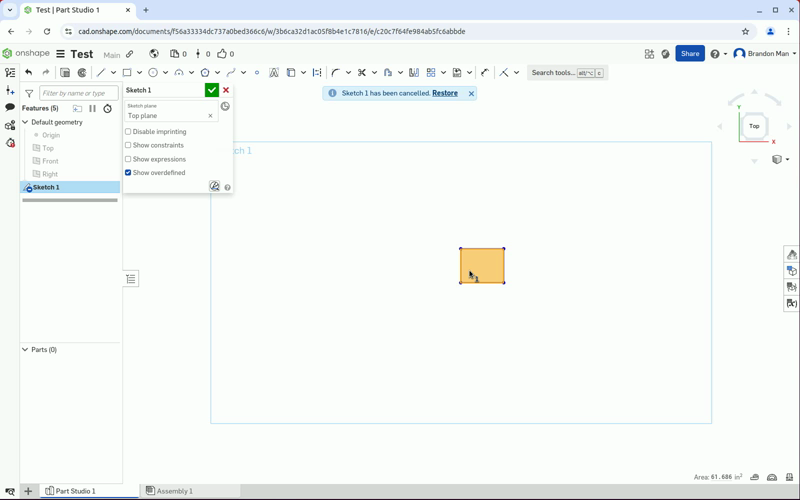
mouse_move(73, 352)
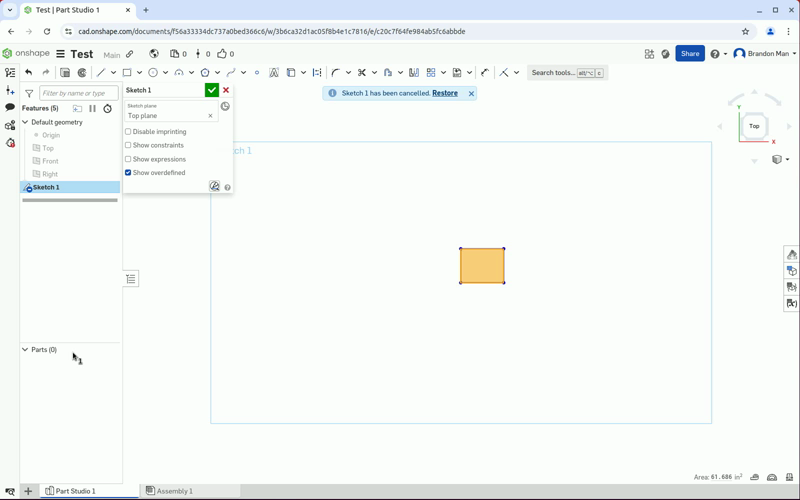
key(shift+y)
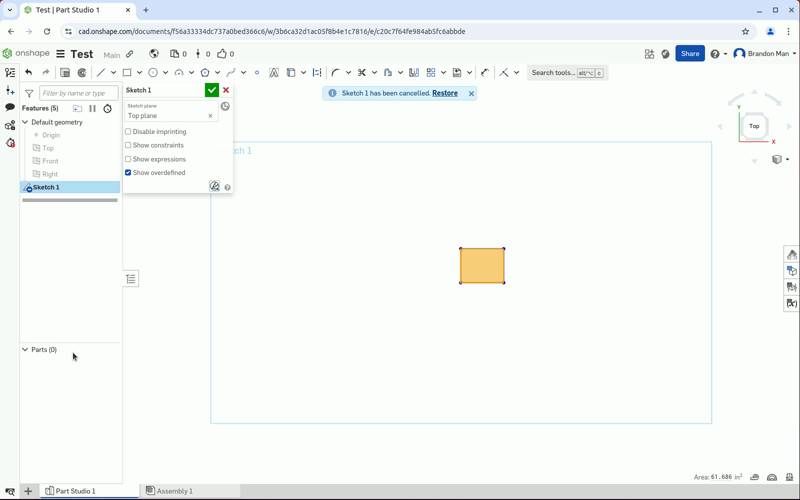
key(shift+e)
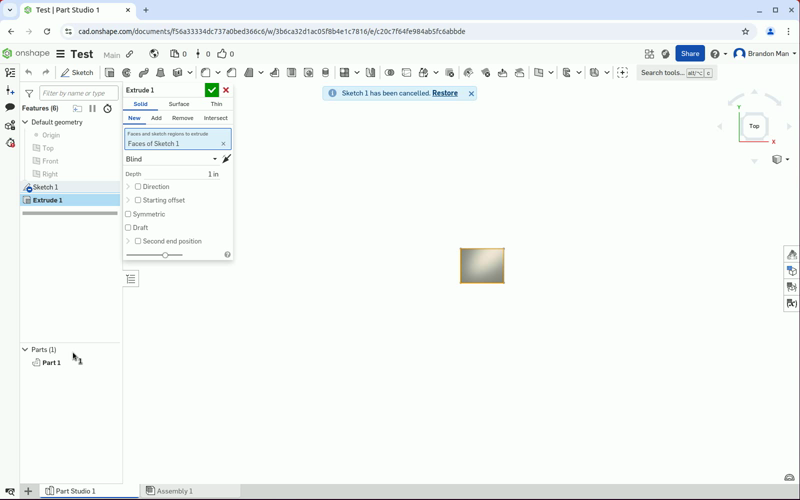
mouse_move(143, 106)
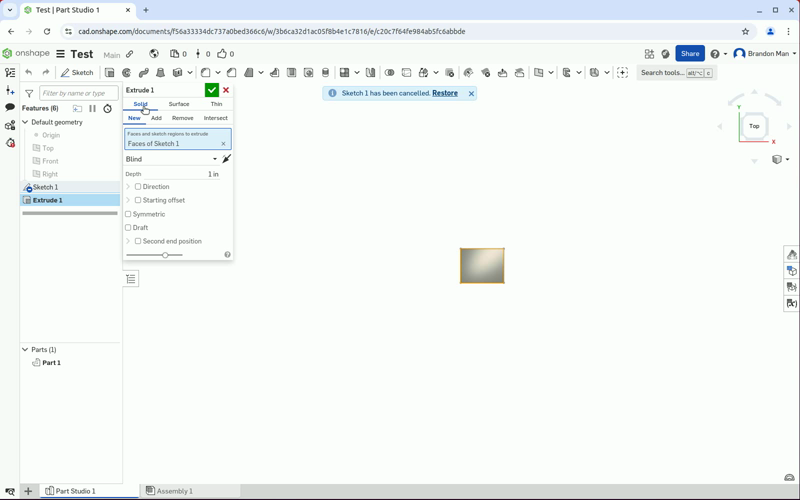
click(143, 106)
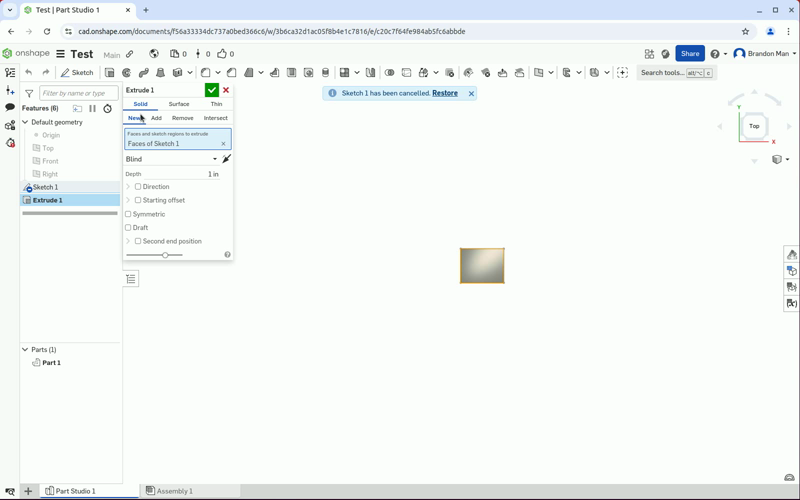
mouse_move(137, 120)
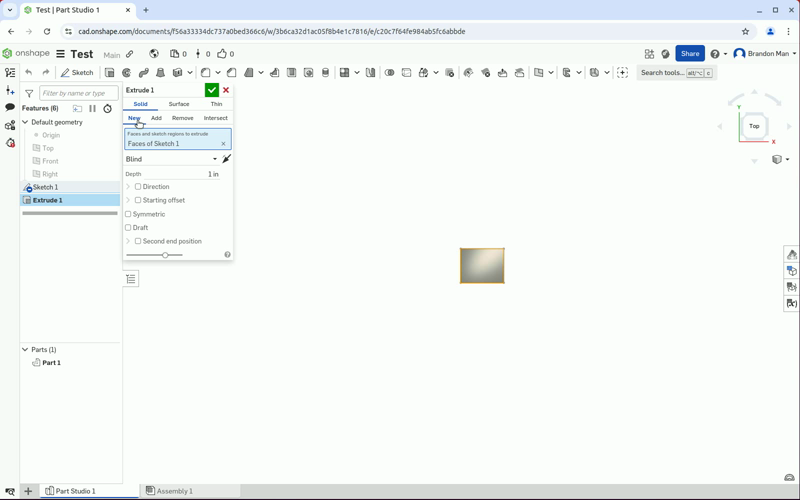
click(137, 120)
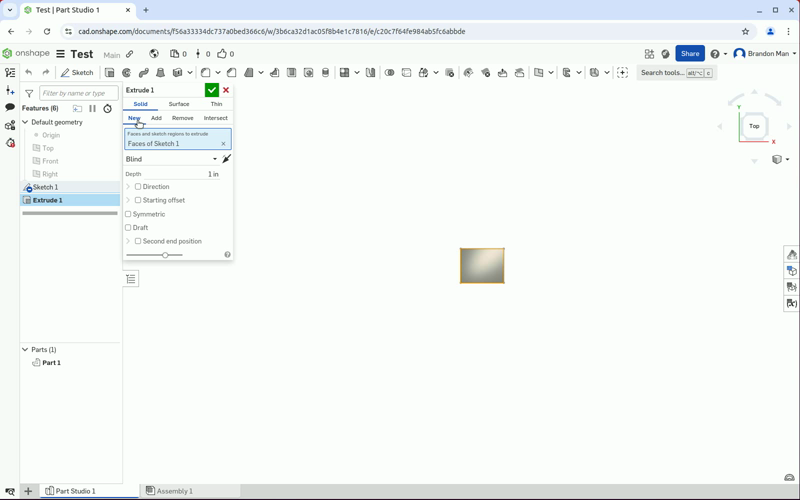
key(tab, 4)
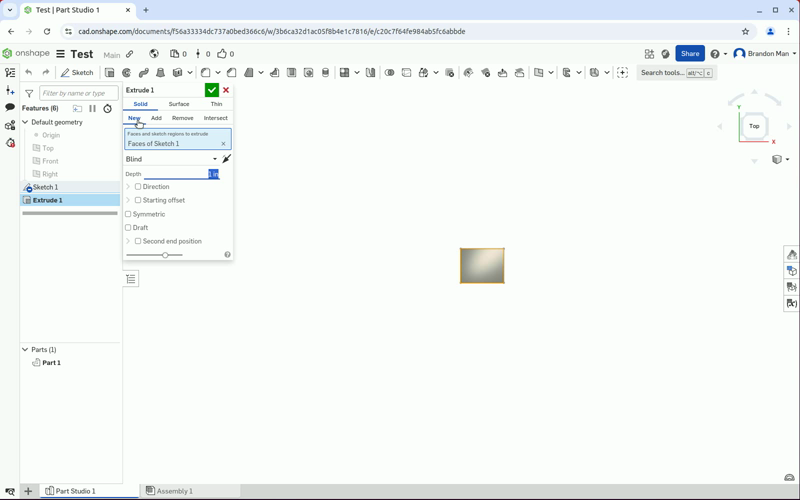
text(11.554)
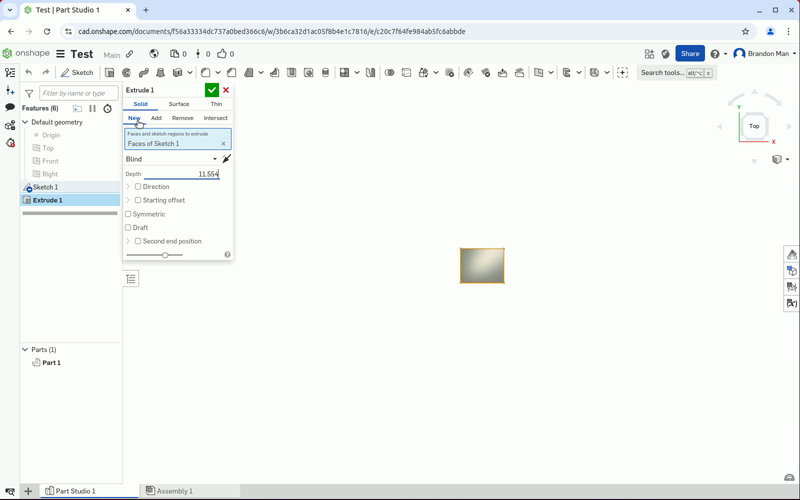
key(enter)
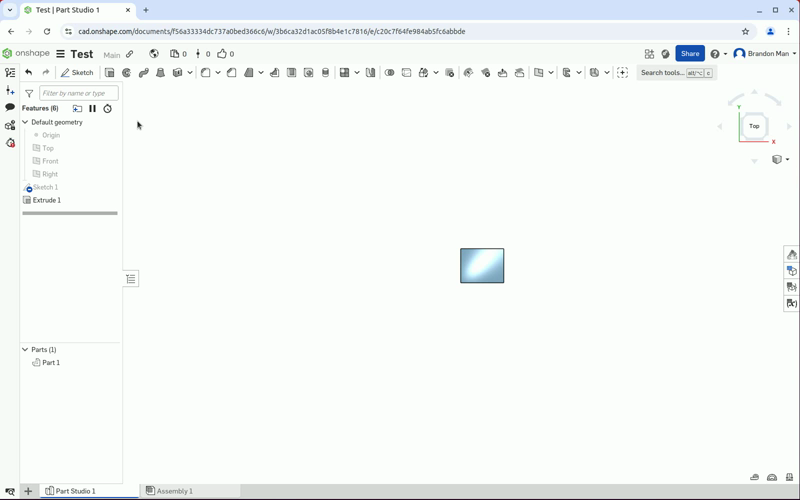
key(shift+h)
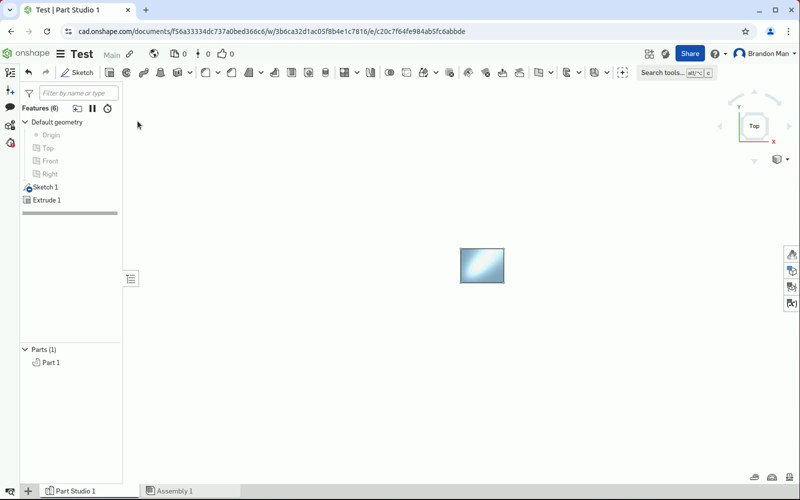
key(shift+h)
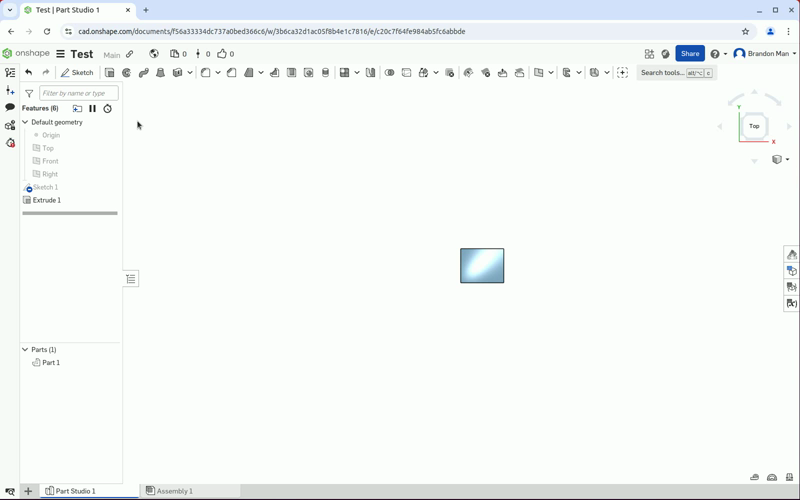
mouse_move(73, 189)
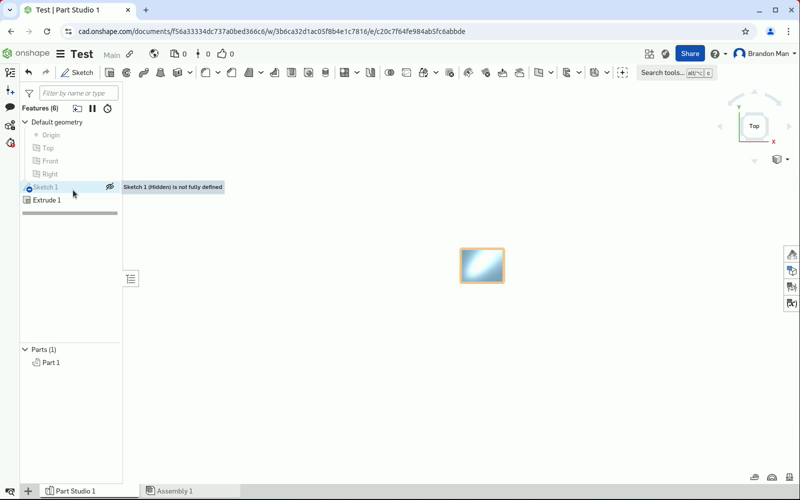
click(73, 189)
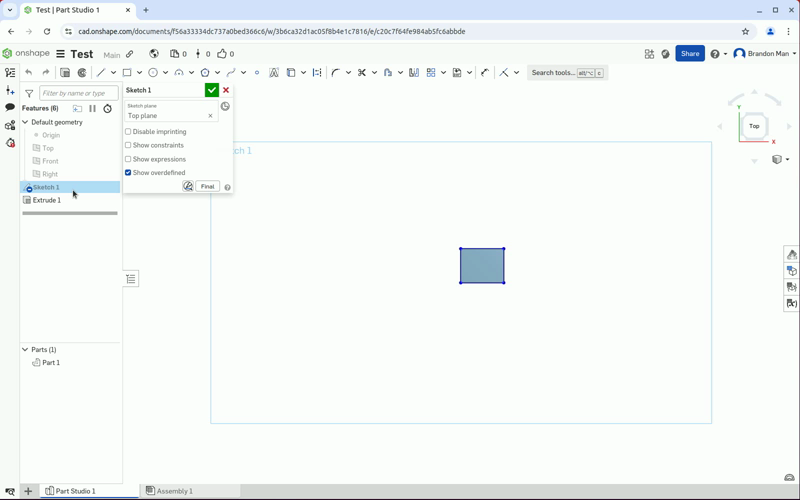
mouse_move(229, 92)
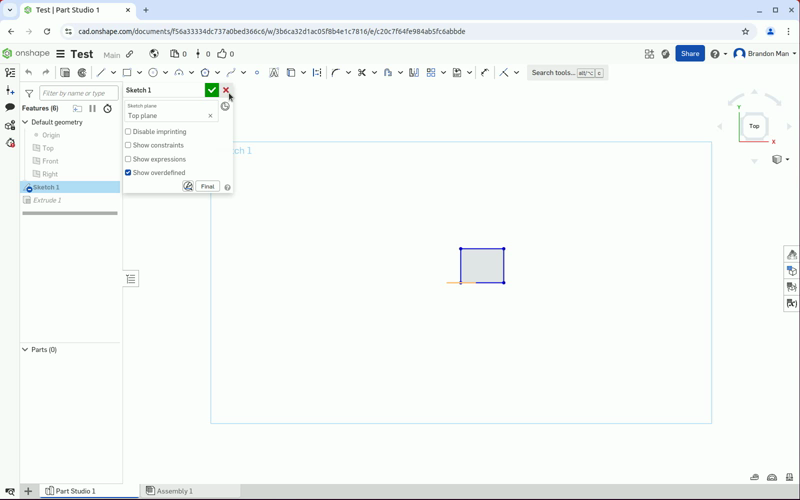
click(229, 92)
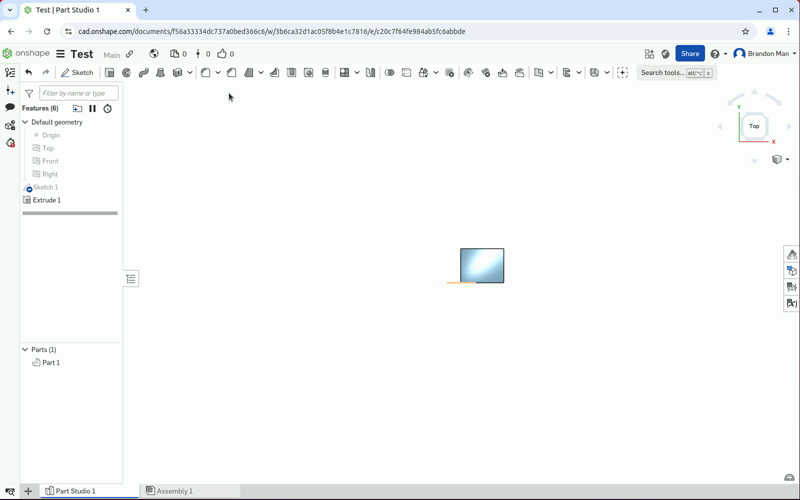
mouse_move(73, 352)
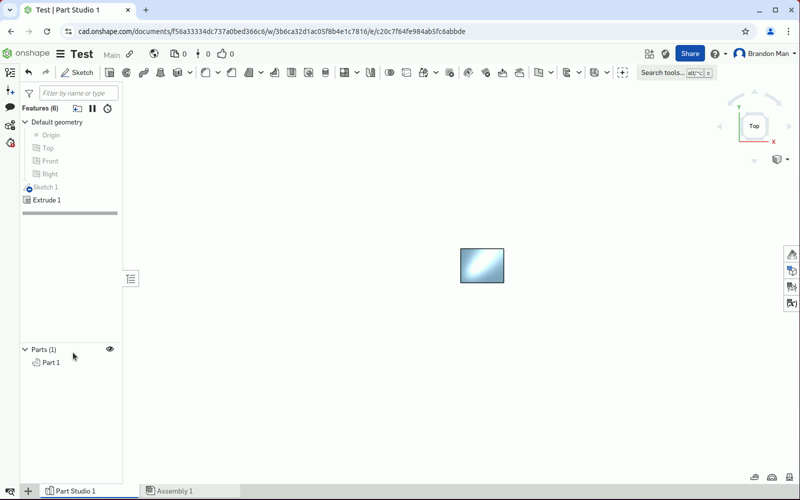
key(y)
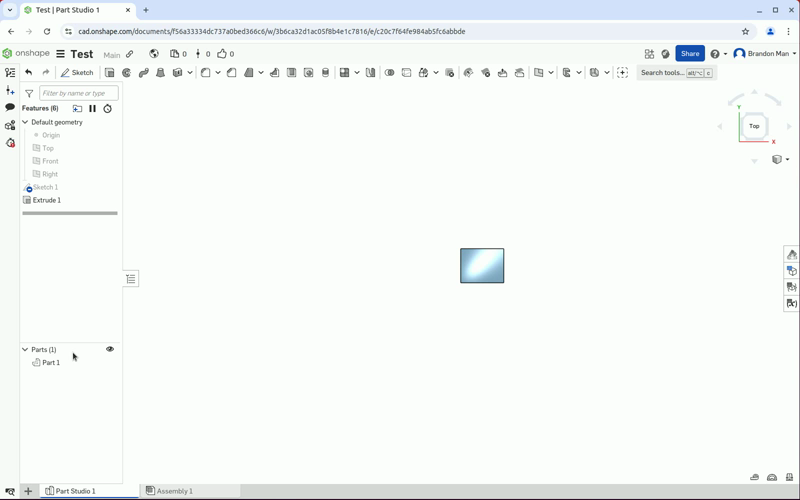
key(shift+p)
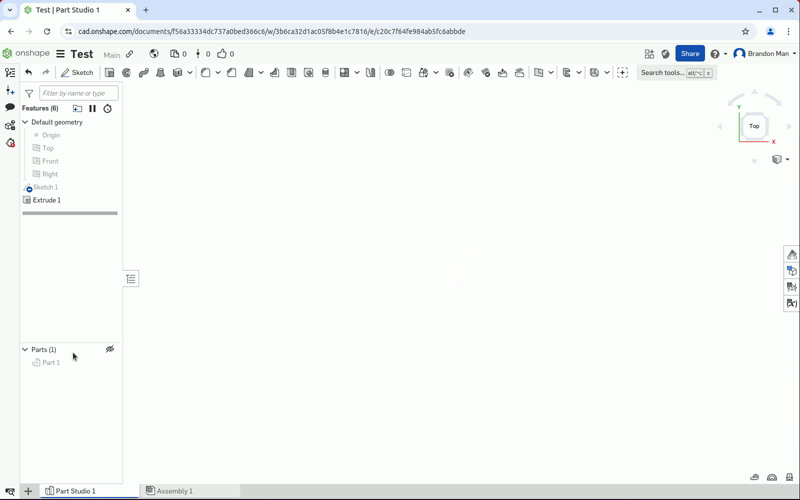
key(space)
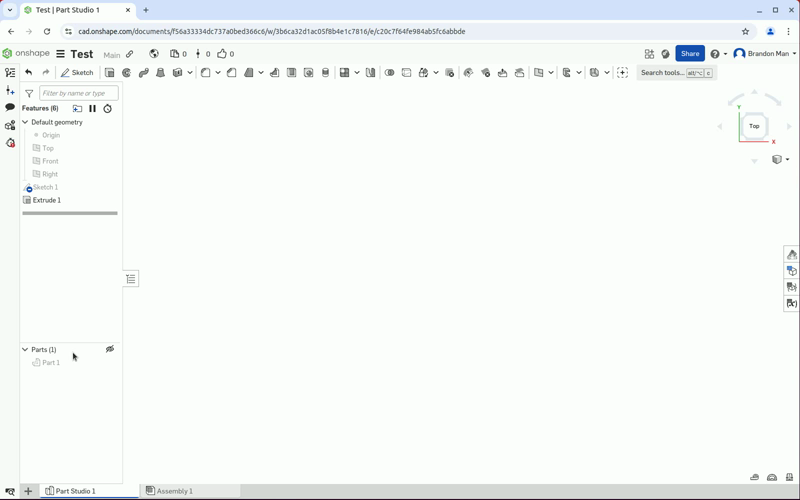
key_down(shift)
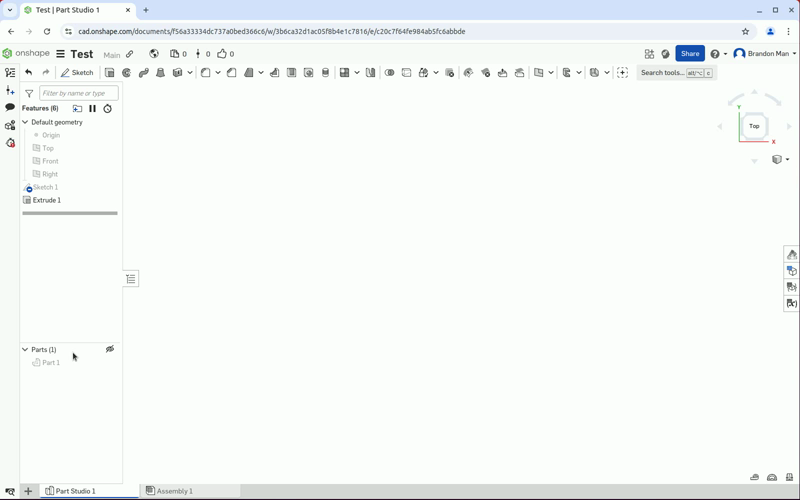
key(up)
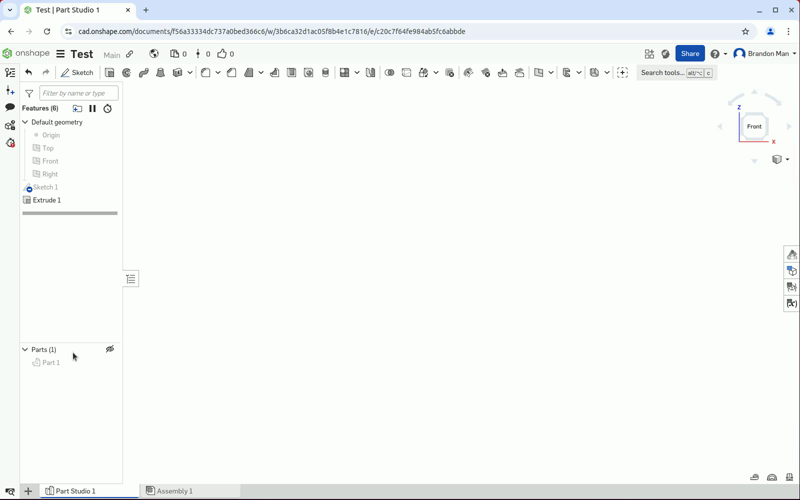
key_up(shift)
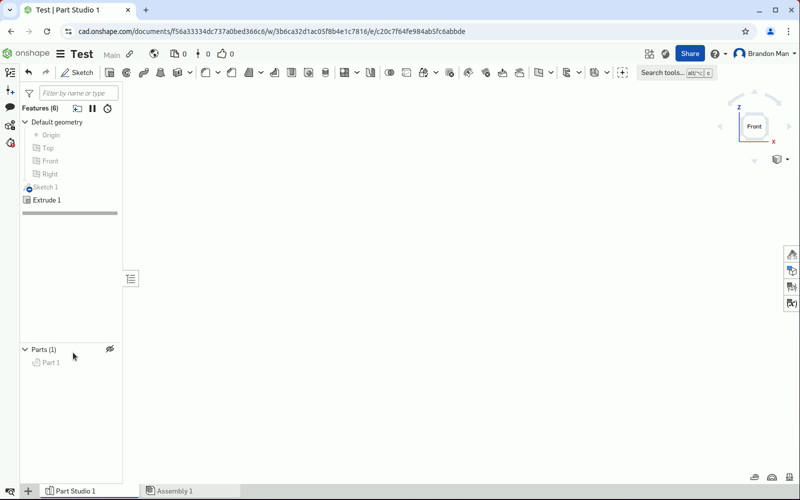
key(space)
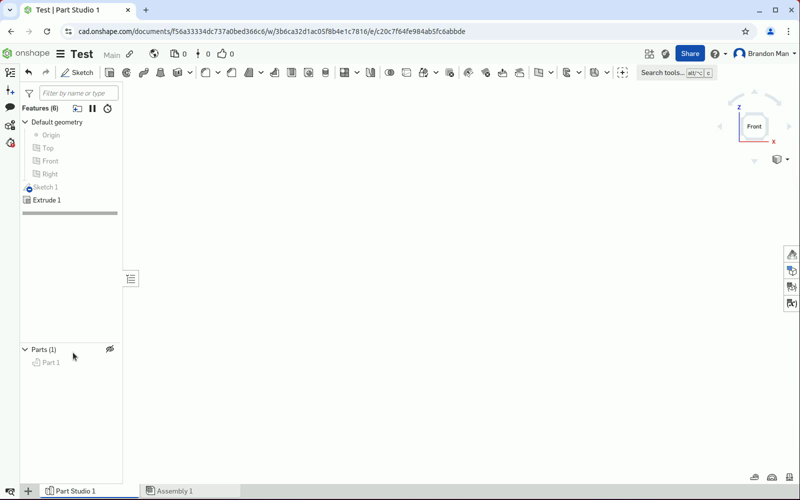
key_down(shift)
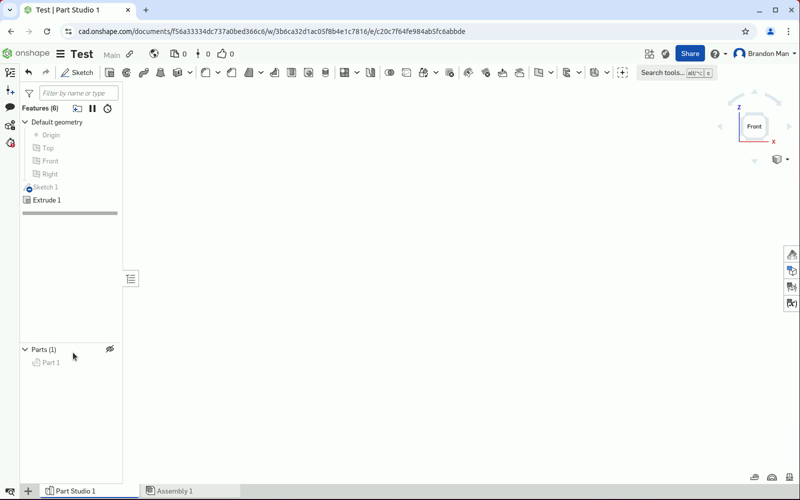
key(left)
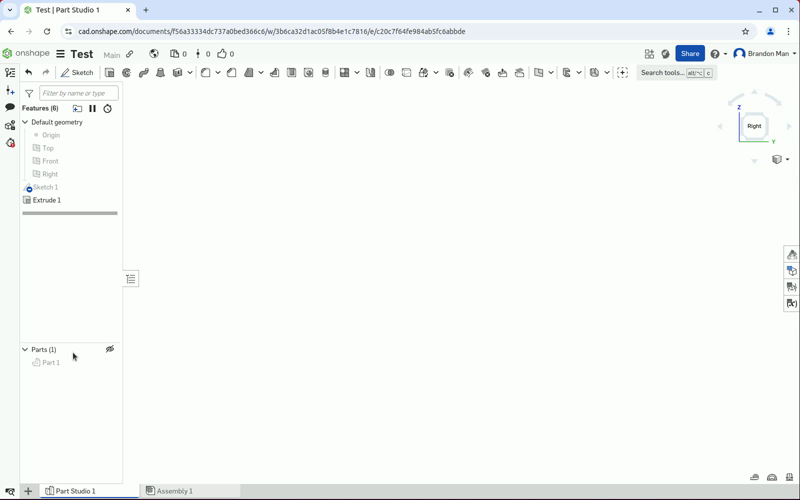
key_up(shift)
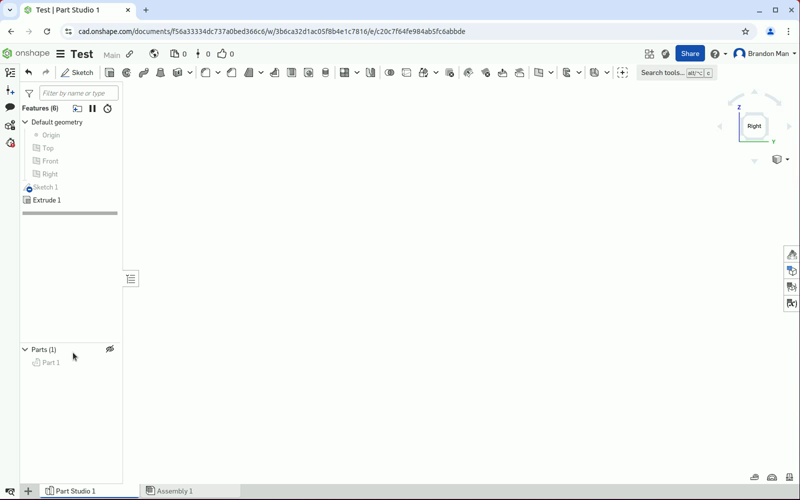
mouse_move(73, 352)
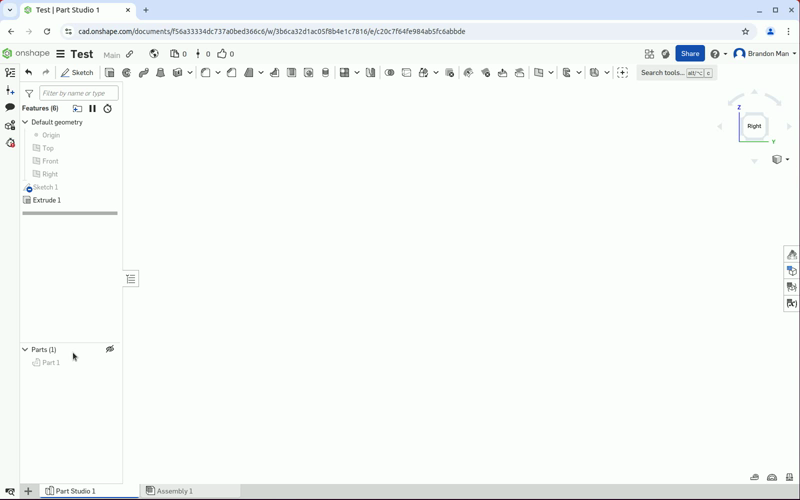
key(shift+y)
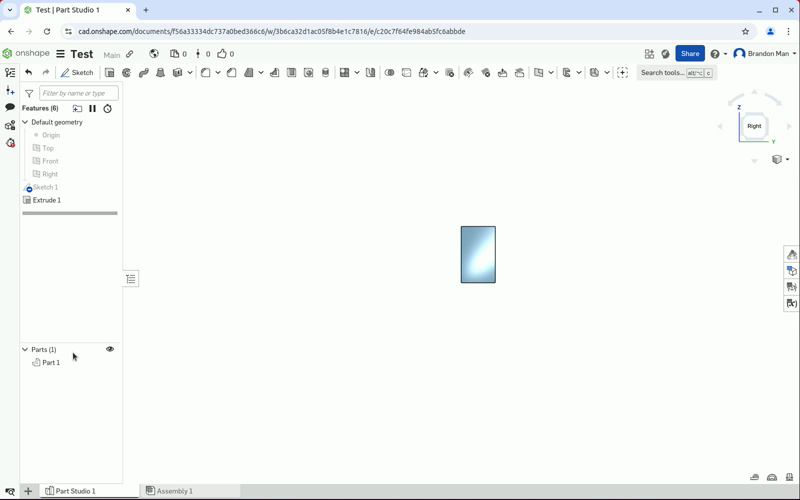
mouse_move(541, 75)
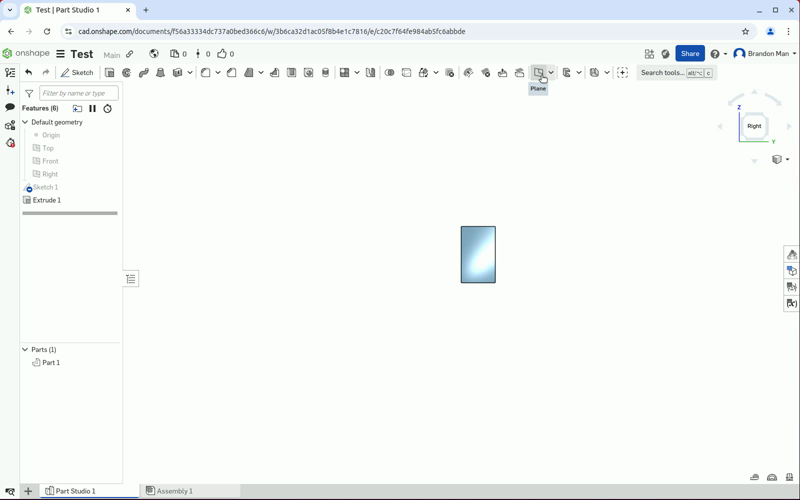
click(541, 75)
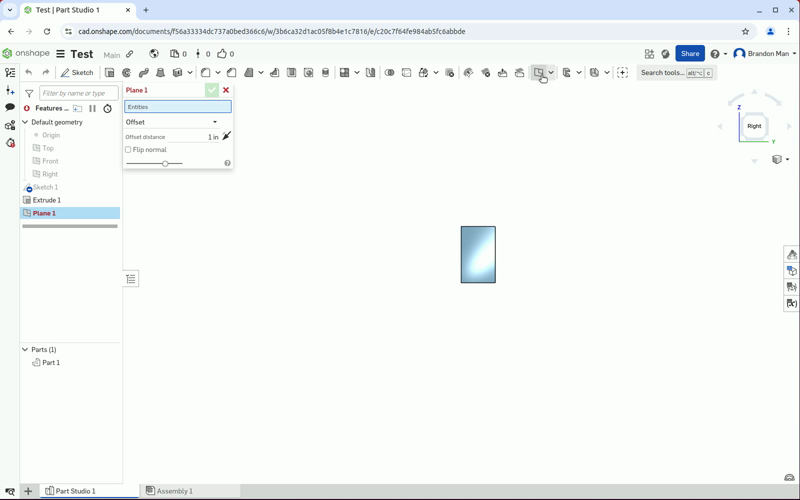
mouse_move(73, 176)
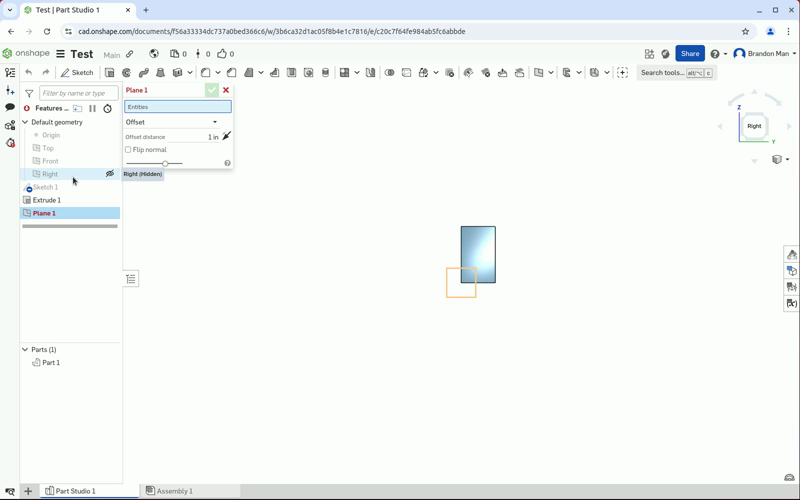
click(73, 176)
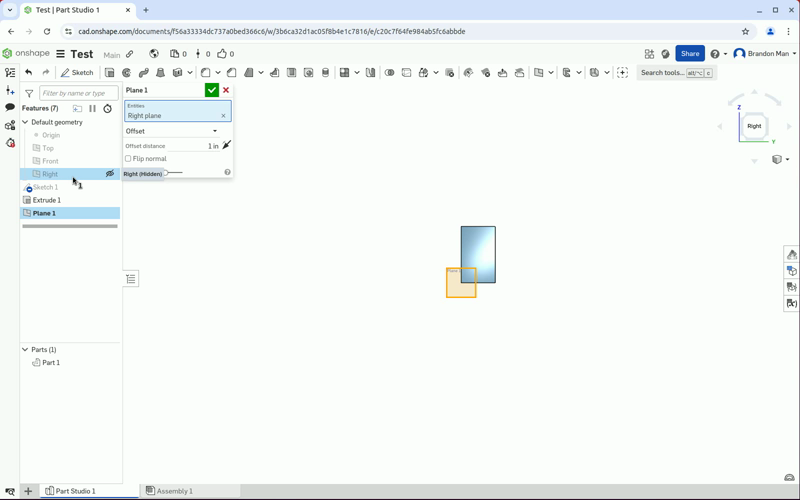
key(tab, 2)
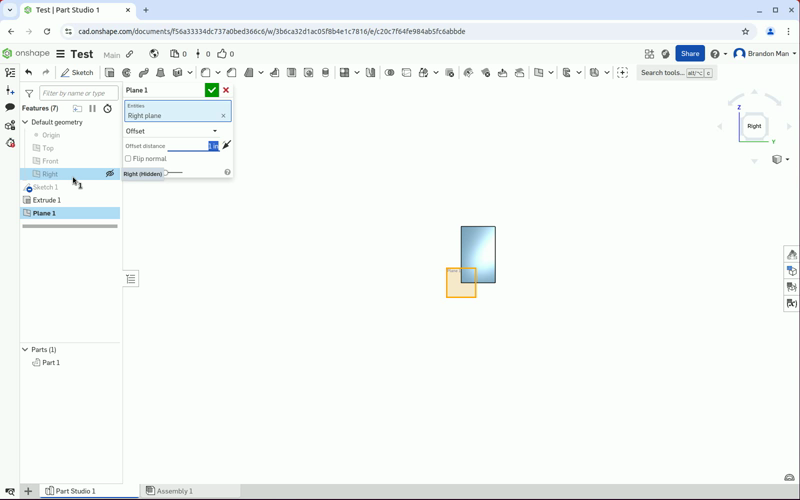
text(8.658)
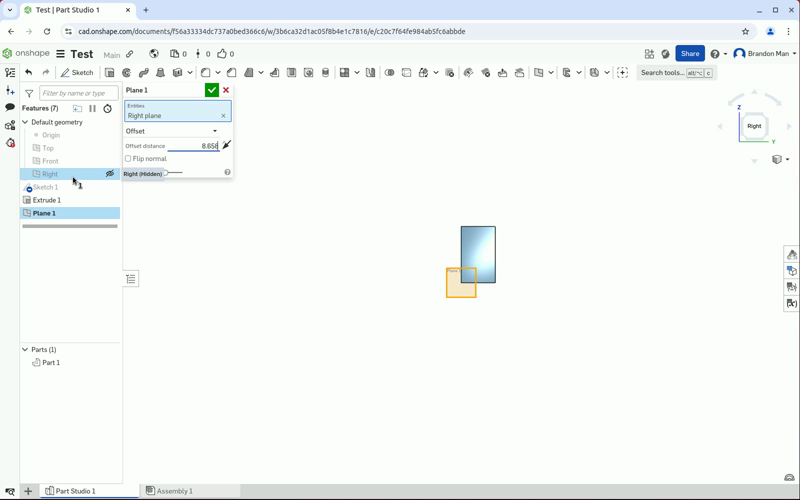
key(enter, 2)
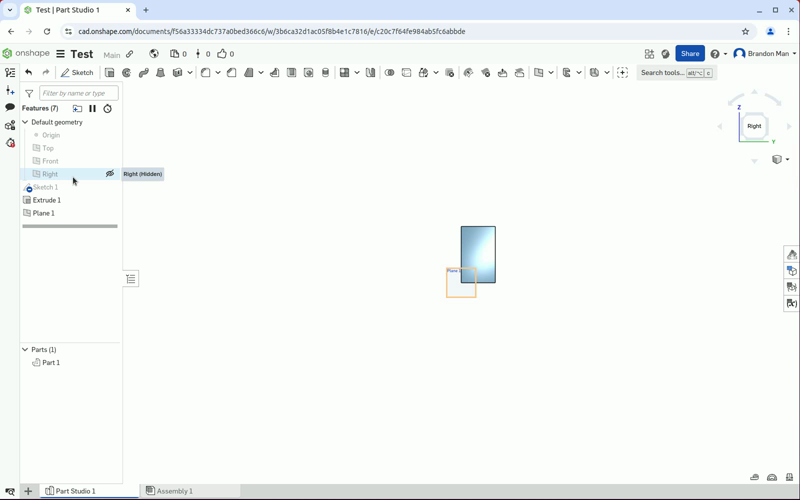
key(shift+s)
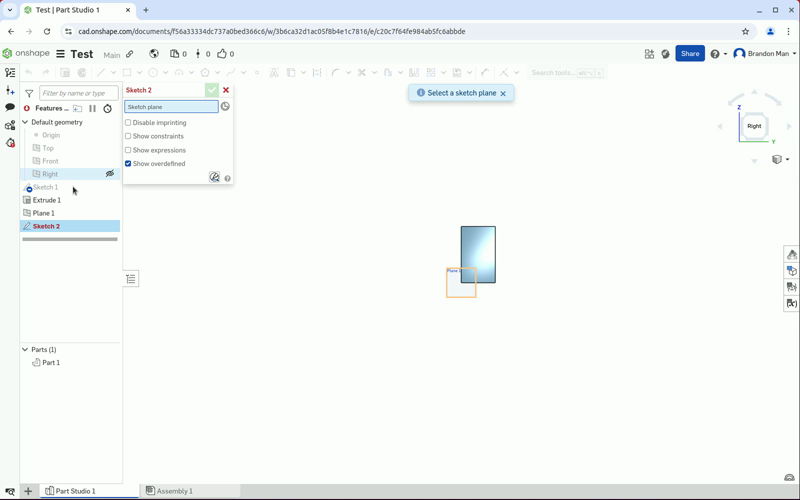
mouse_move(73, 215)
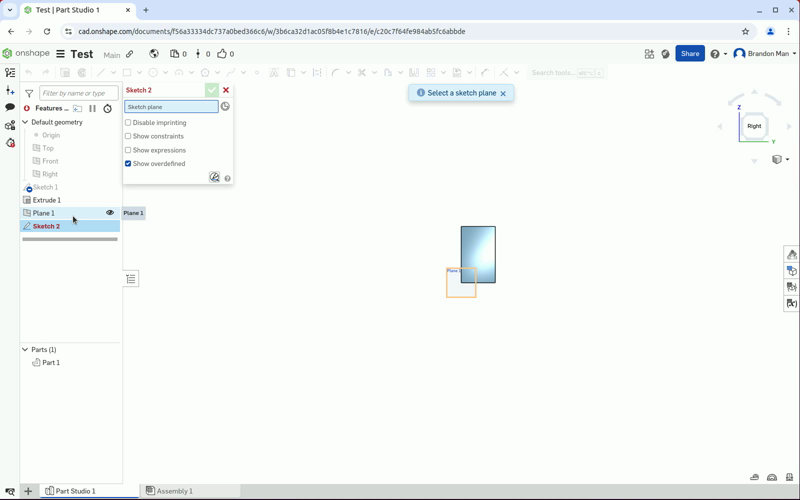
click(73, 215)
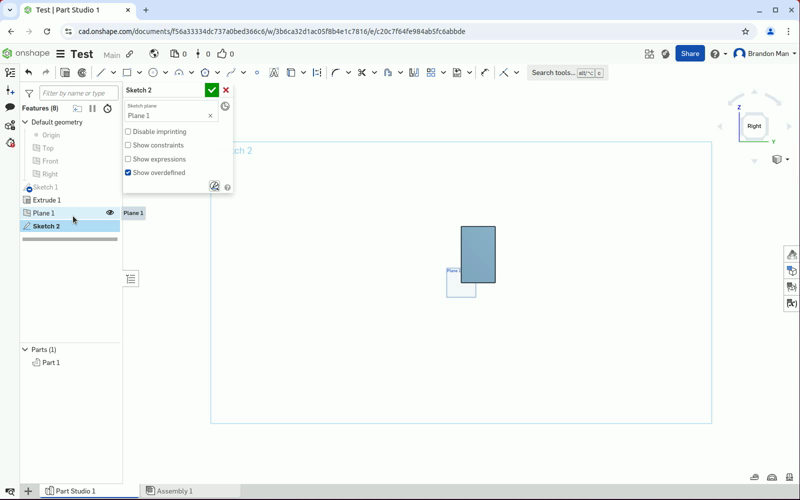
mouse_move(73, 352)
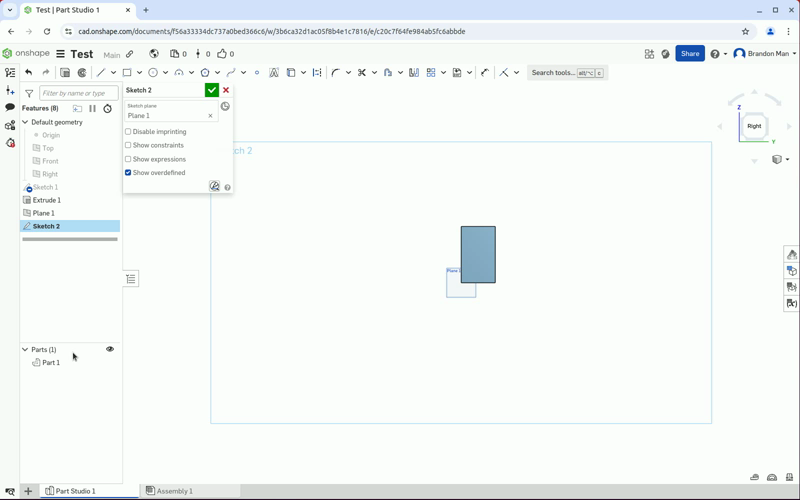
key(y)
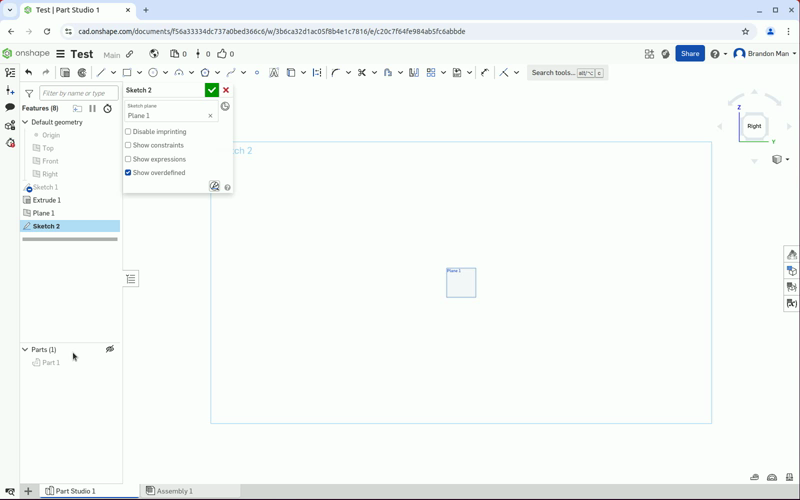
key(l)
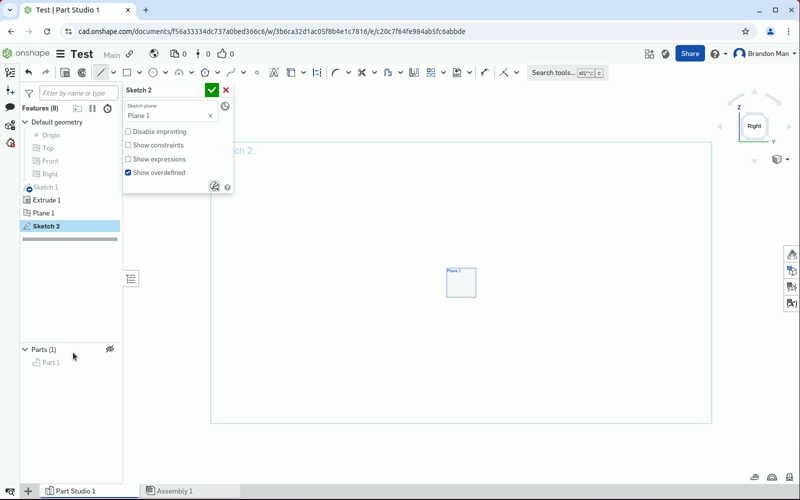
key_down(shift)
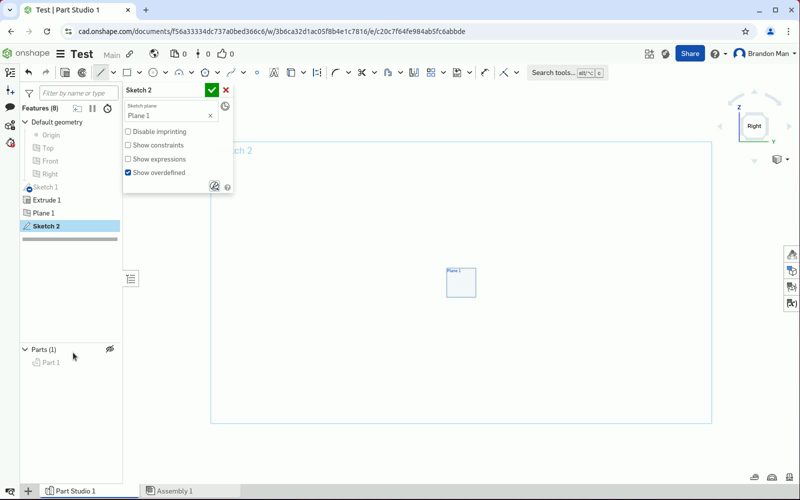
mouse_move(463, 282)
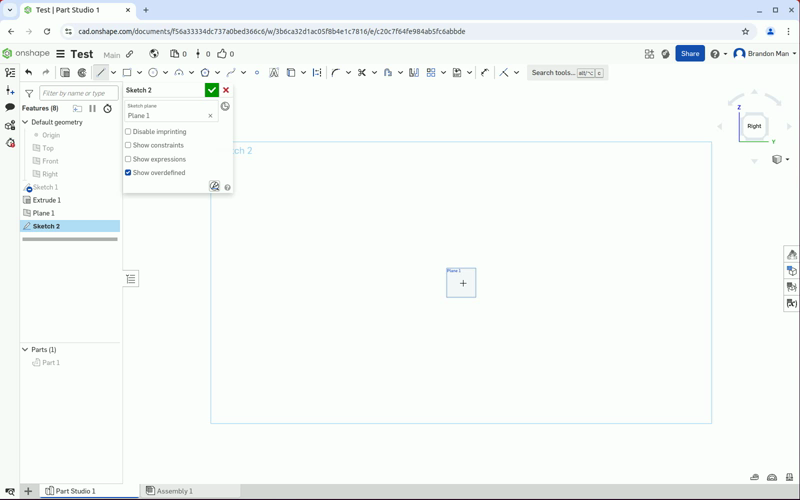
click(463, 282)
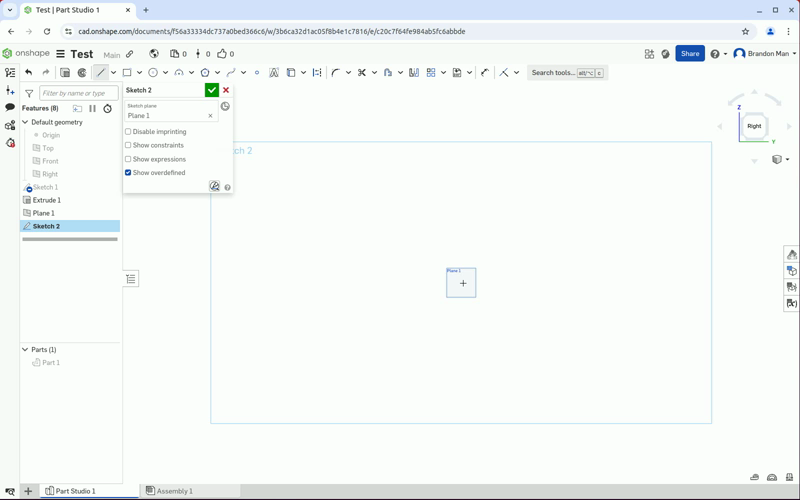
key_up(shift)
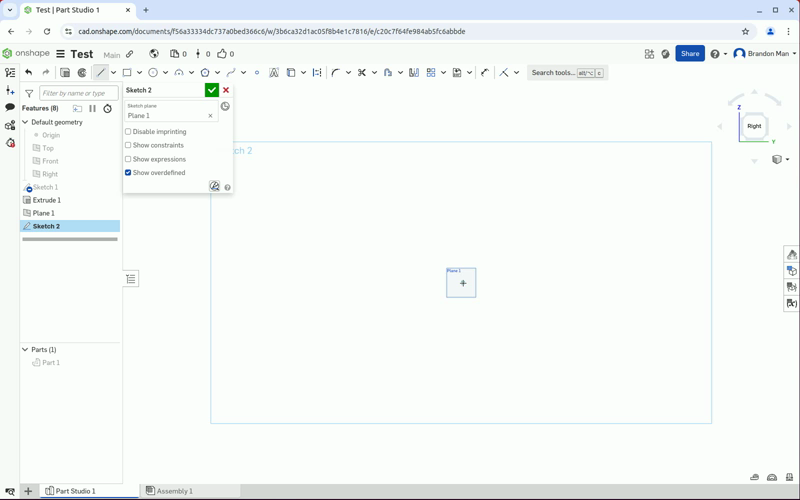
key_down(shift)
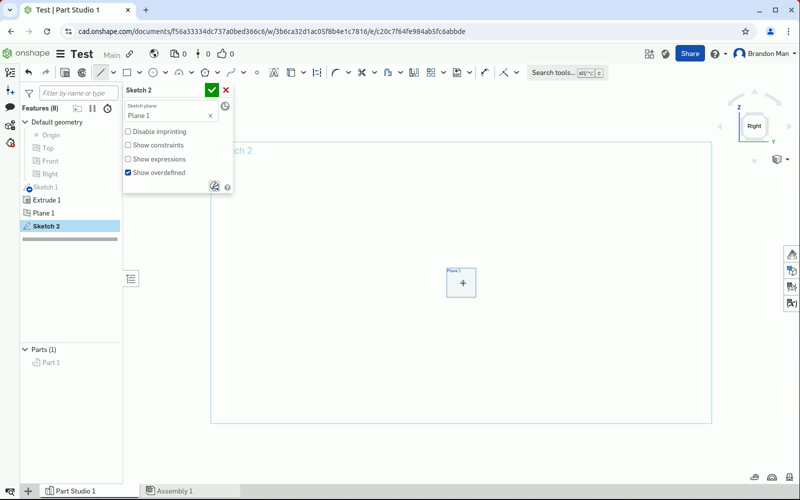
mouse_move(493, 282)
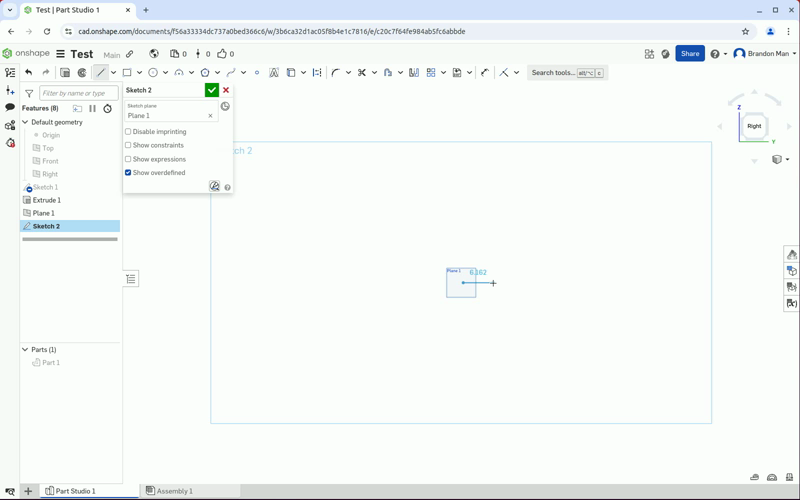
mouse_move(492, 282)
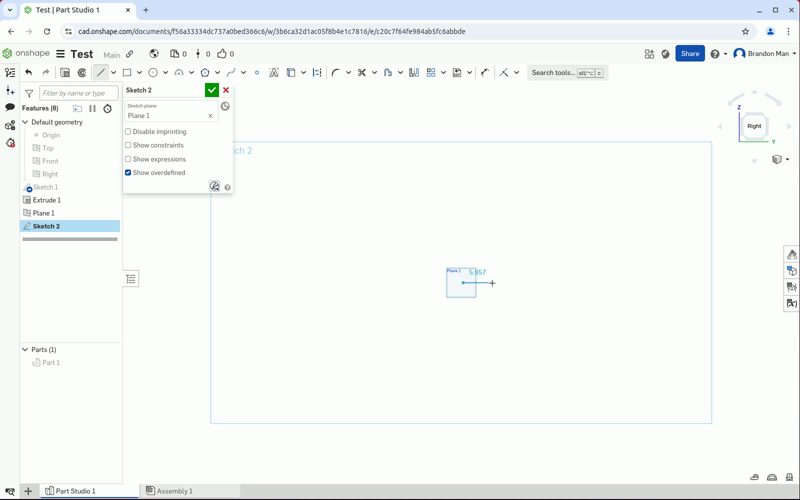
click(492, 282)
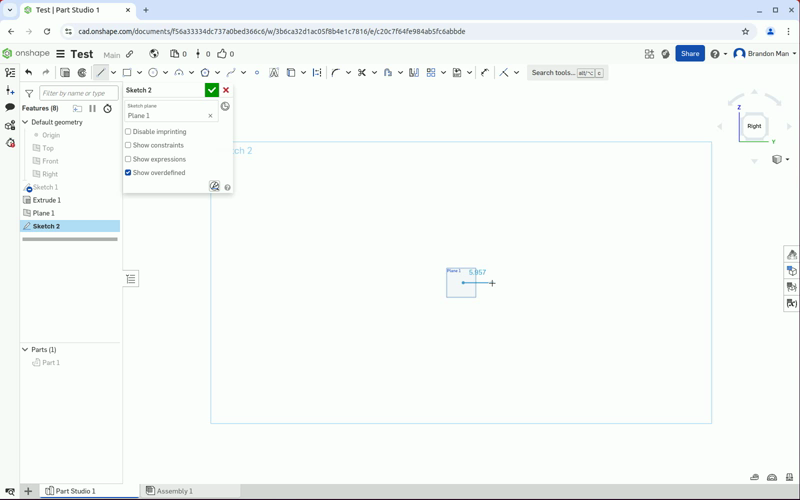
key_up(shift)
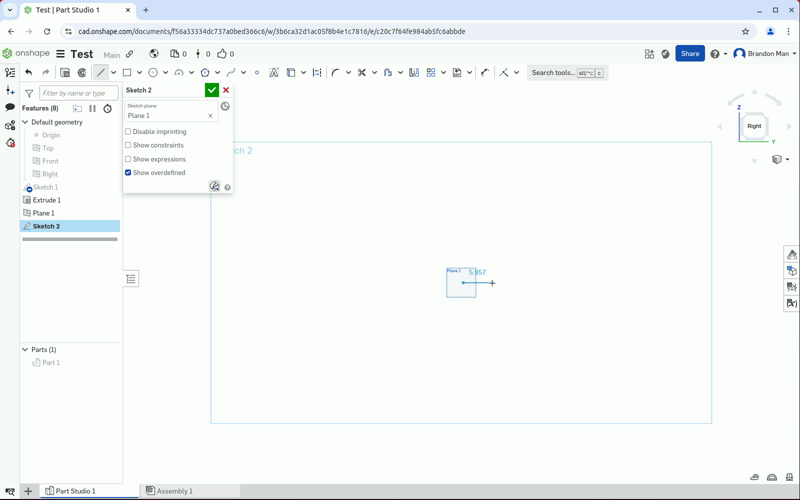
key_down(shift)
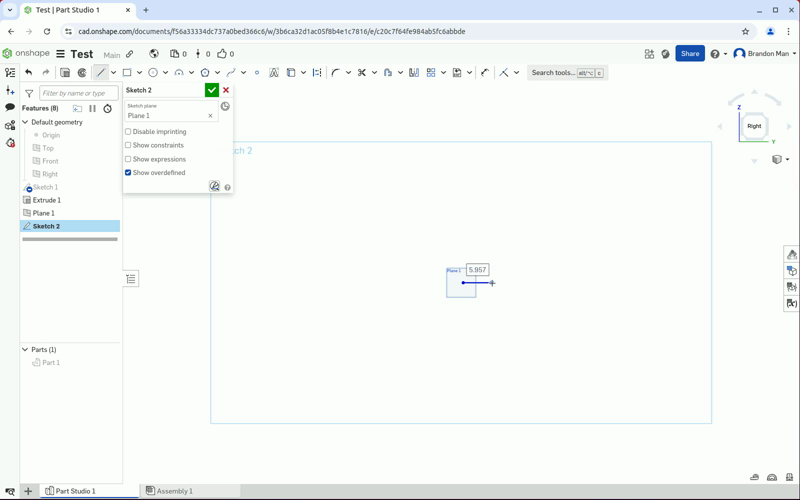
mouse_move(522, 282)
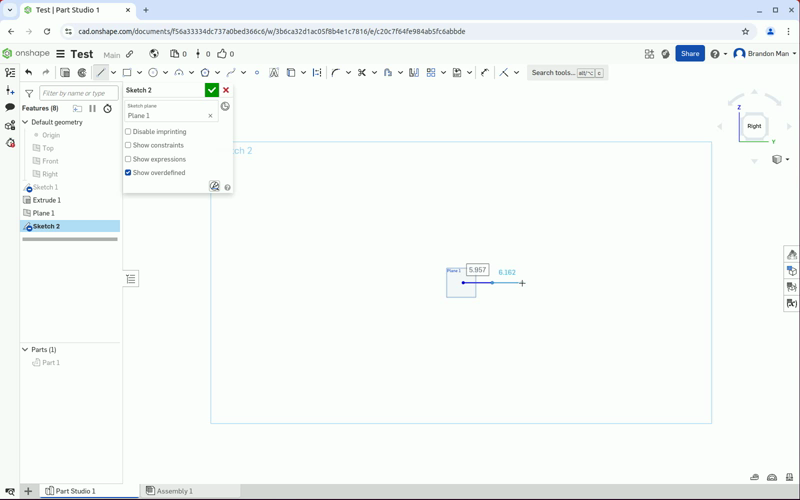
mouse_move(492, 228)
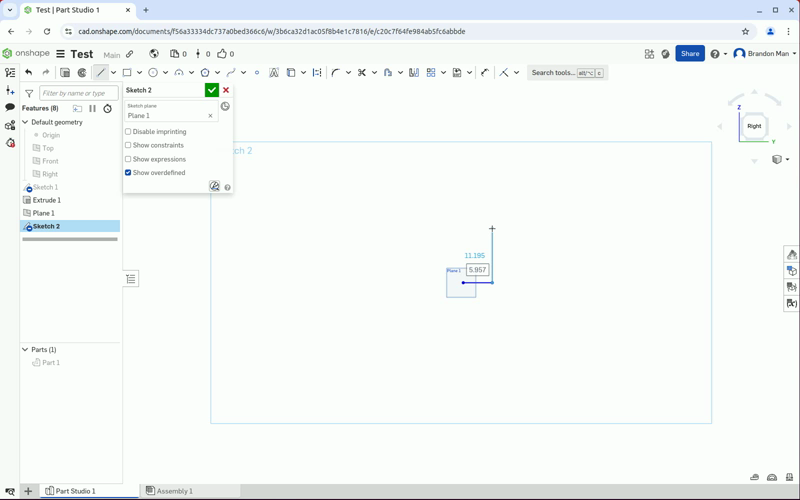
click(492, 228)
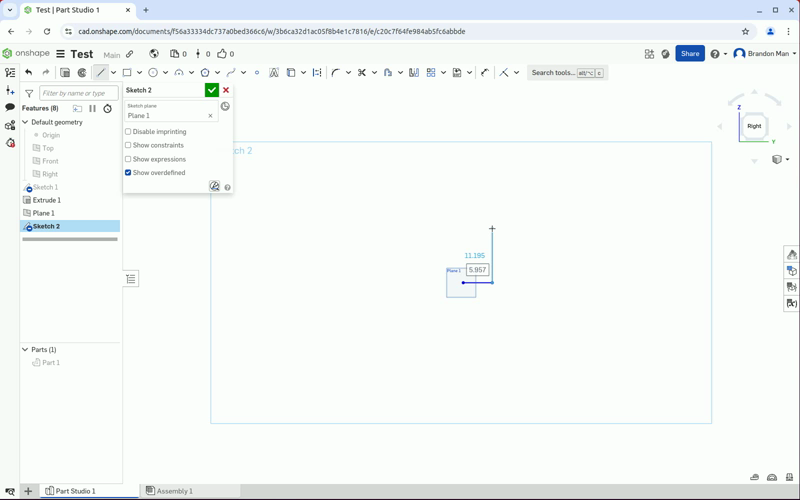
key_up(shift)
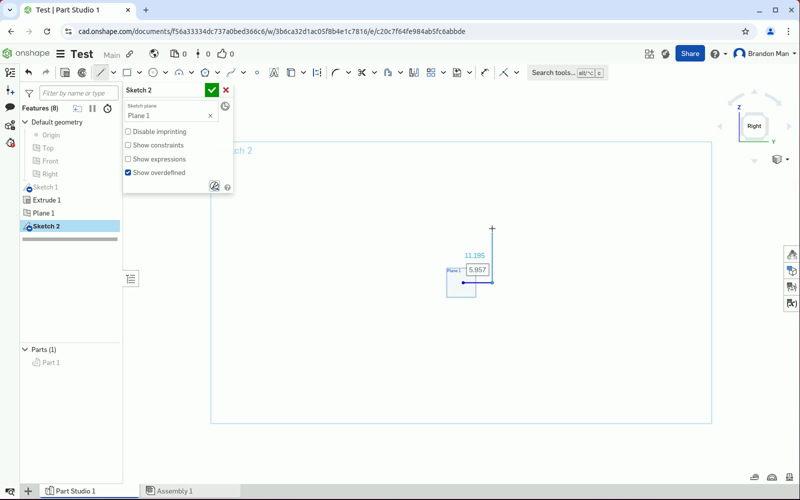
key_down(shift)
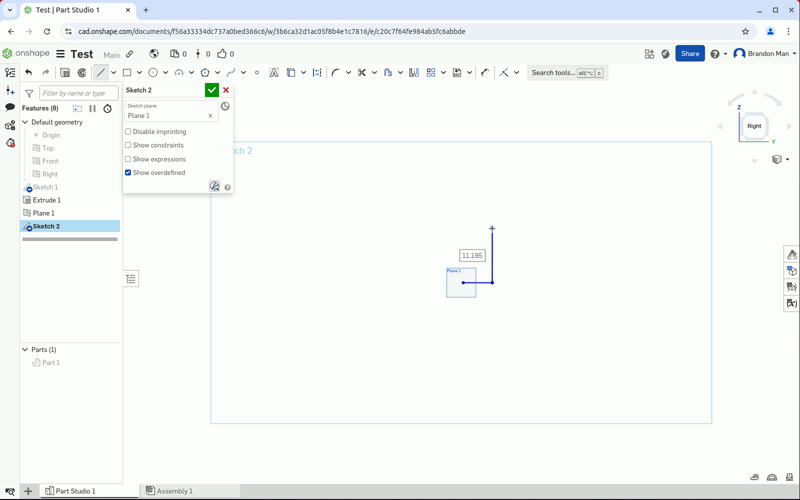
mouse_move(522, 228)
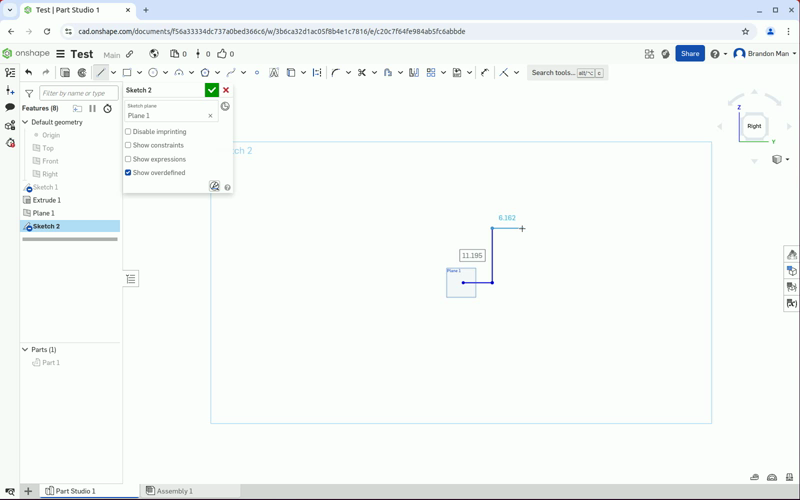
mouse_move(463, 228)
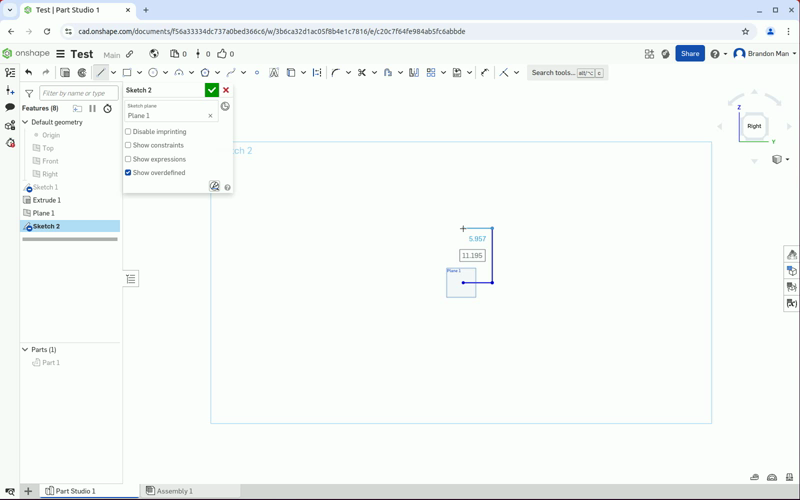
click(463, 228)
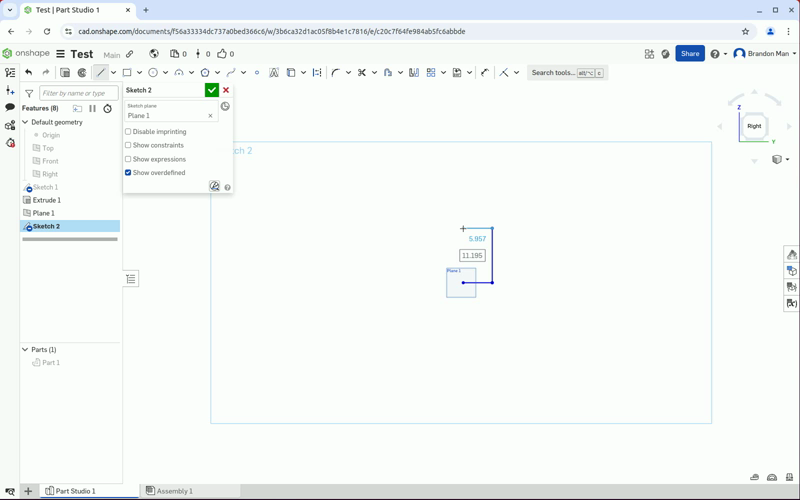
key_up(shift)
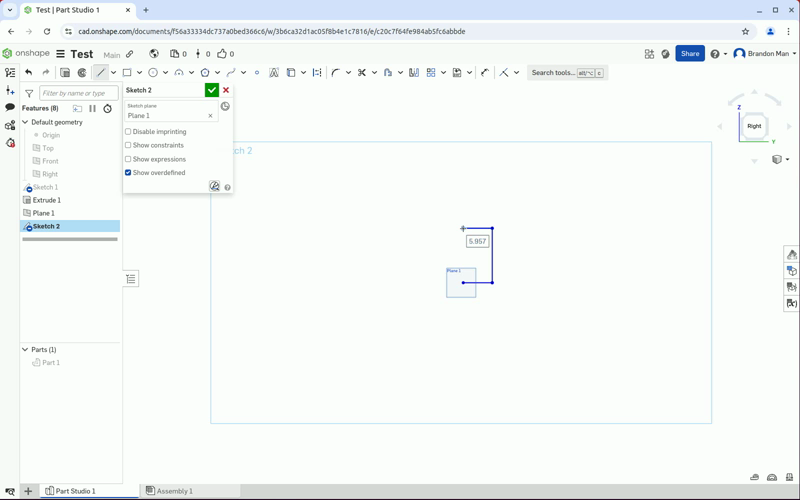
mouse_move(493, 228)
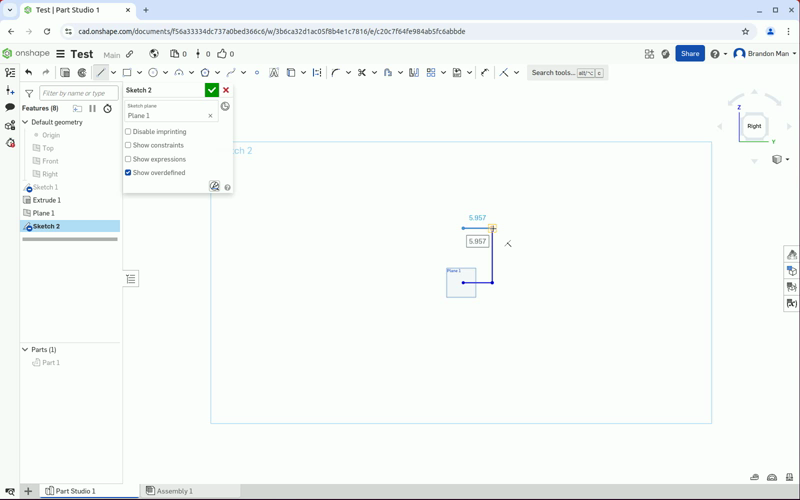
key_down(shift)
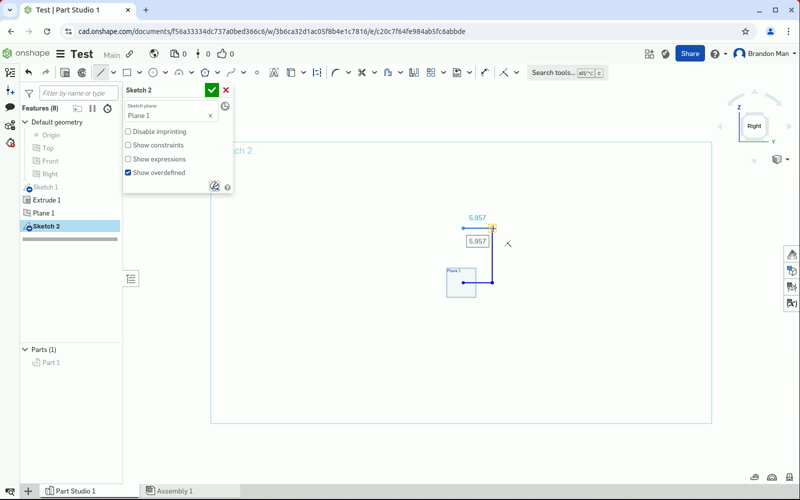
mouse_move(463, 282)
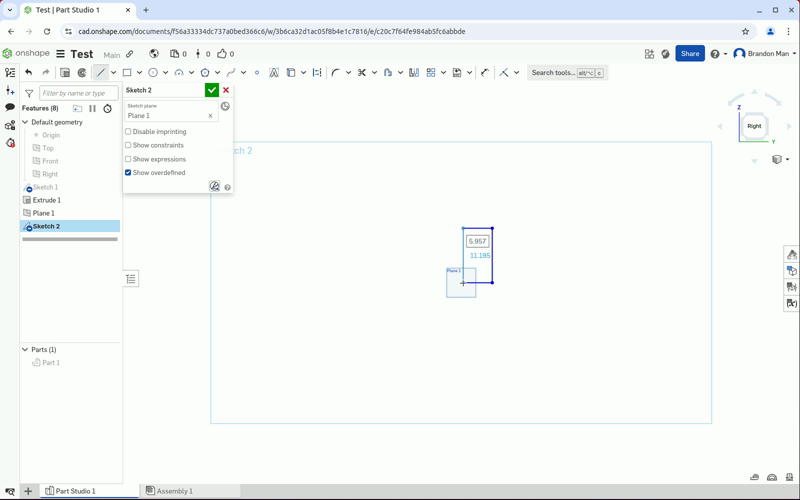
key_up(shift)
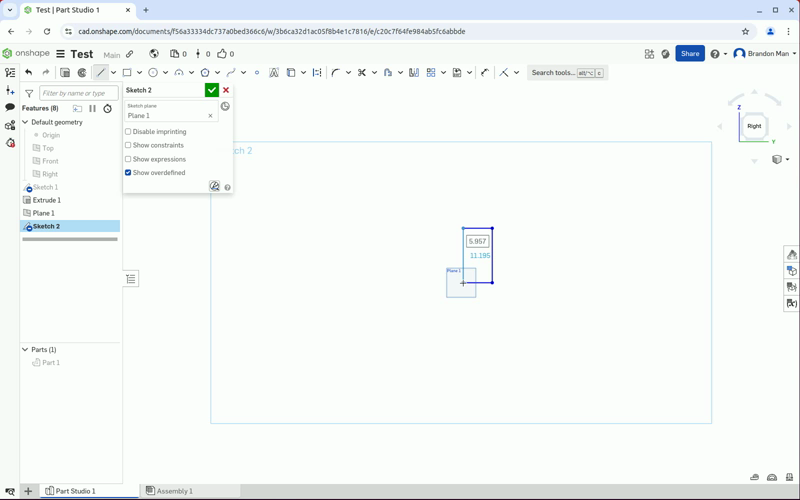
click(463, 282)
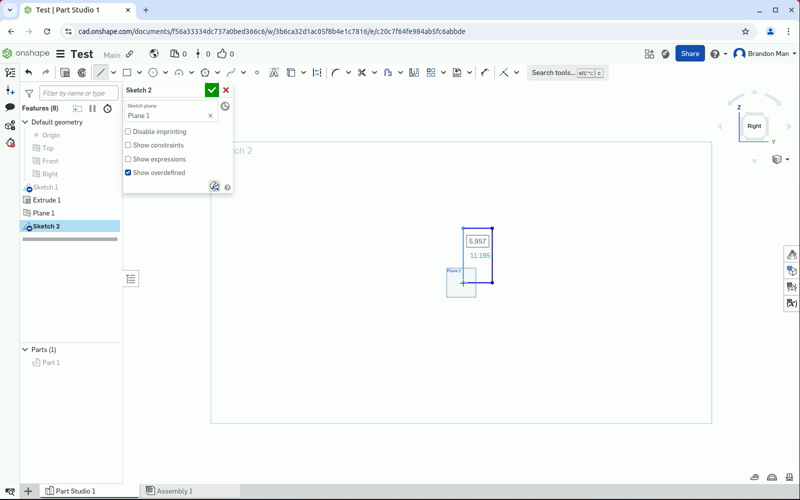
key(esc)
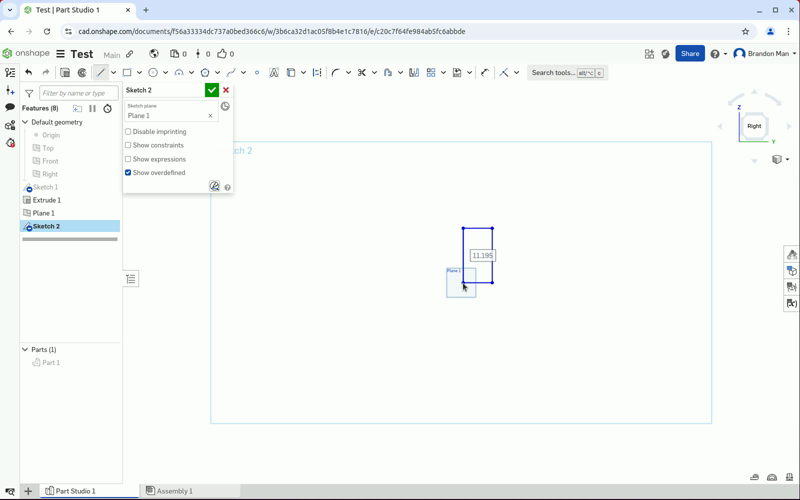
mouse_move(483, 240)
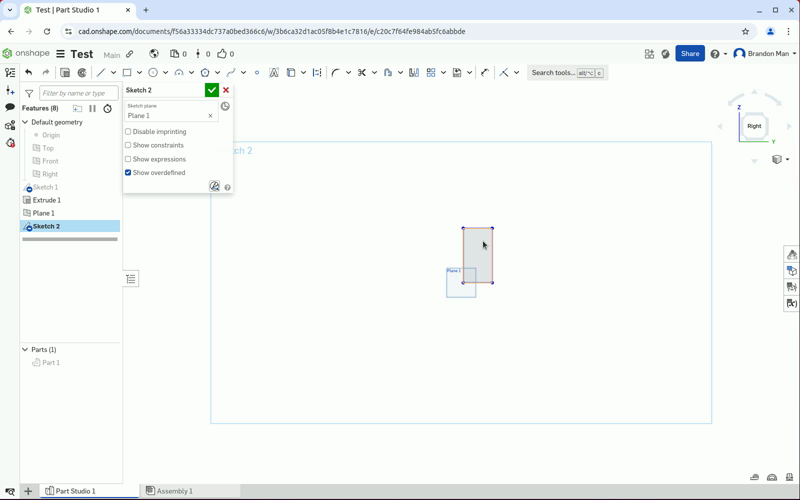
scroll(6)
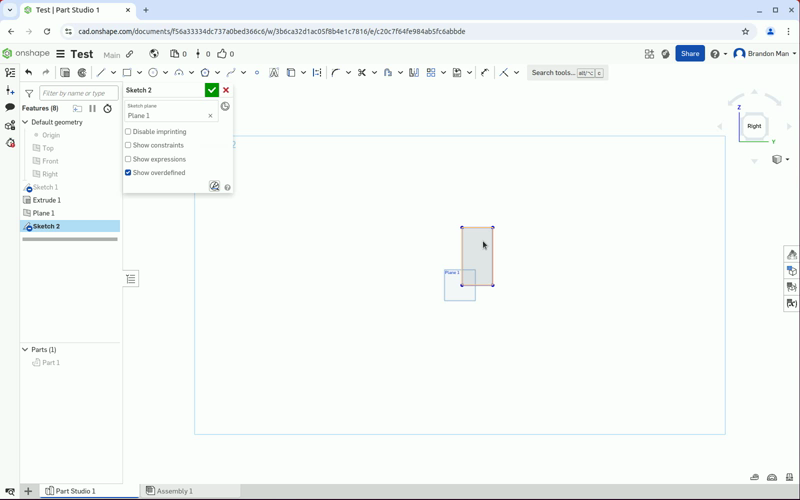
scroll(6)
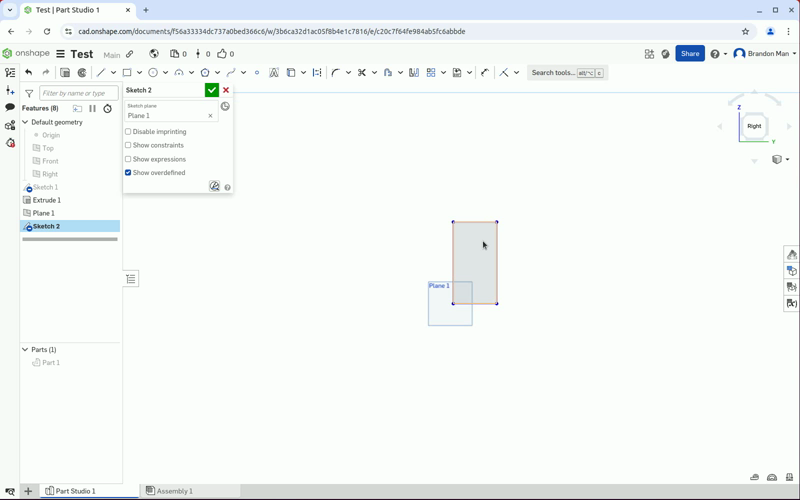
scroll(6)
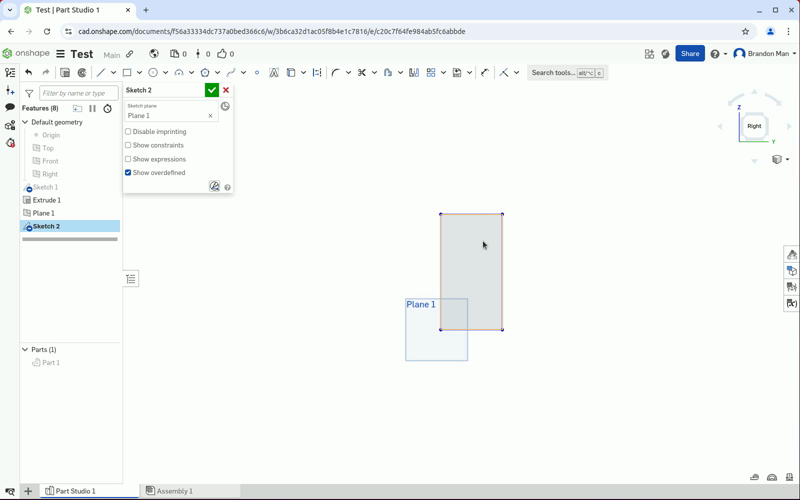
scroll(6)
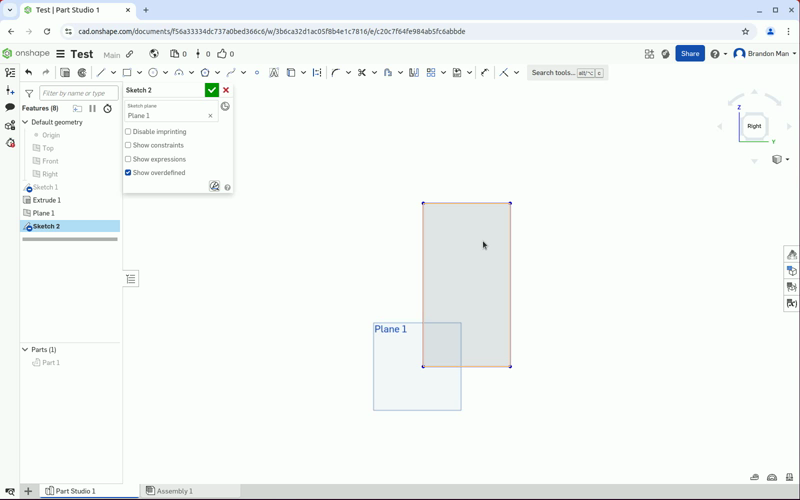
scroll(6)
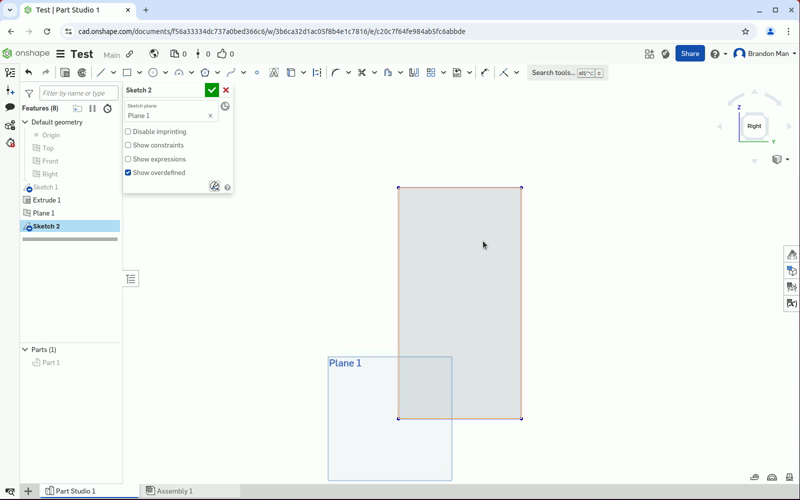
scroll(6)
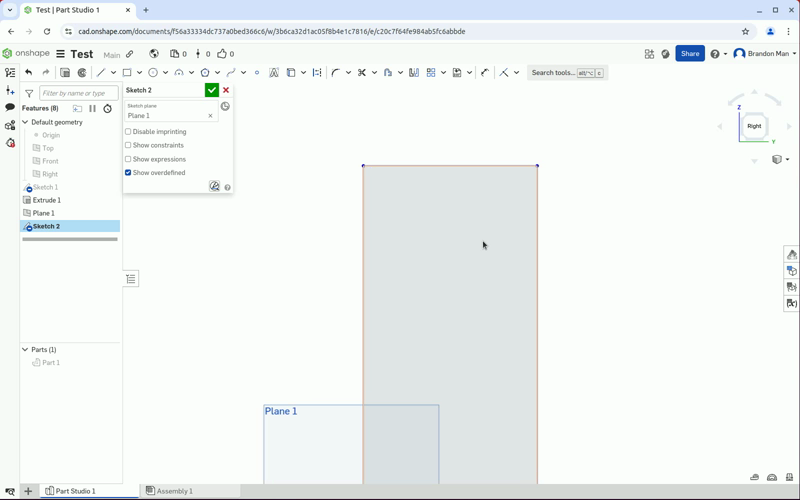
scroll(6)
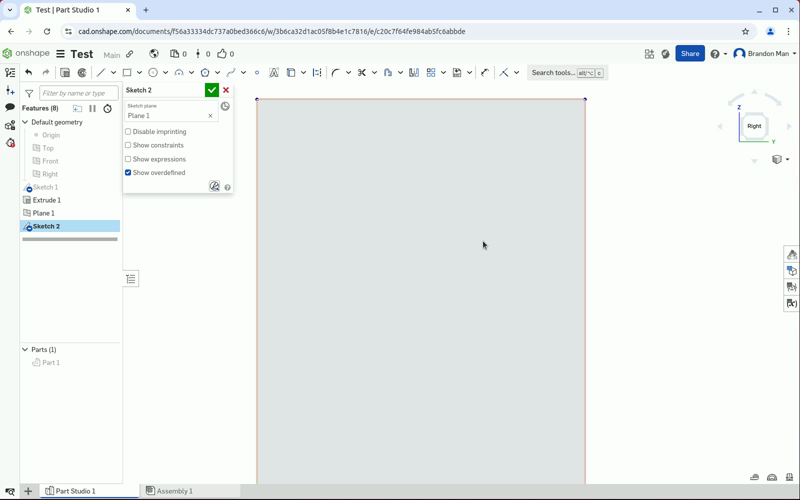
click(483, 240)
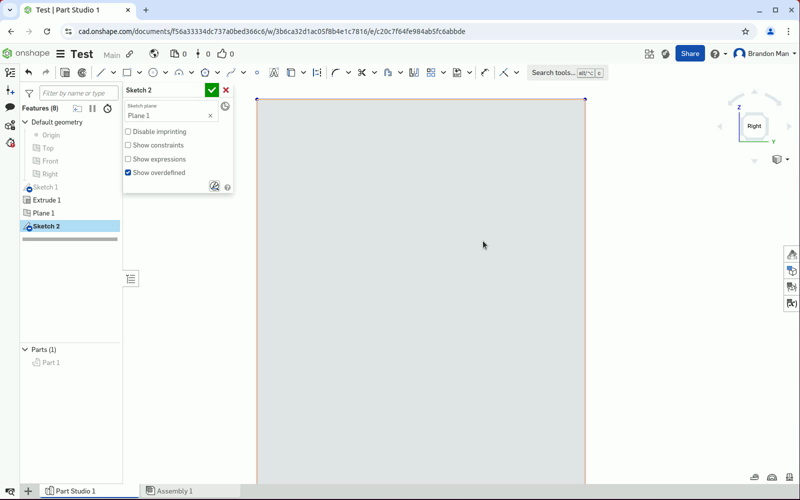
scroll(-6)
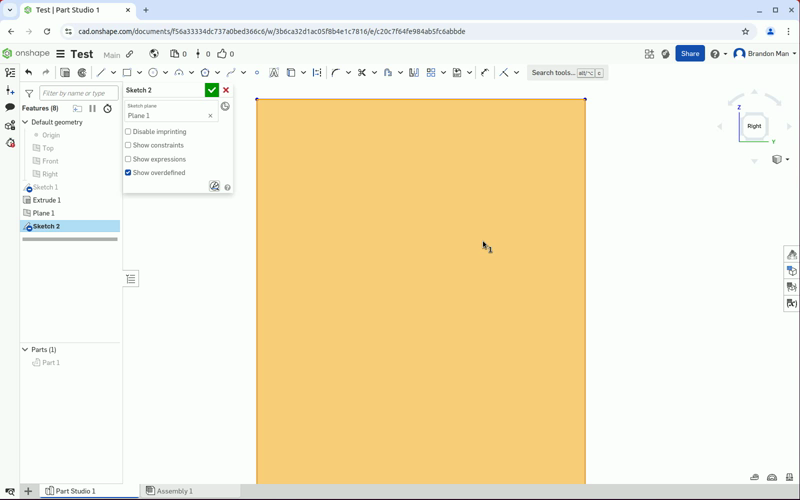
scroll(-6)
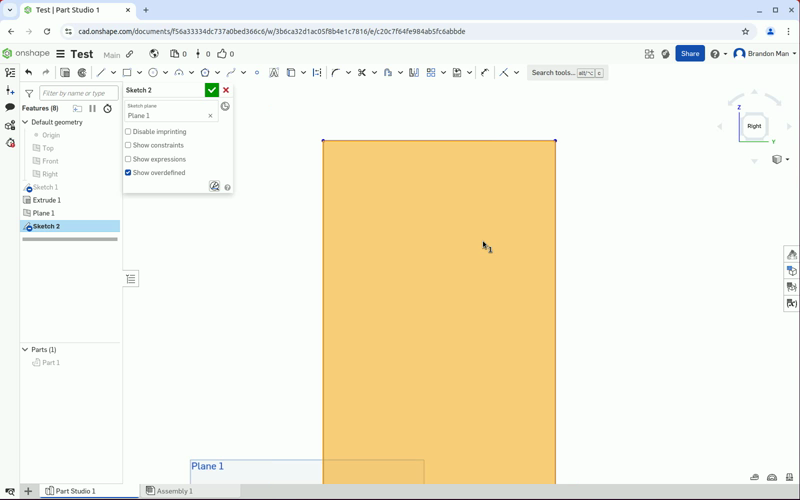
scroll(-6)
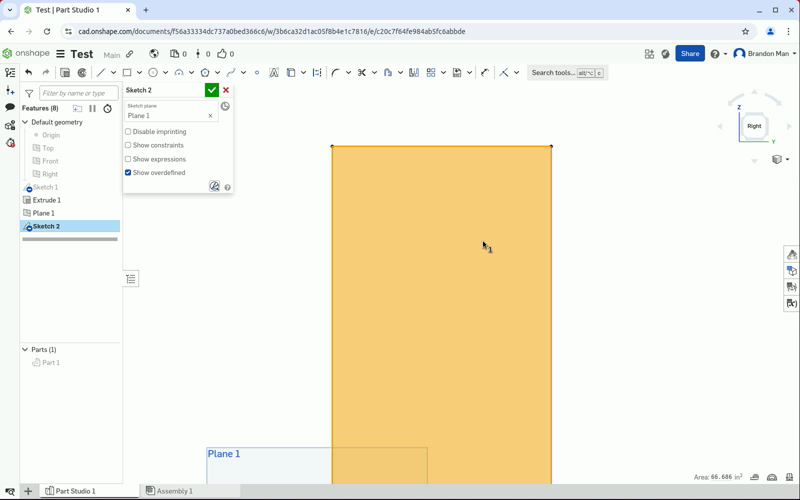
scroll(-6)
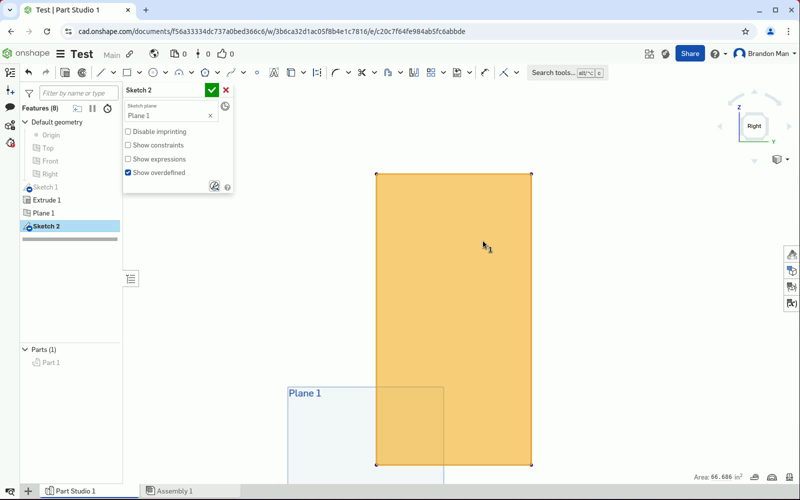
scroll(-6)
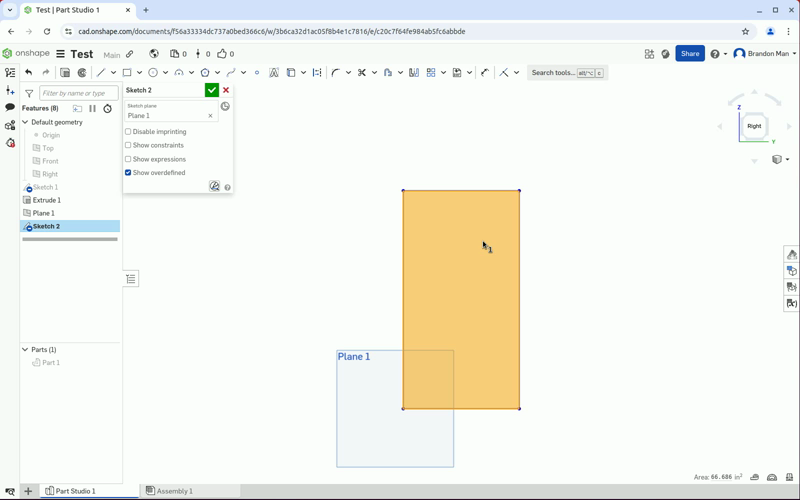
scroll(-6)
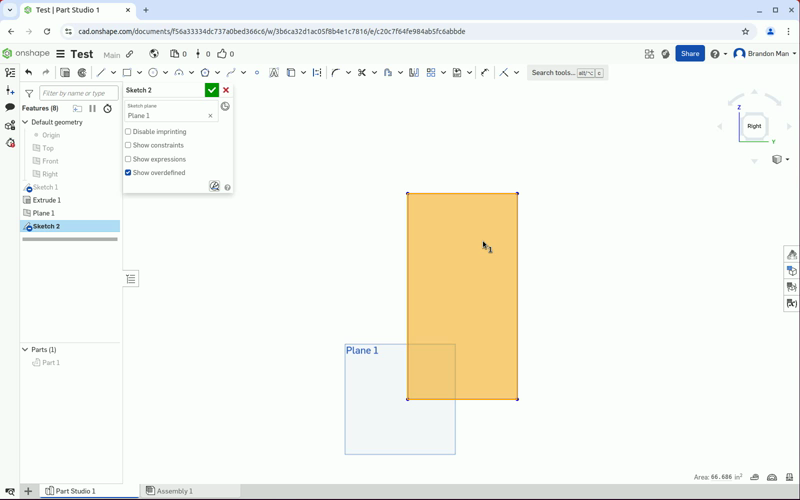
scroll(-6)
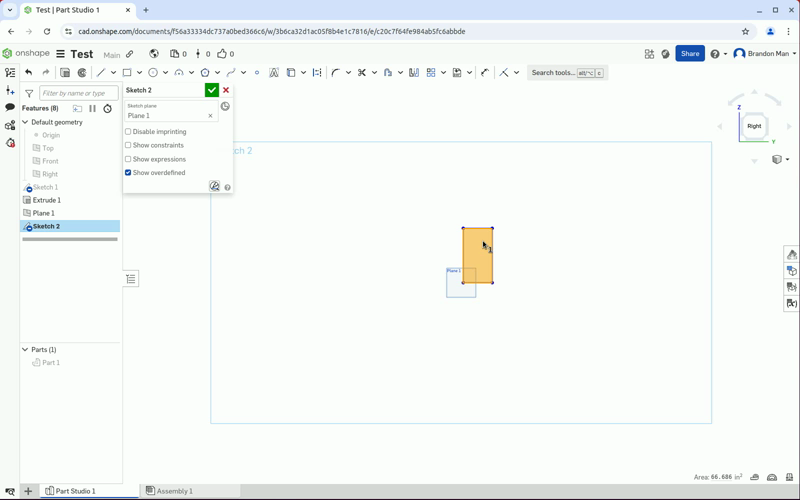
mouse_move(73, 352)
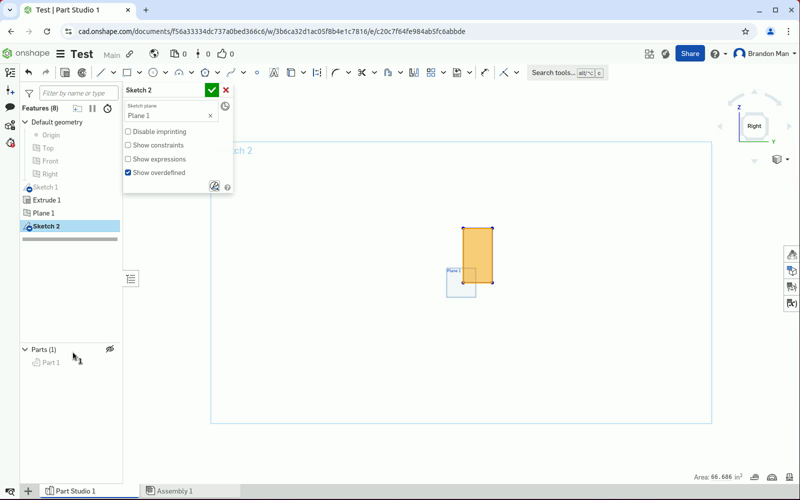
key(shift+y)
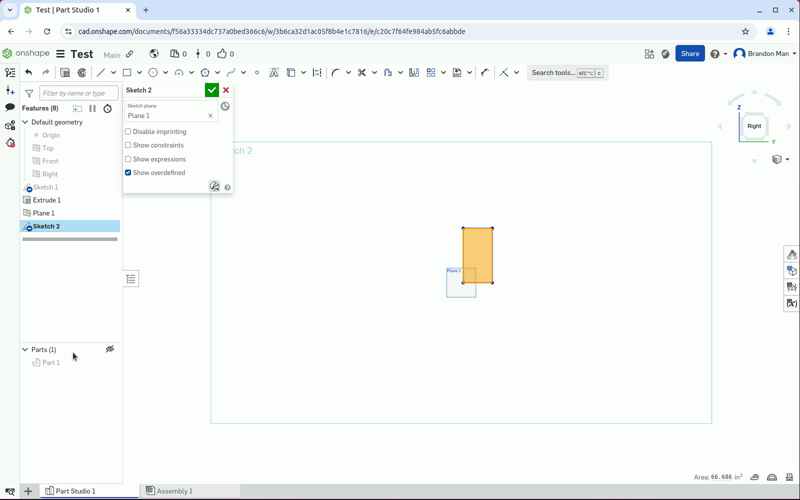
key(shift+e)
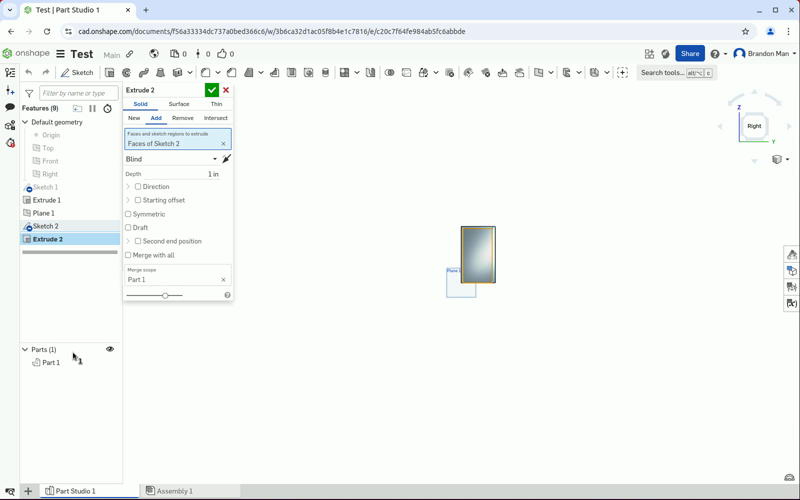
mouse_move(143, 106)
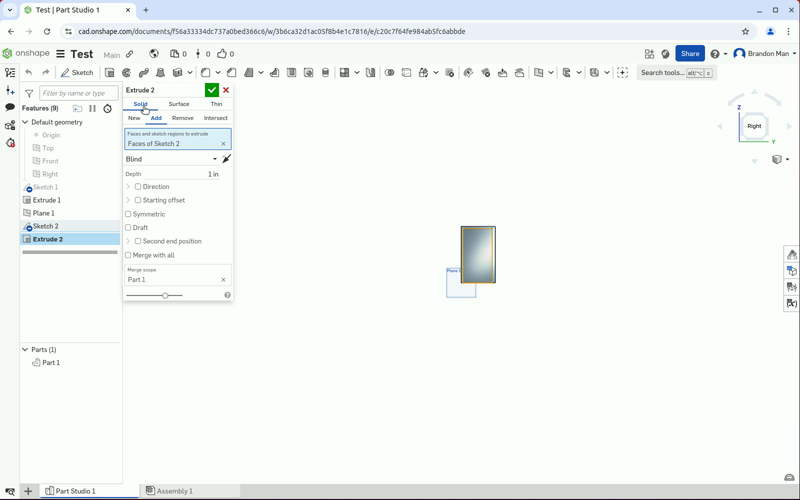
click(143, 106)
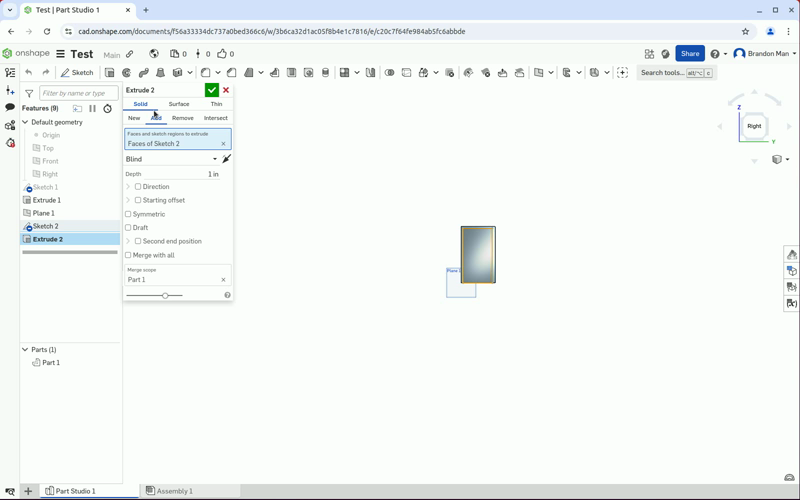
mouse_move(186, 120)
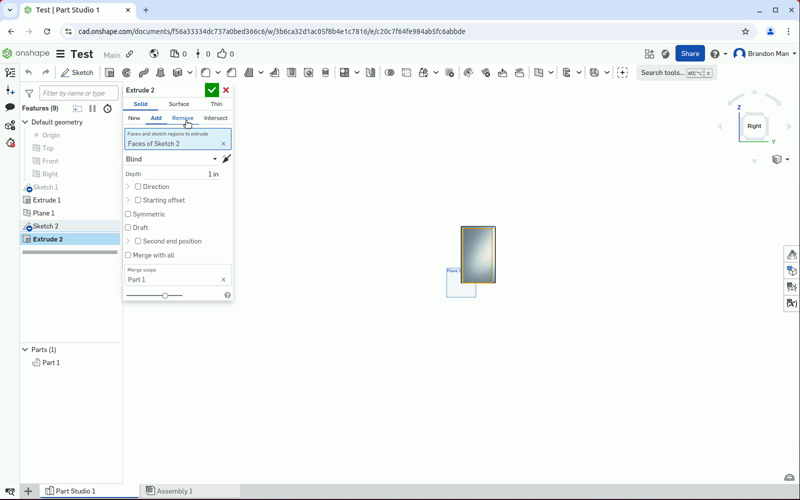
click(186, 120)
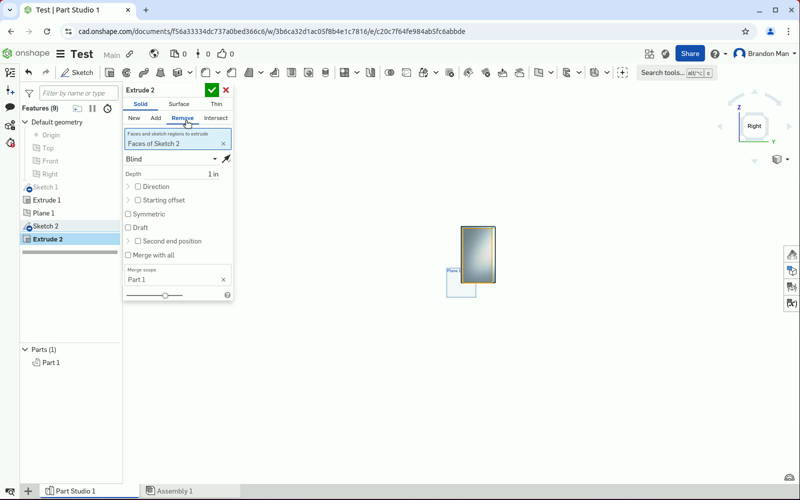
key(tab, 4)
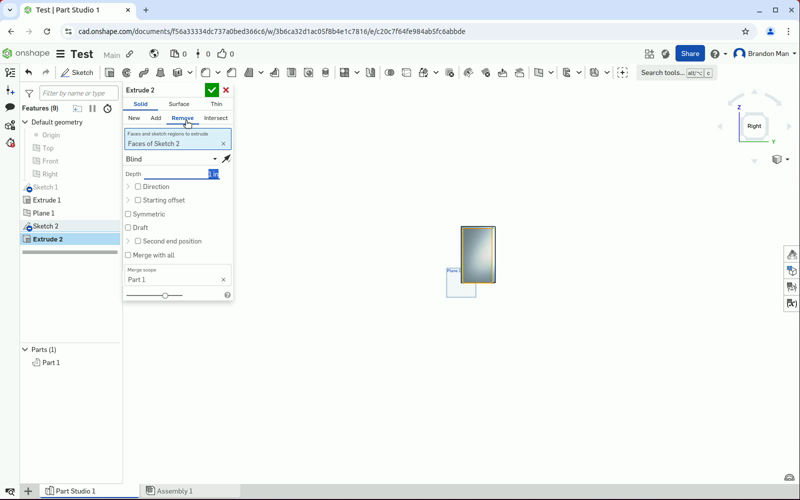
text(8.666)
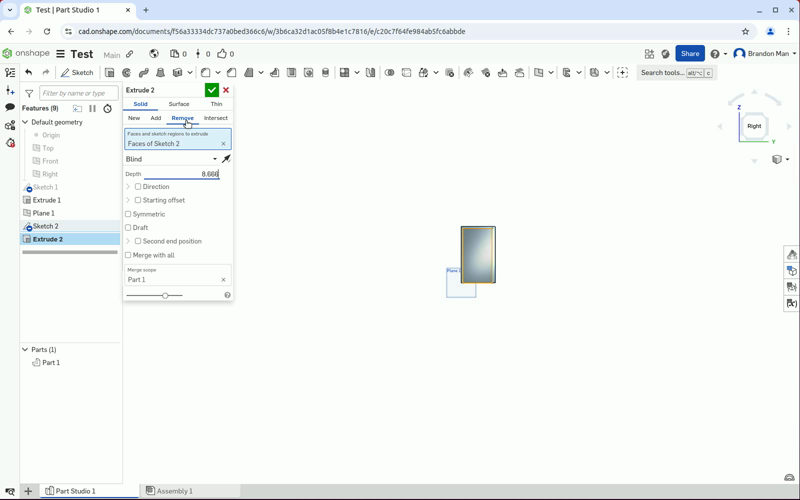
key(tab, 6)
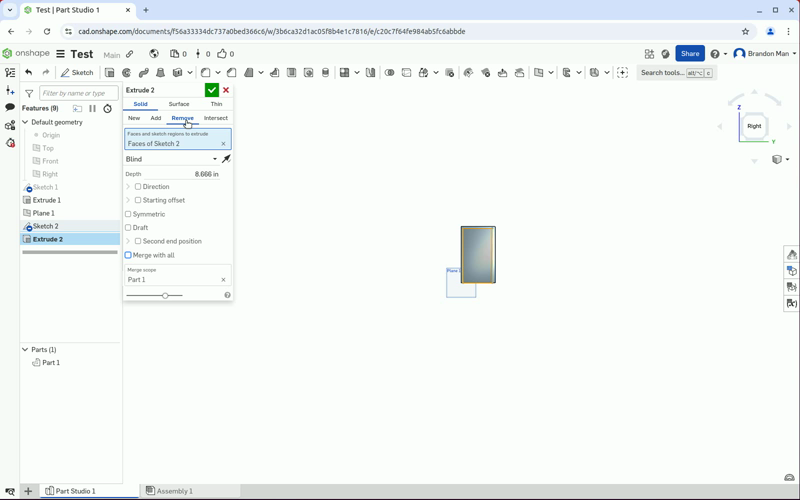
key(space)
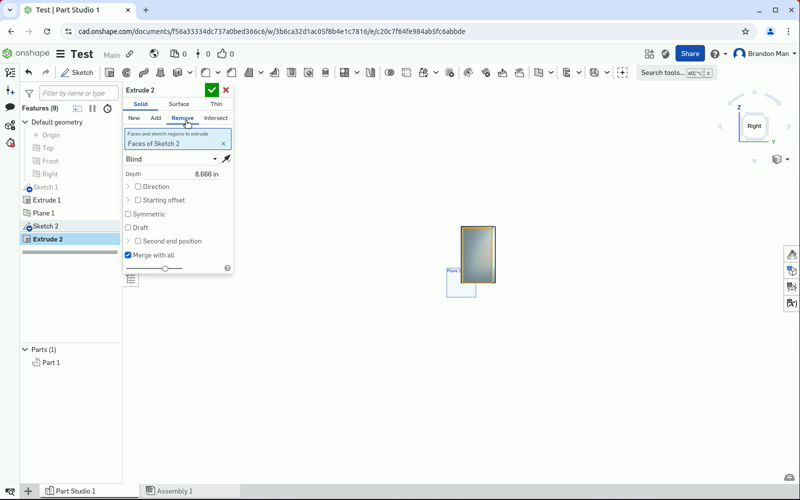
key(enter)
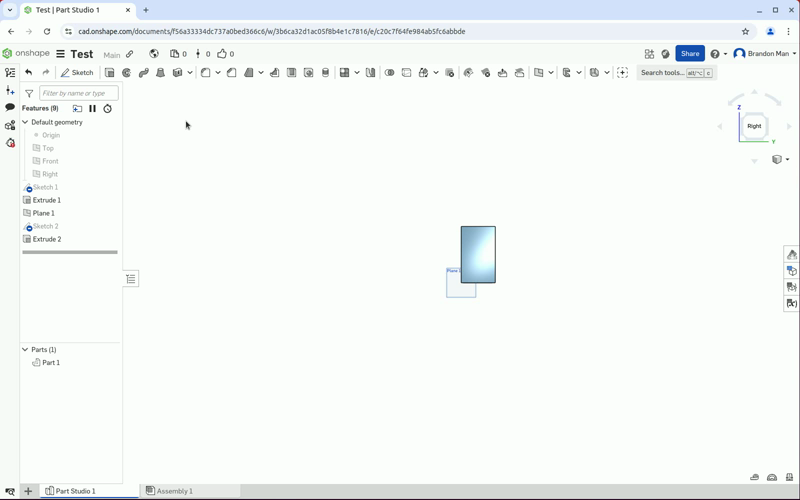
key(shift+h)
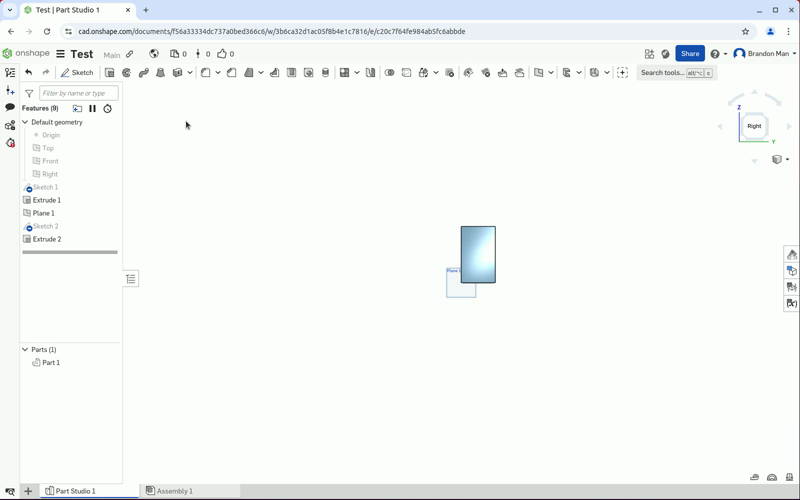
key(shift+h)
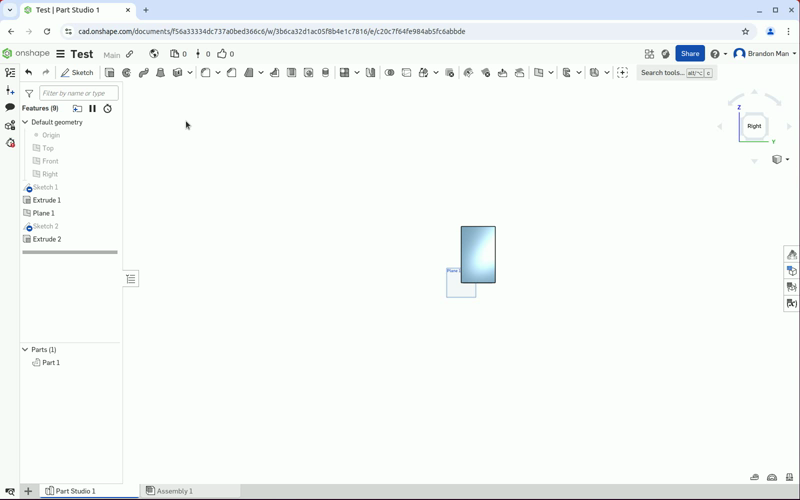
mouse_move(73, 189)
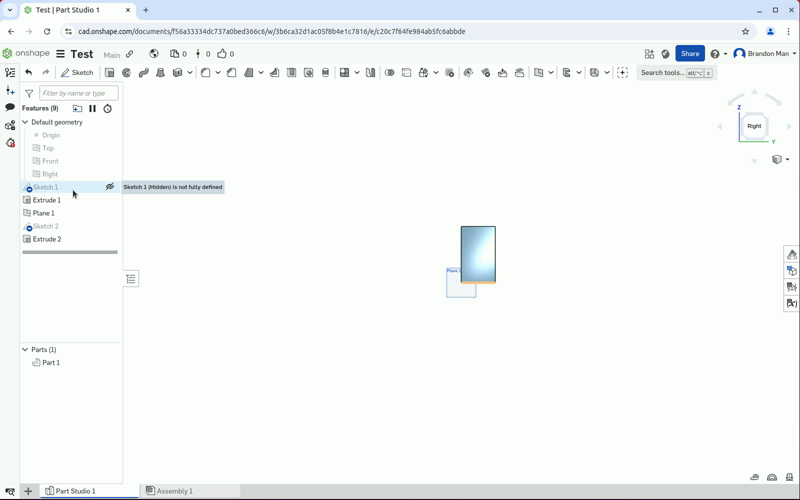
click(73, 189)
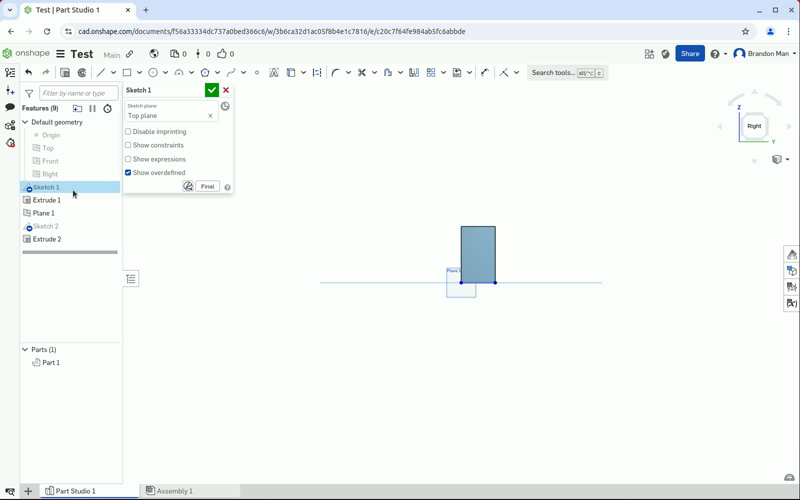
mouse_move(229, 92)
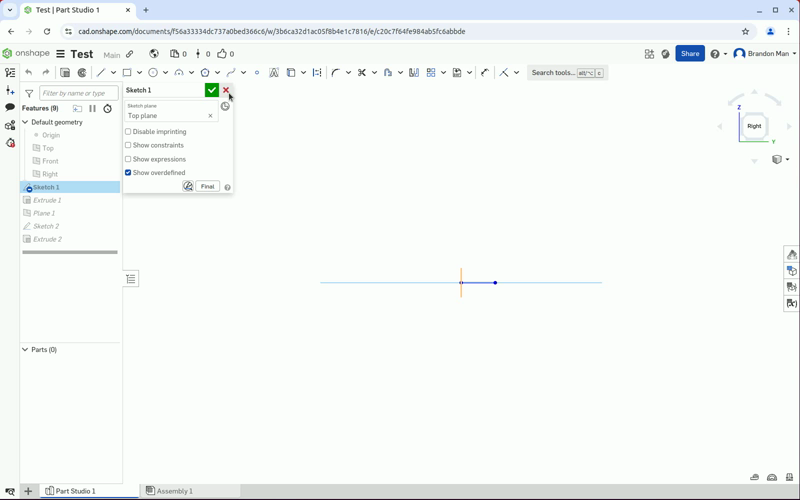
click(229, 92)
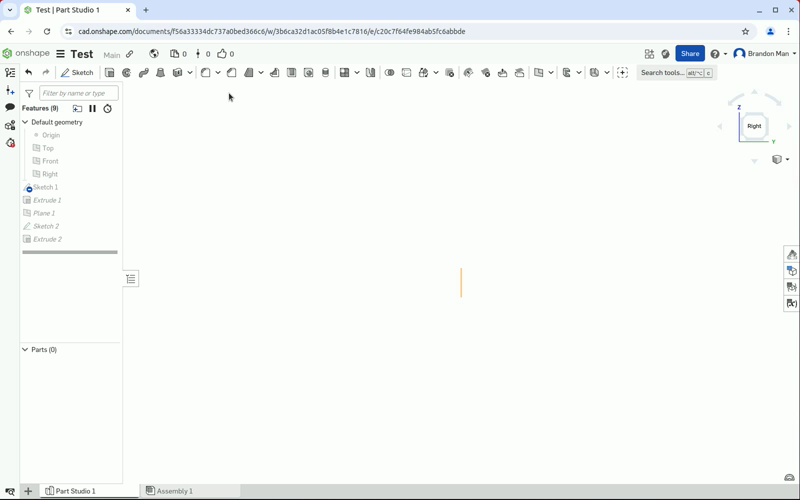
mouse_move(73, 352)
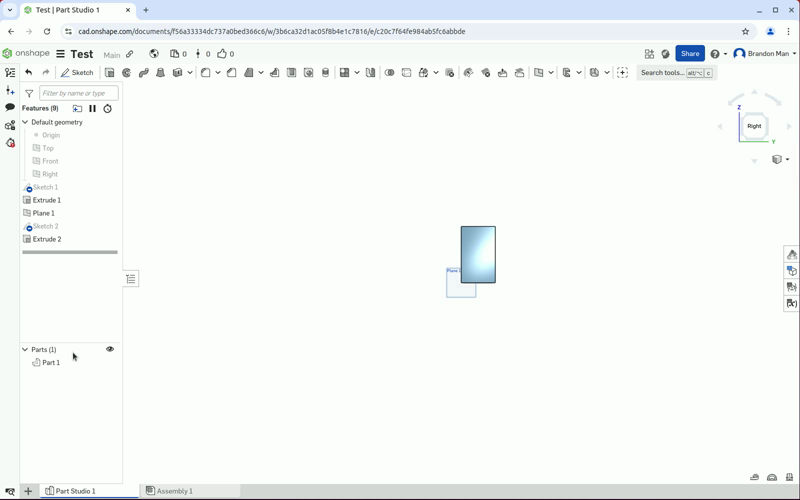
key(y)
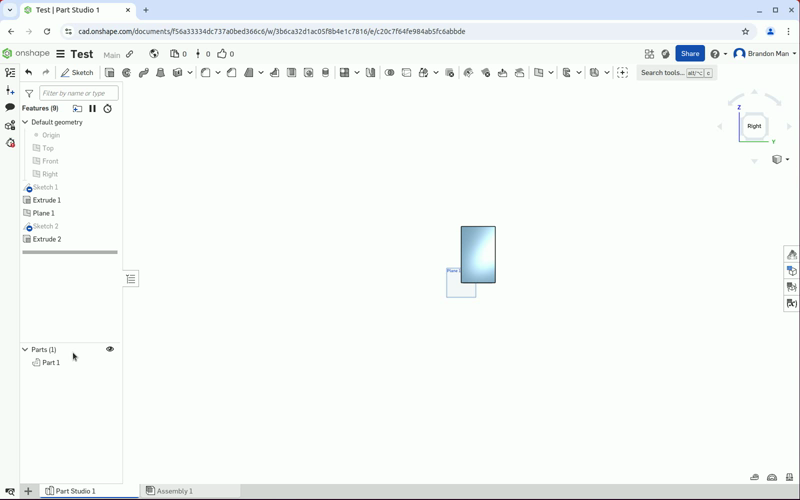
key(shift+p)
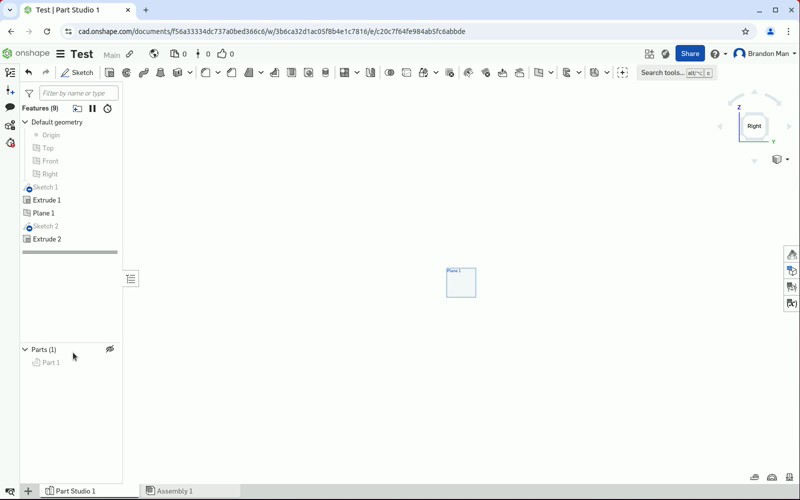
key(space)
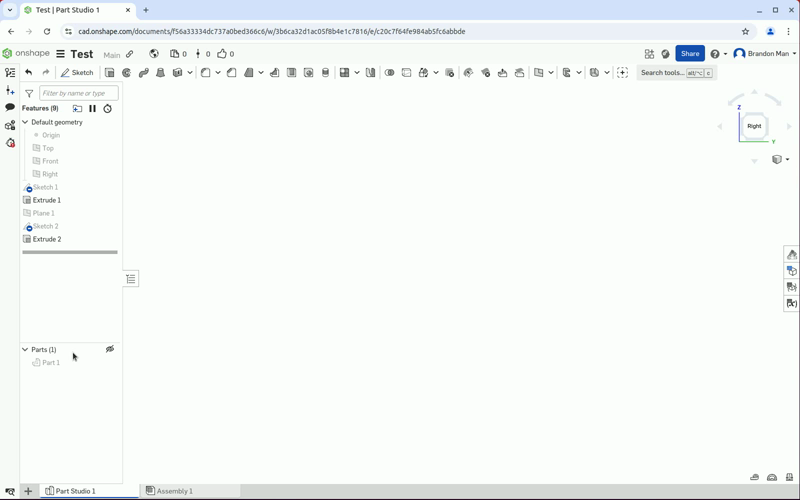
key_down(shift)
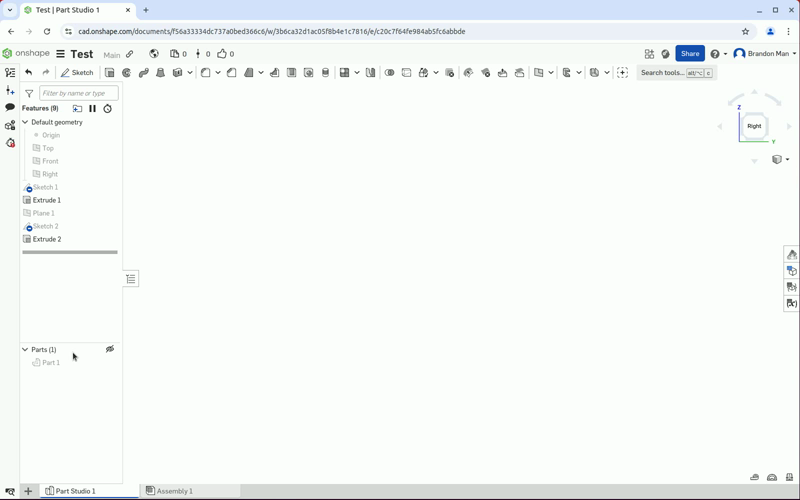
key(right)
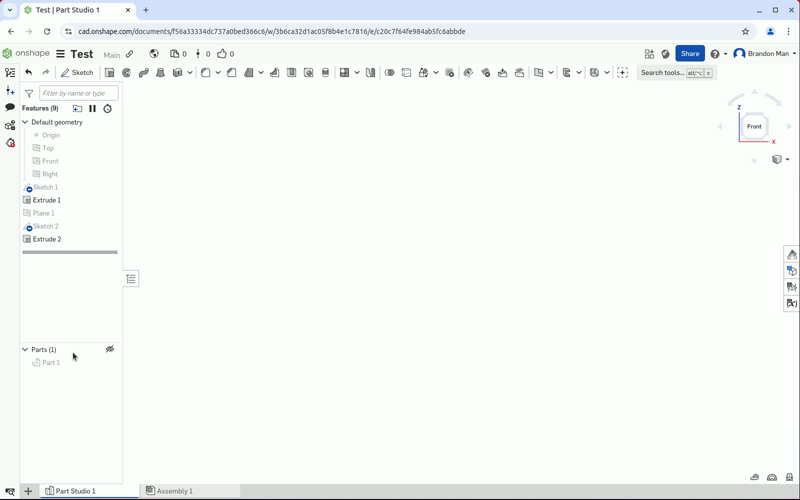
key_up(shift)
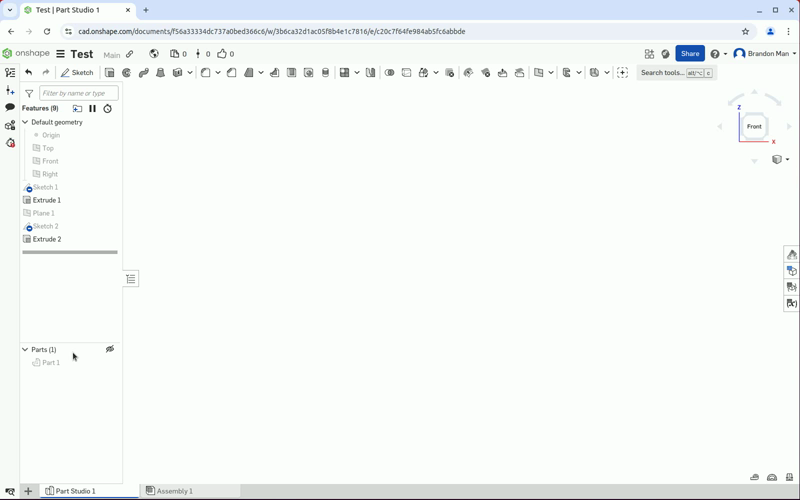
key(space)
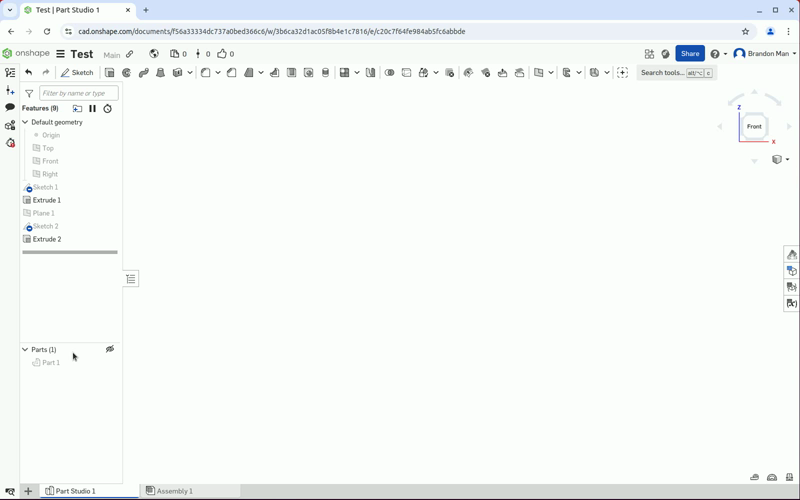
key_down(shift)
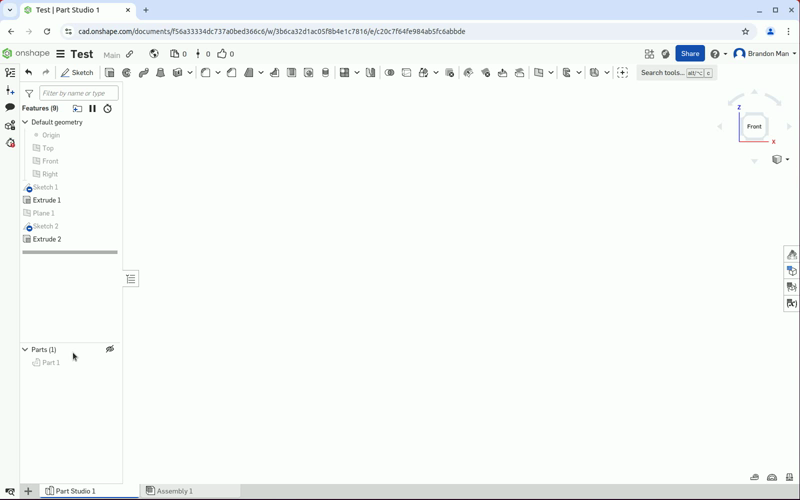
key(down)
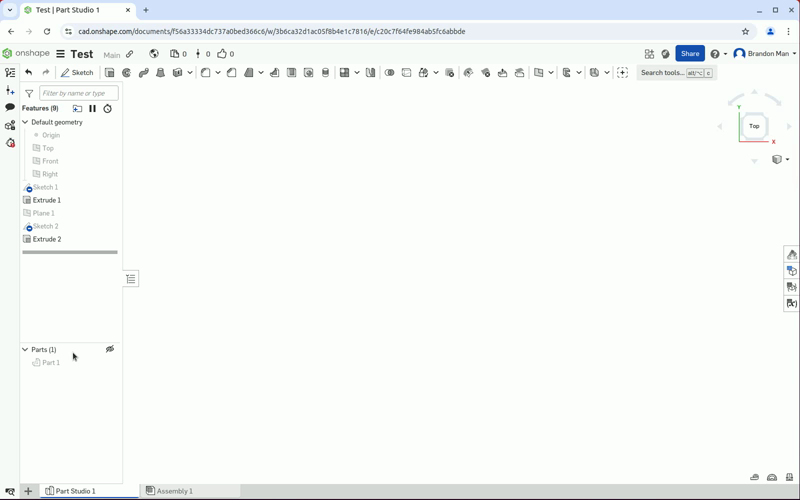
key_up(shift)
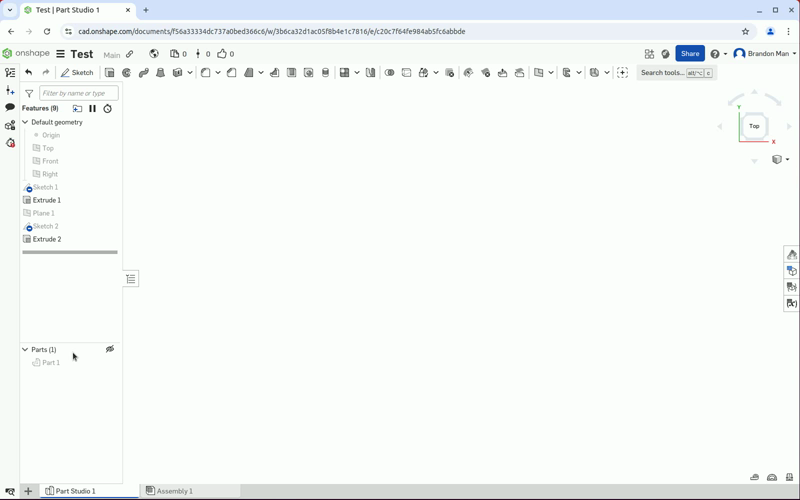
mouse_move(73, 352)
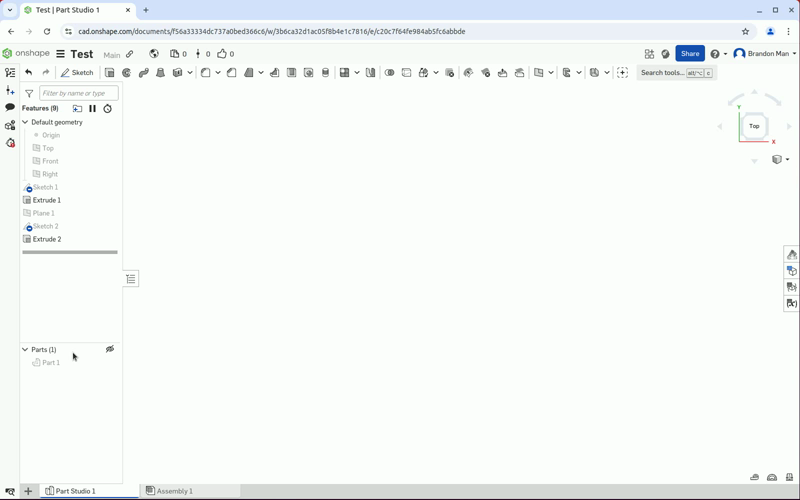
key(shift+y)
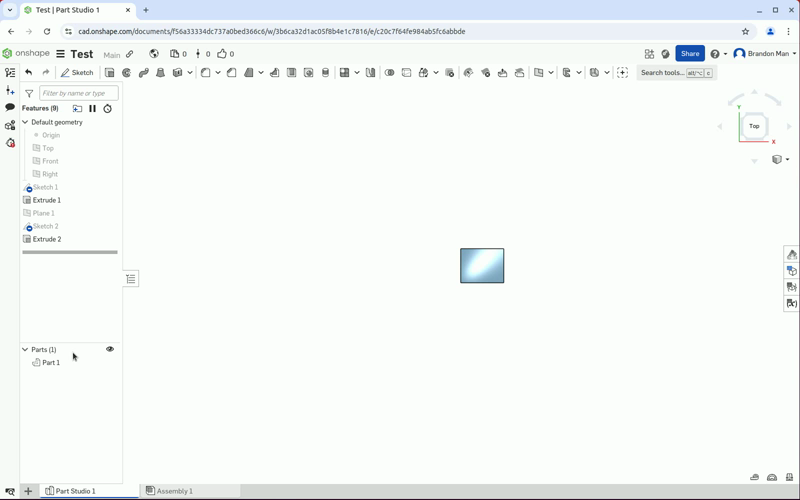
mouse_move(541, 75)
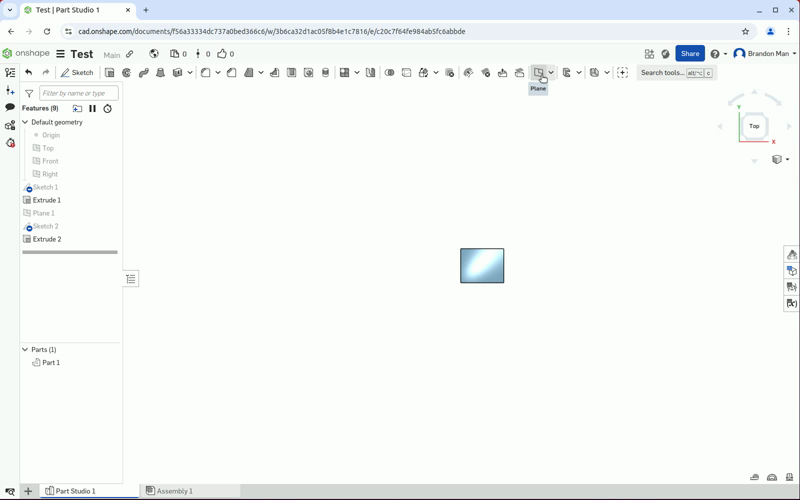
click(541, 75)
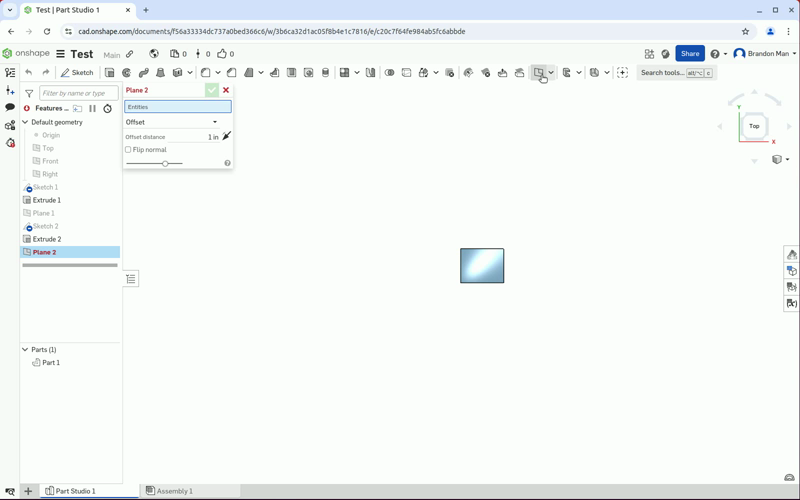
mouse_move(73, 150)
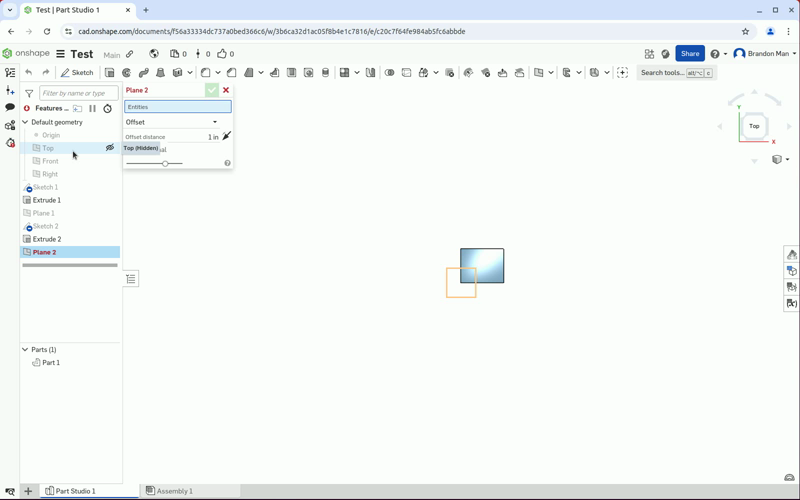
click(73, 150)
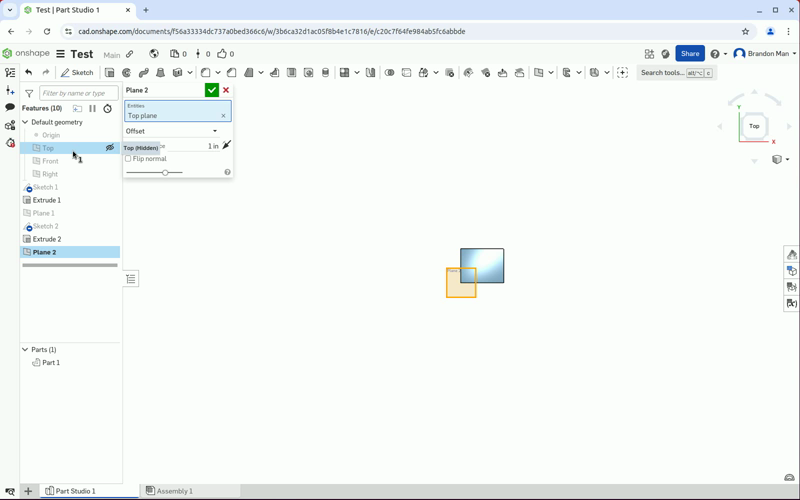
key(tab, 2)
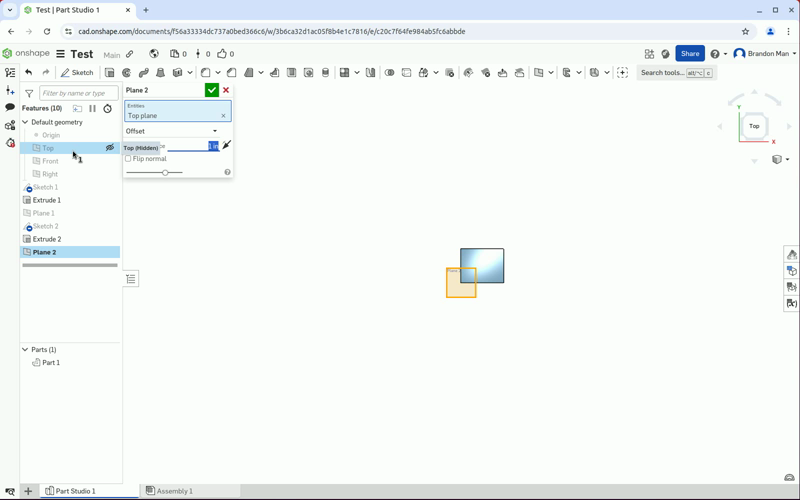
text(11.554)
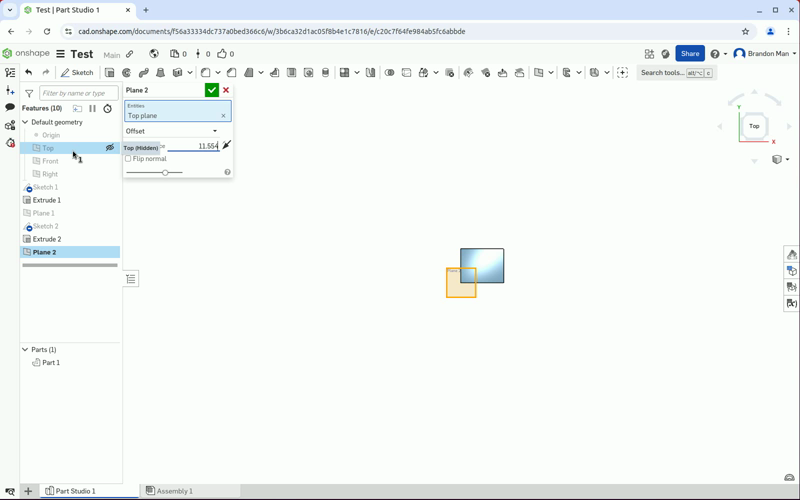
key(enter, 2)
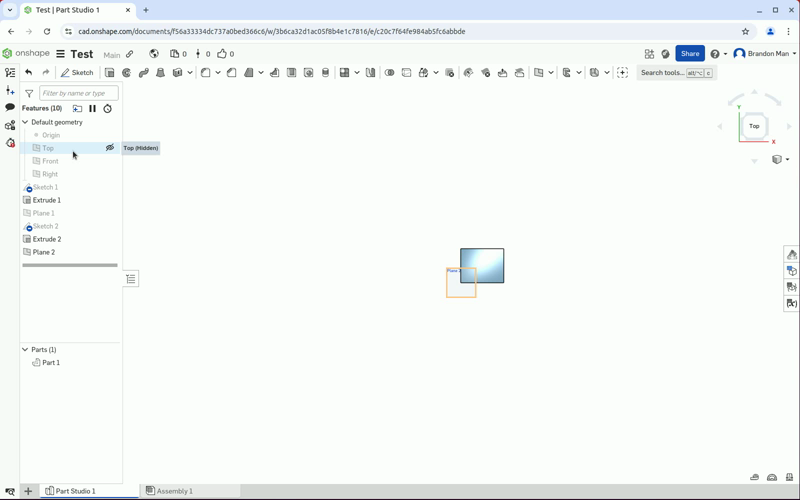
key(shift+s)
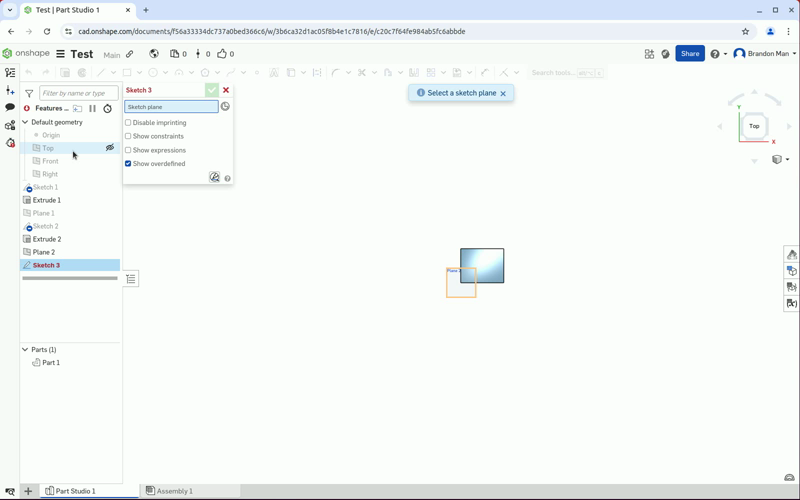
mouse_move(73, 254)
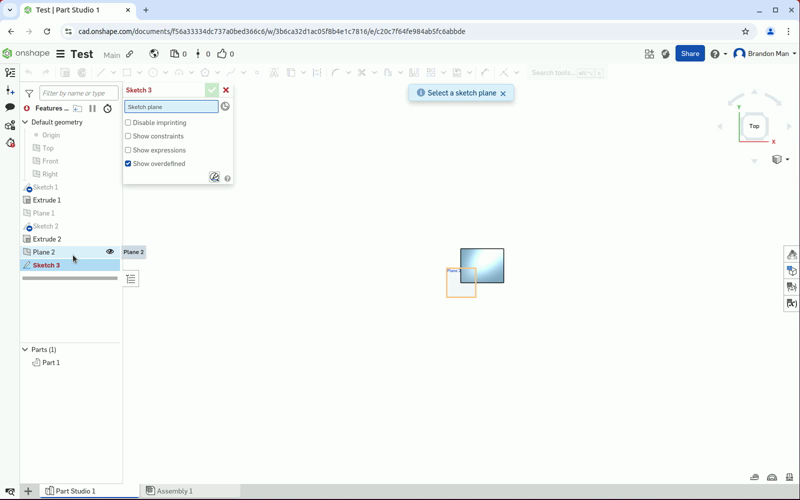
click(73, 254)
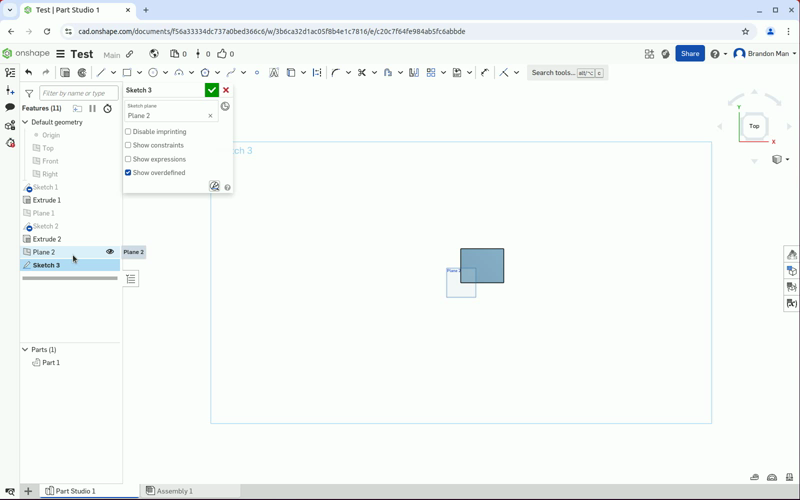
mouse_move(73, 352)
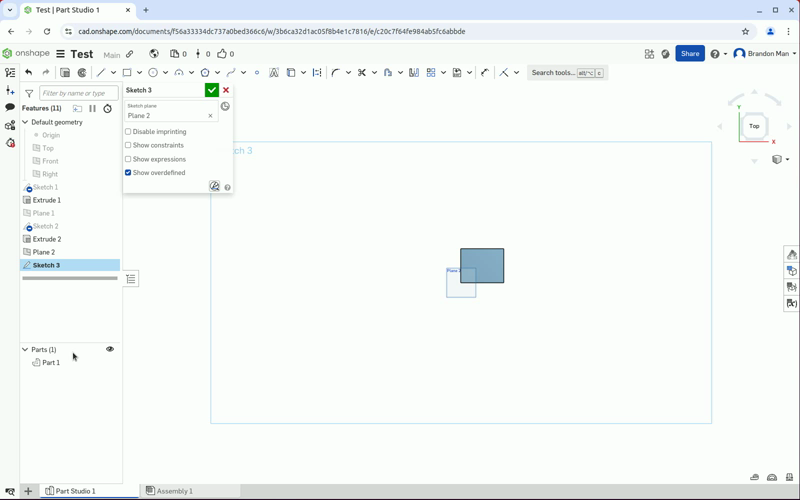
key(y)
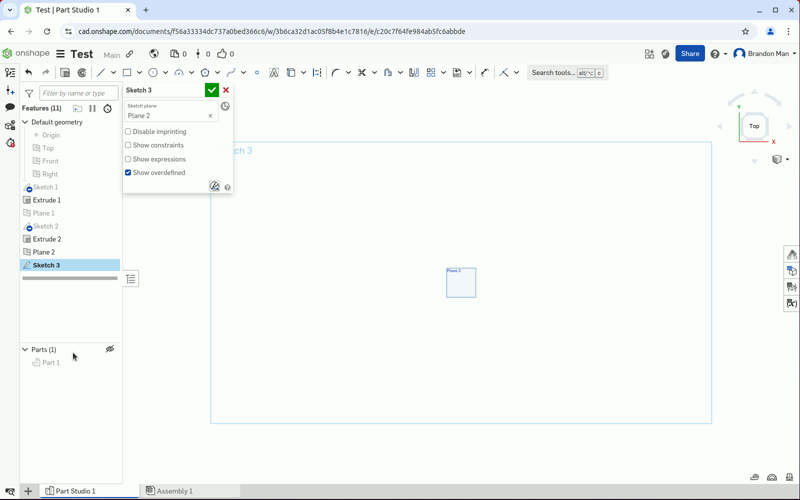
key(c)
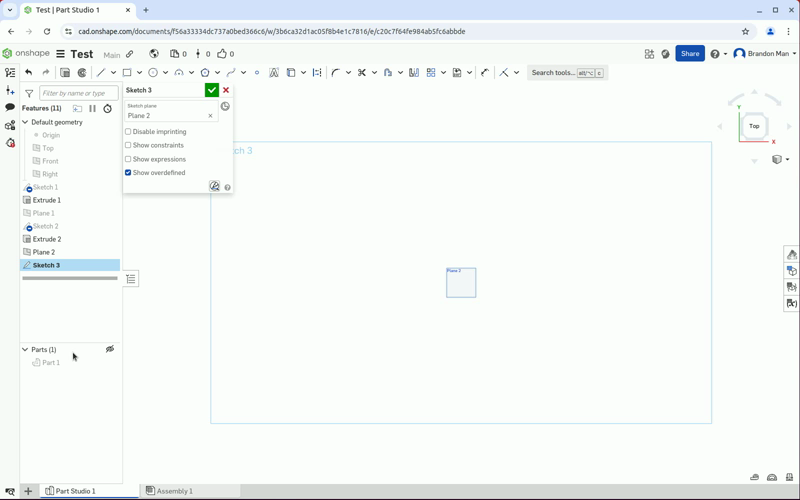
key_down(shift)
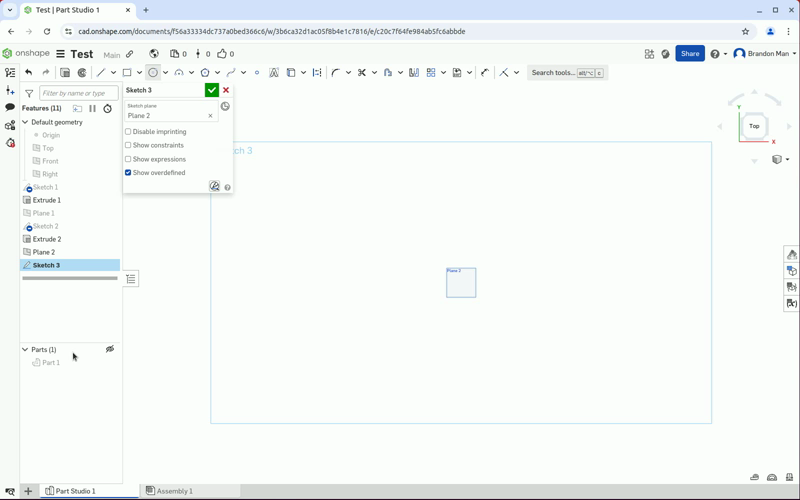
mouse_move(494, 266)
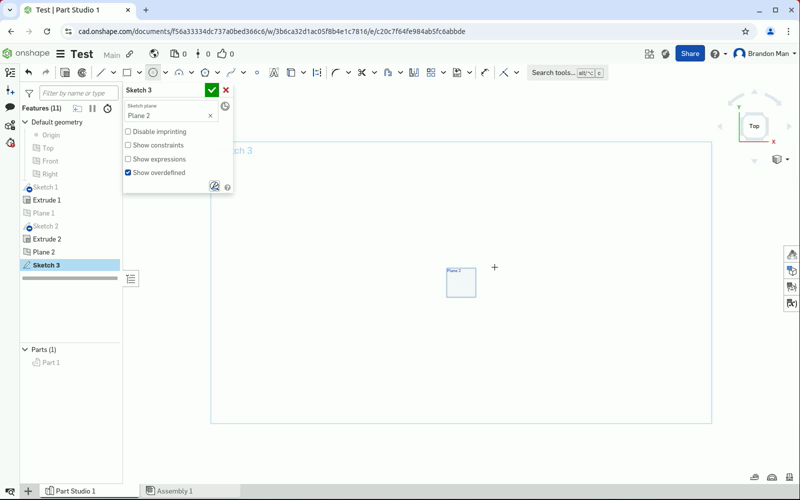
click(494, 266)
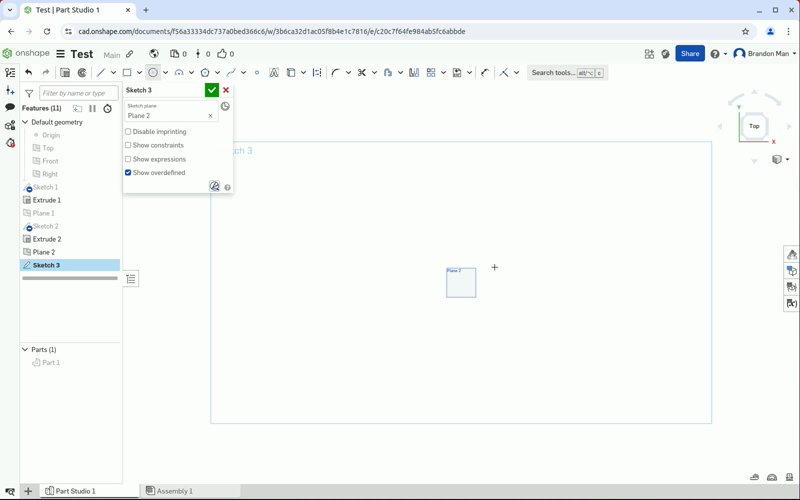
key_up(shift)
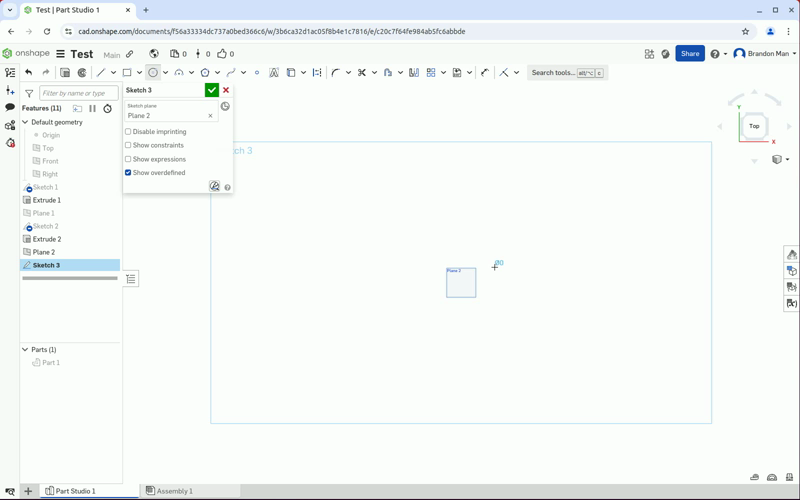
mouse_move(498, 266)
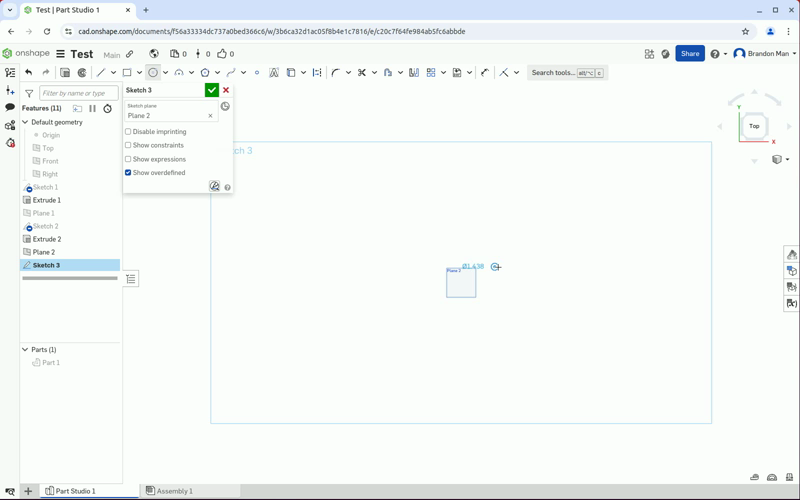
click(498, 266)
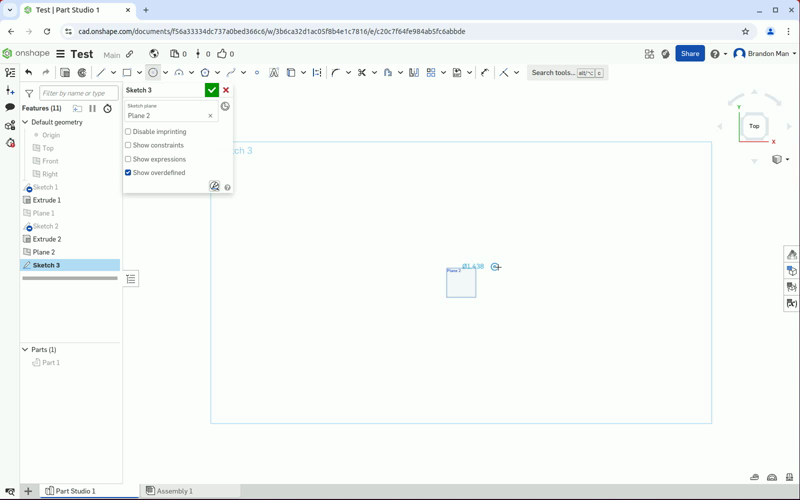
key(esc)
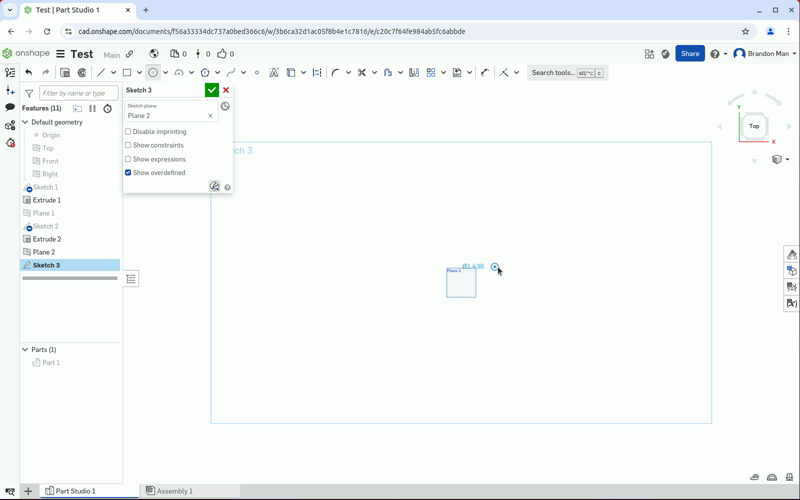
mouse_move(497, 266)
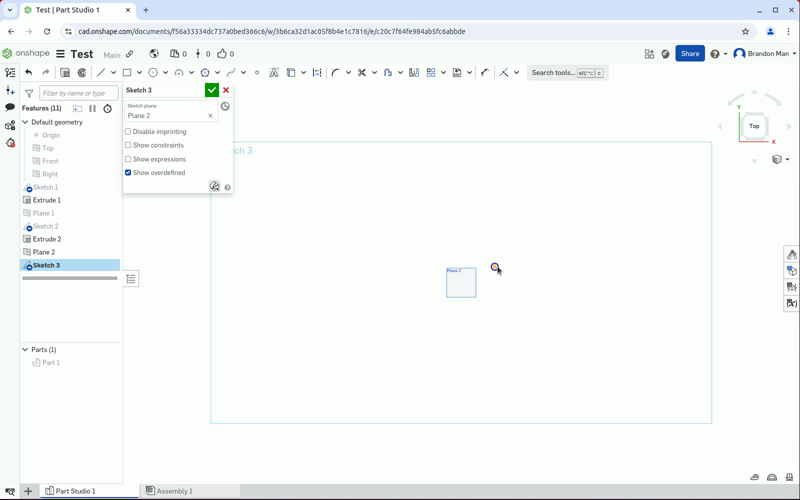
scroll(6)
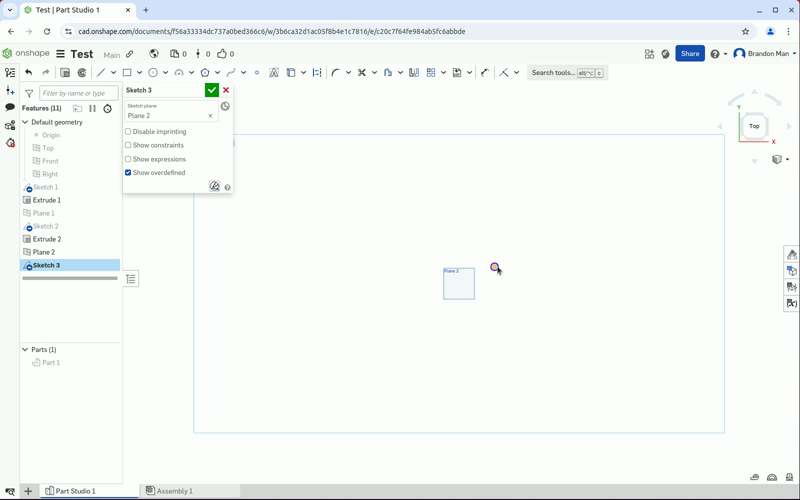
scroll(6)
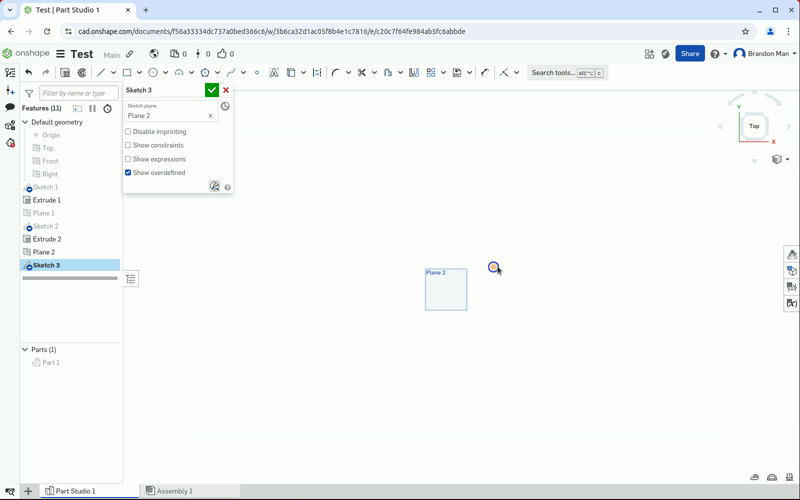
scroll(6)
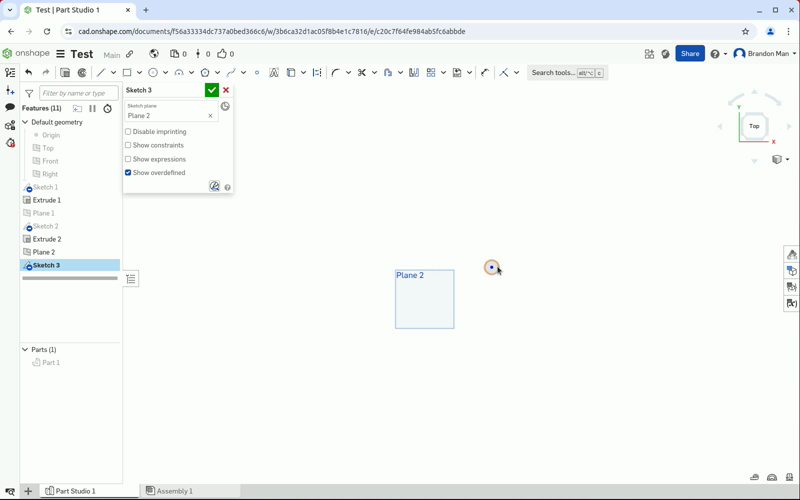
scroll(6)
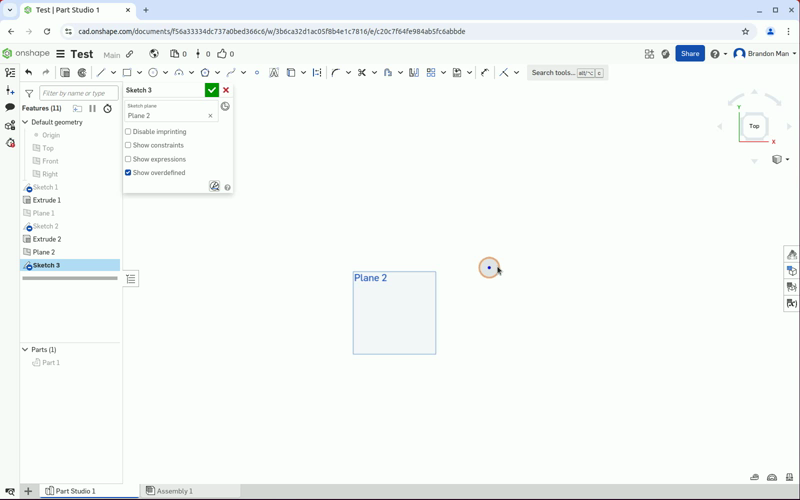
scroll(6)
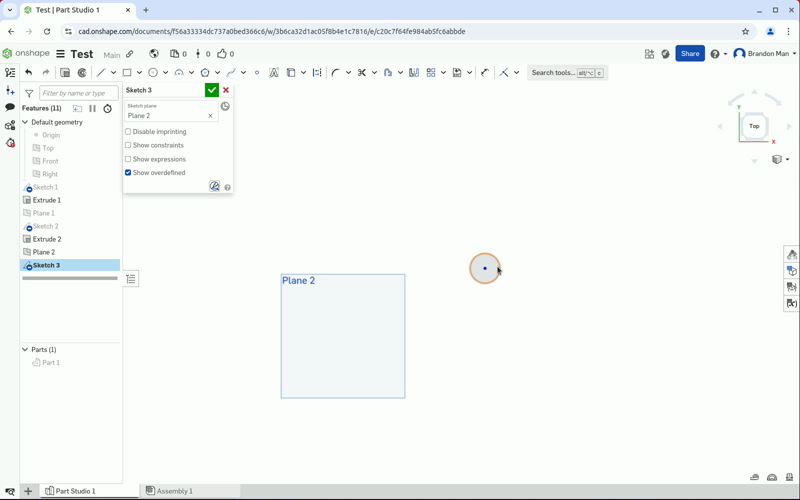
scroll(6)
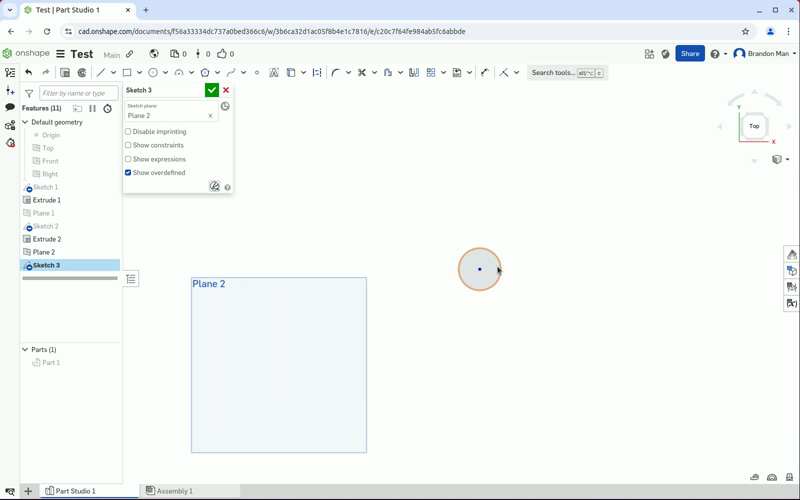
scroll(6)
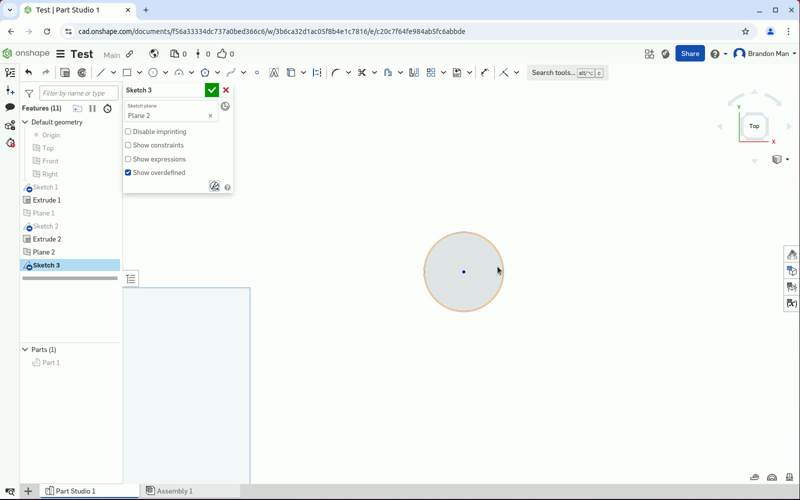
click(497, 266)
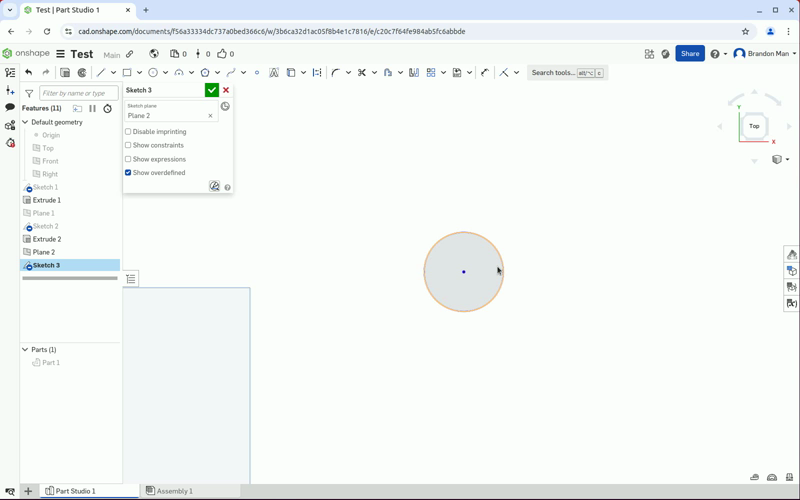
scroll(-6)
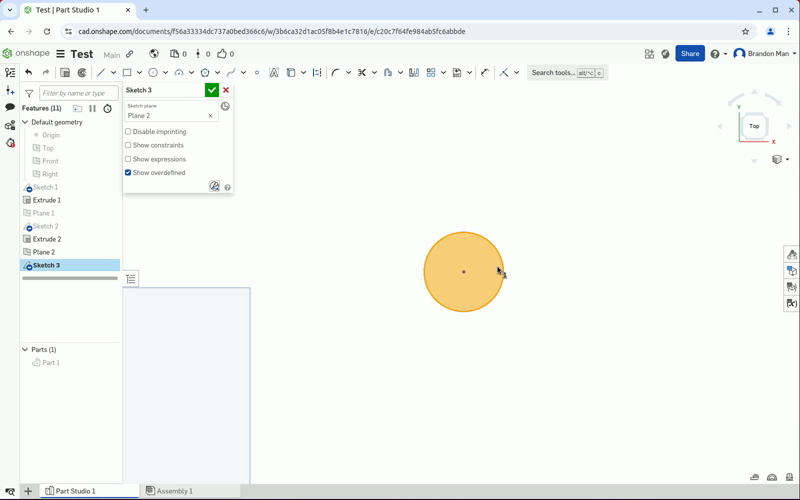
scroll(-6)
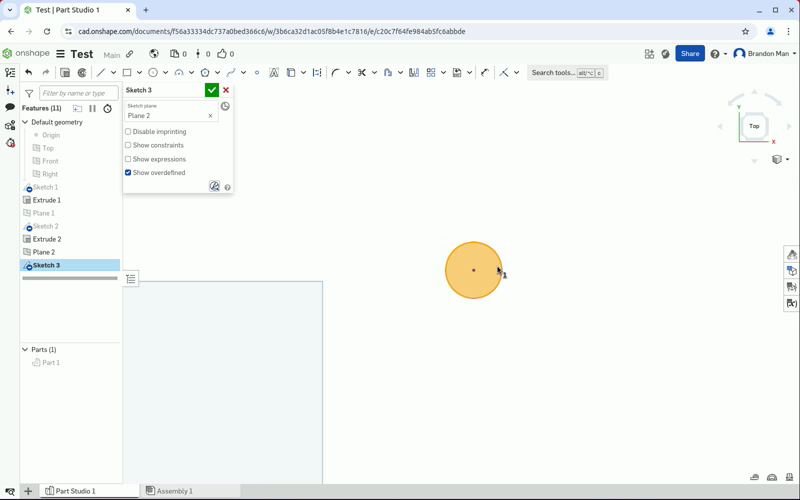
scroll(-6)
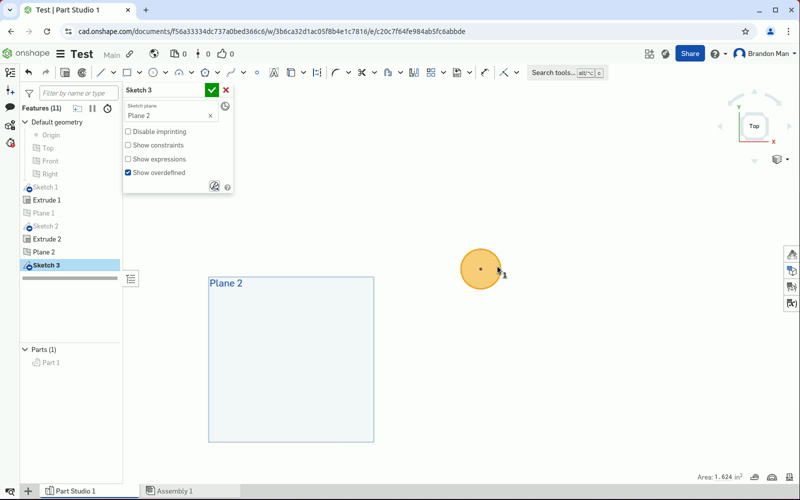
scroll(-6)
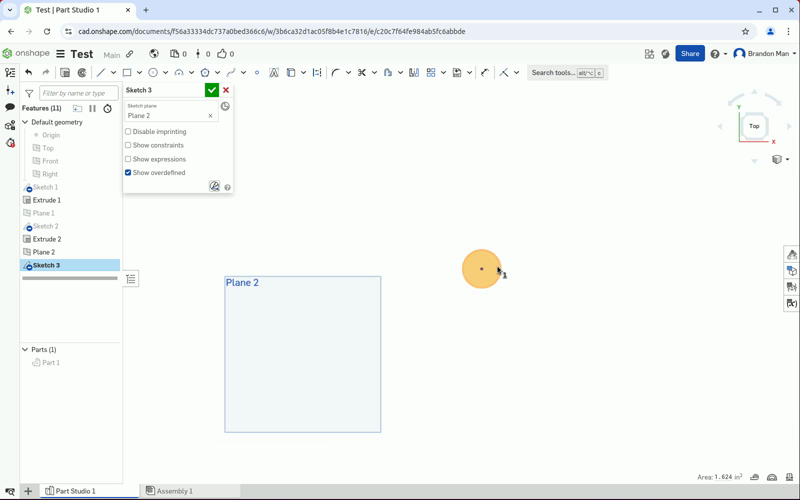
scroll(-6)
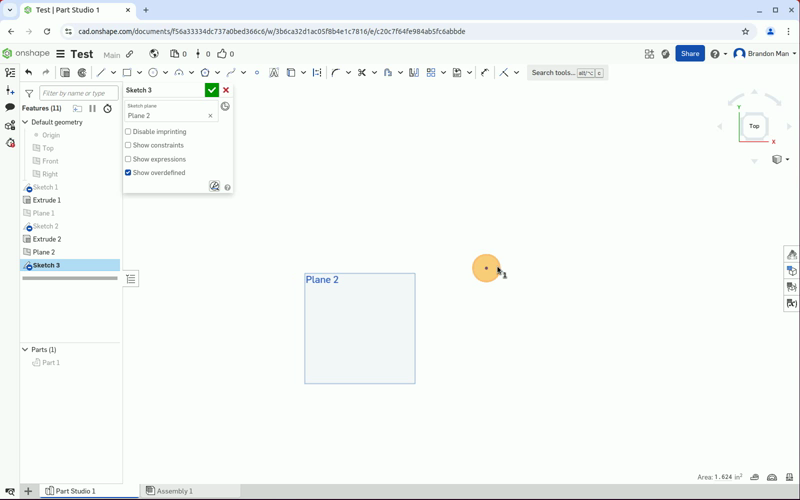
scroll(-6)
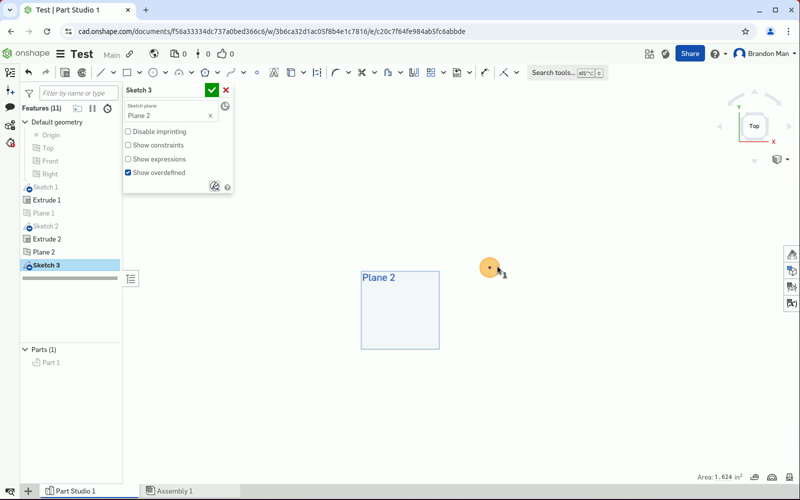
scroll(-6)
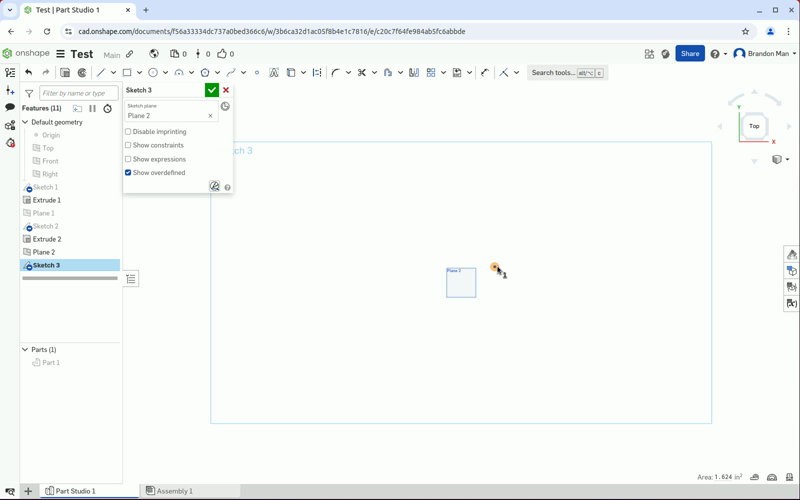
mouse_move(73, 352)
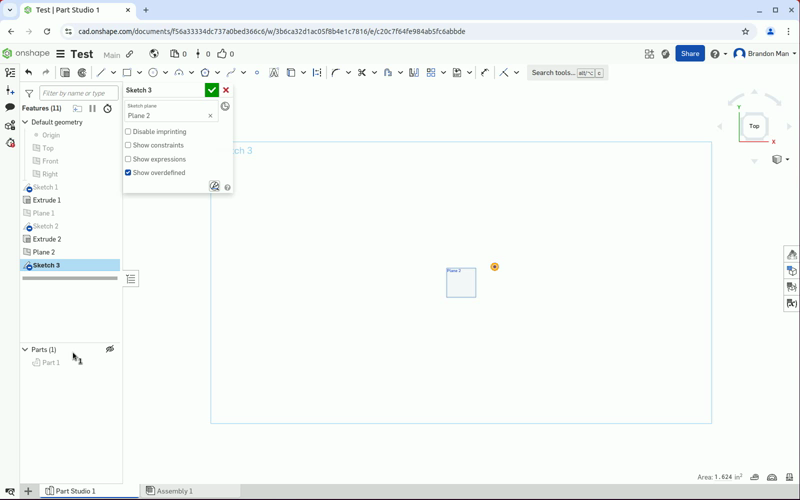
key(shift+y)
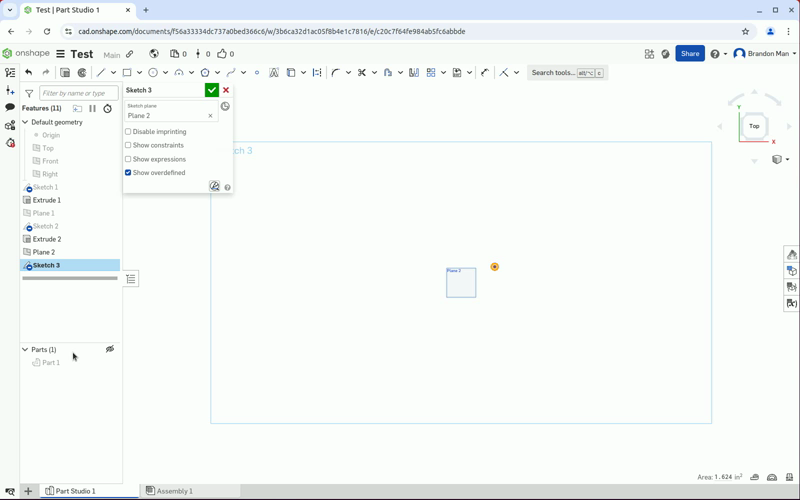
key(shift+e)
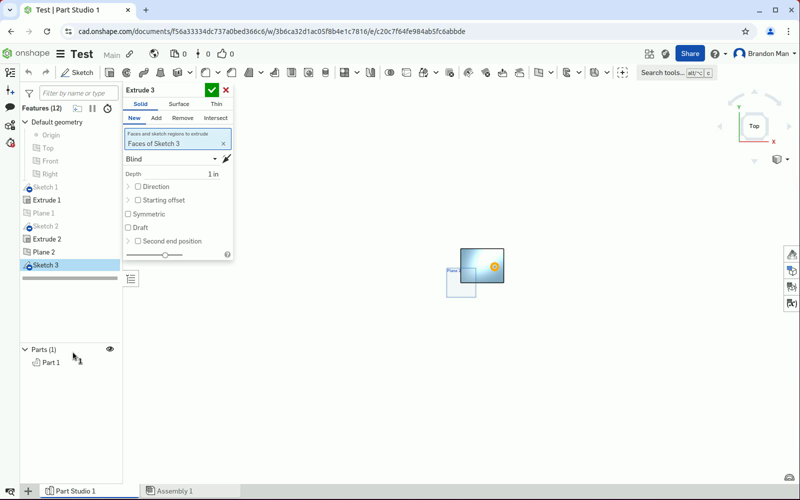
mouse_move(143, 106)
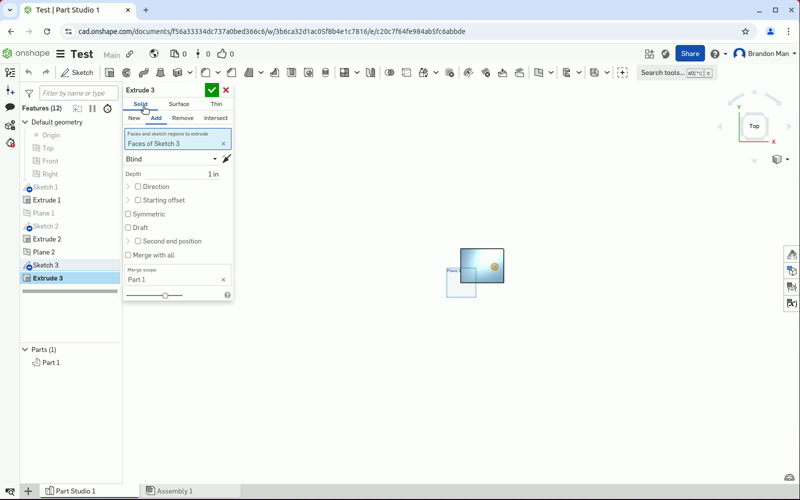
click(143, 106)
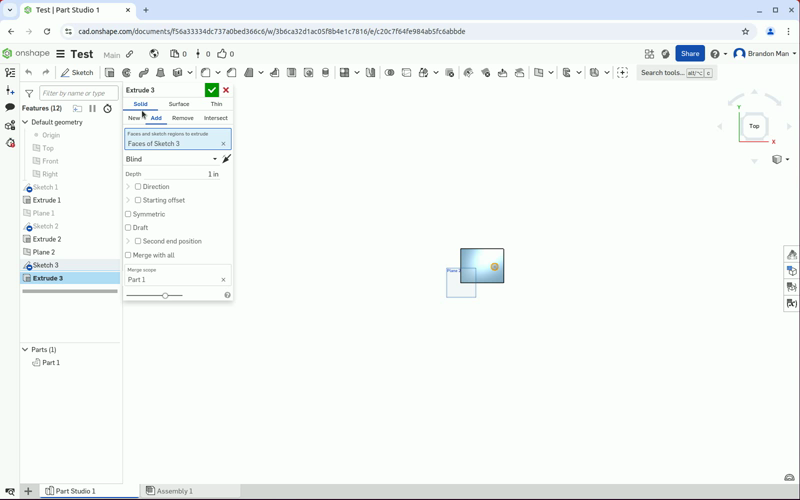
mouse_move(137, 120)
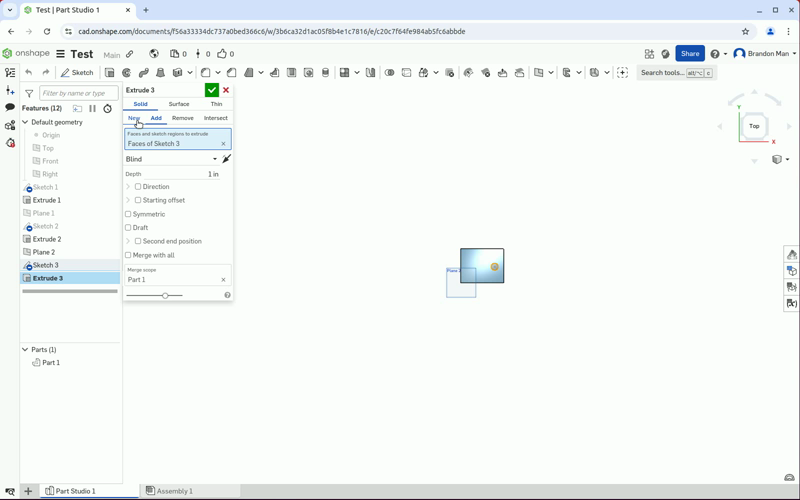
click(137, 120)
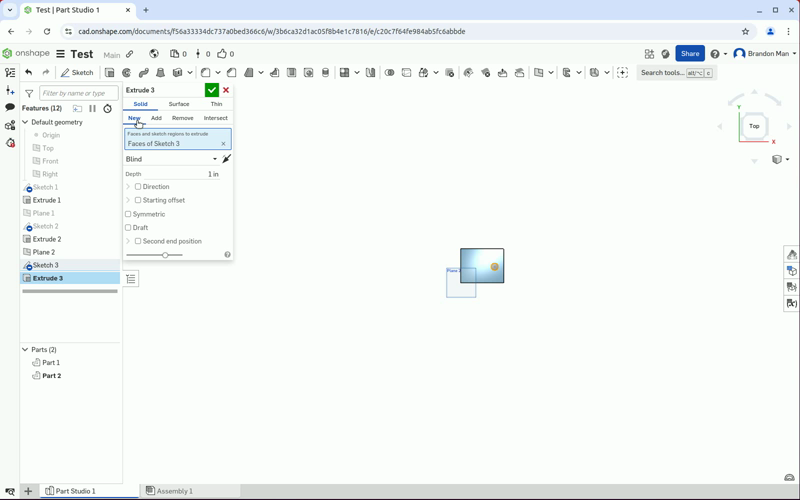
key(tab, 4)
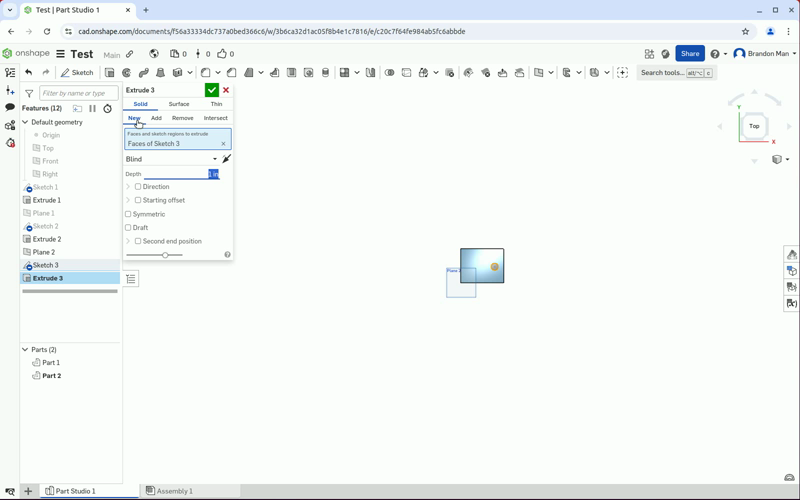
text(11.554)
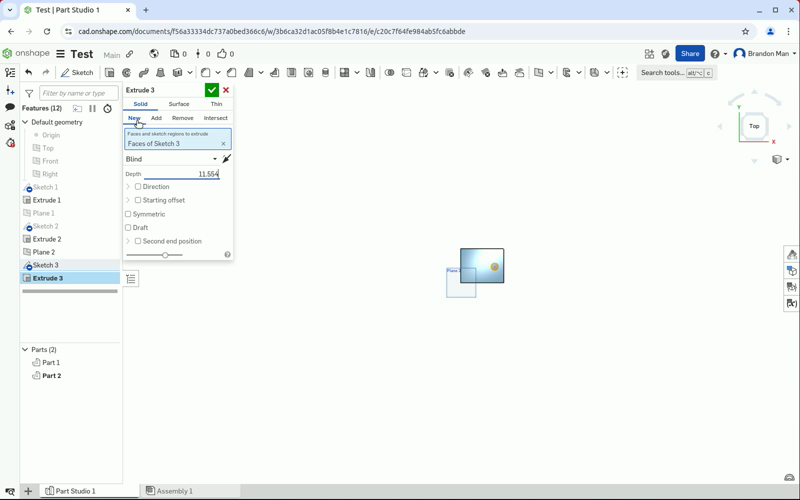
key(enter)
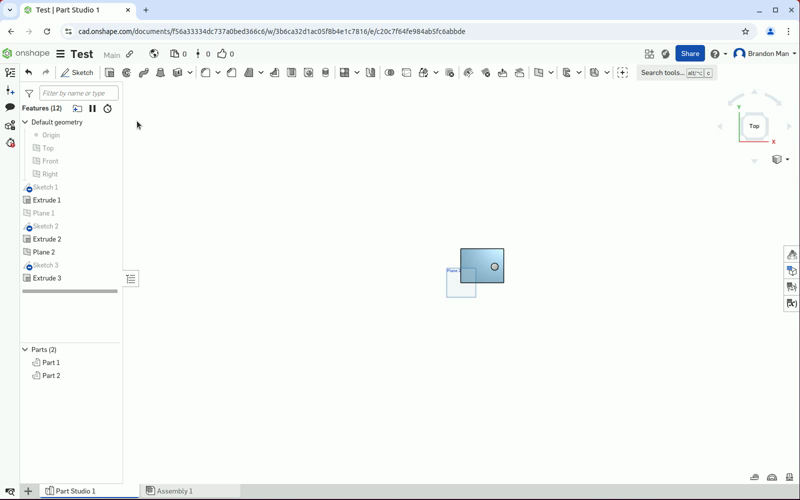
key(shift+h)
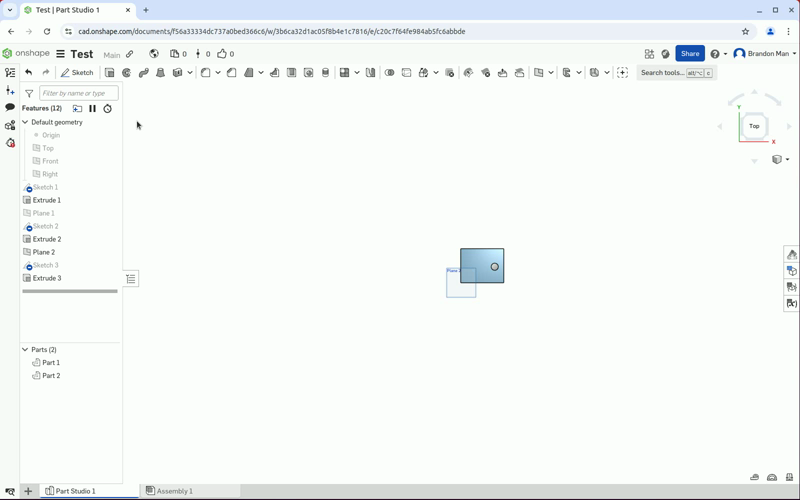
key(shift+h)
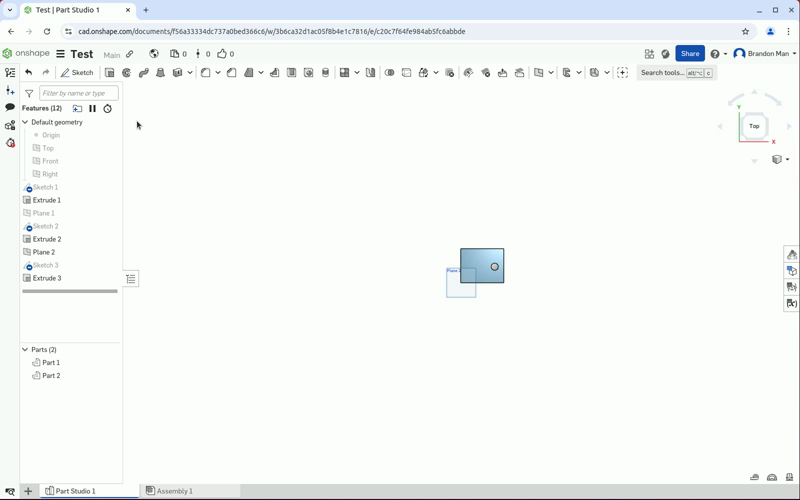
mouse_move(73, 189)
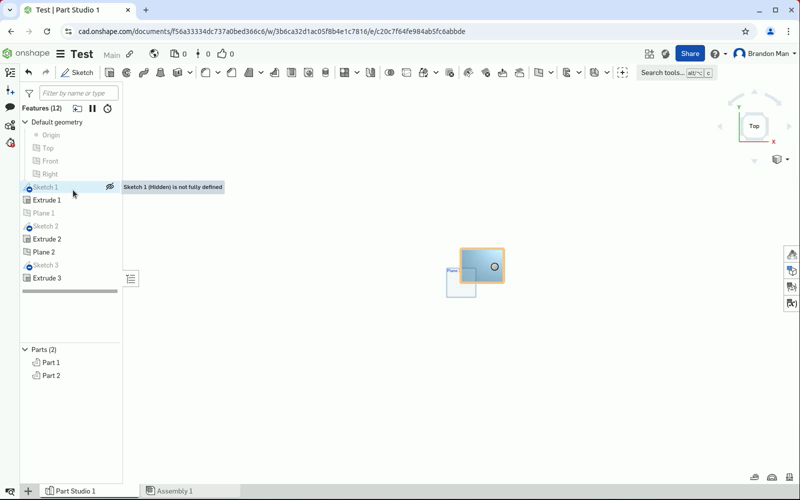
click(73, 189)
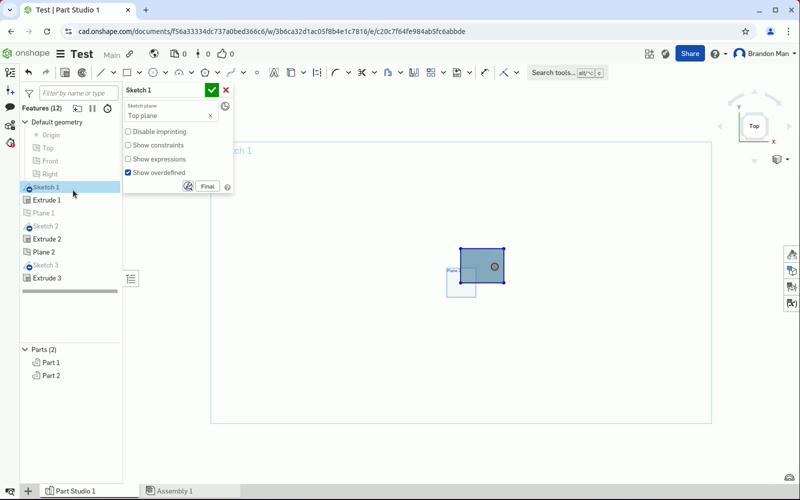
mouse_move(229, 92)
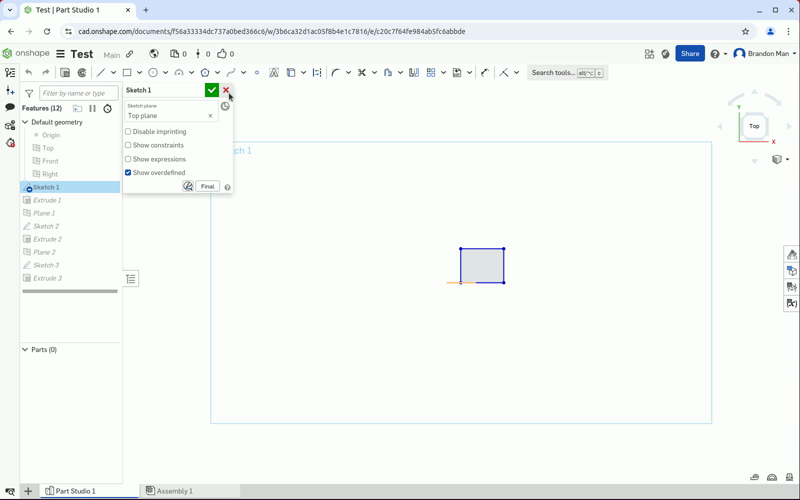
click(229, 92)
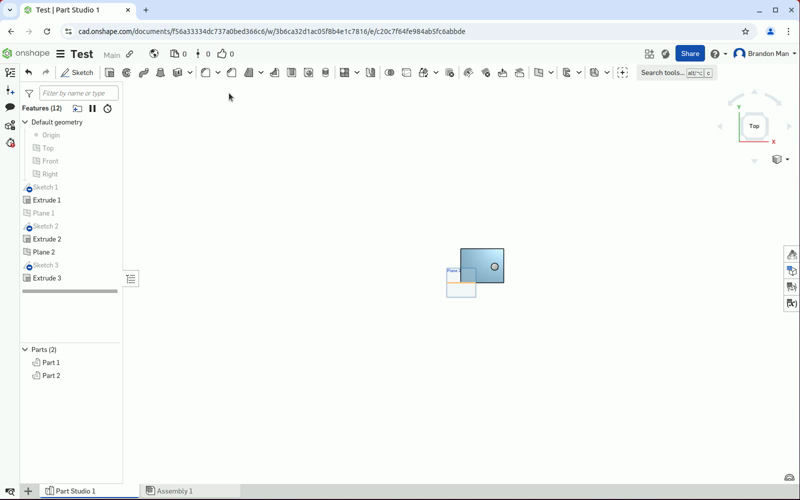
mouse_move(73, 352)
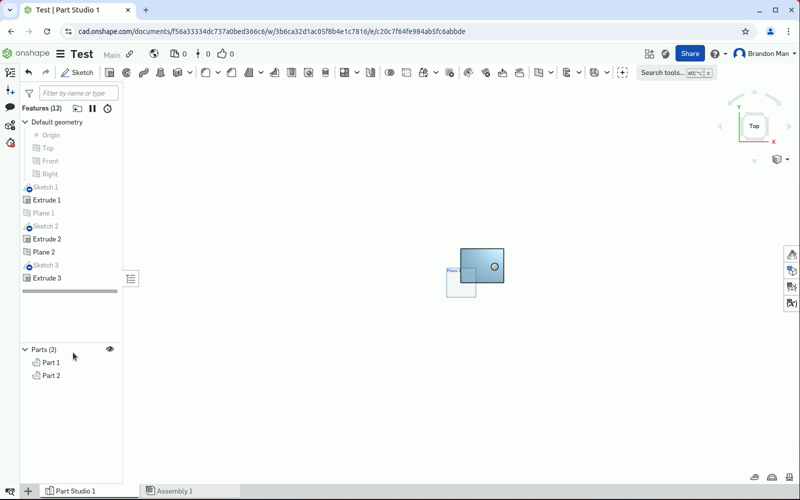
key(y)
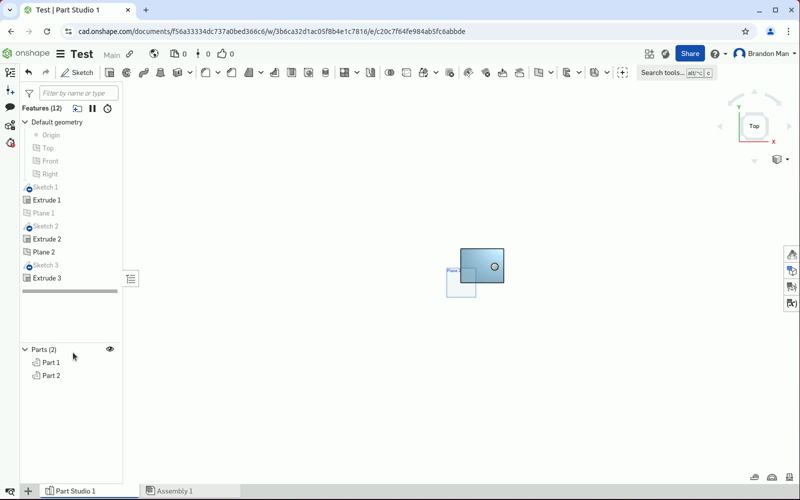
key(shift+p)
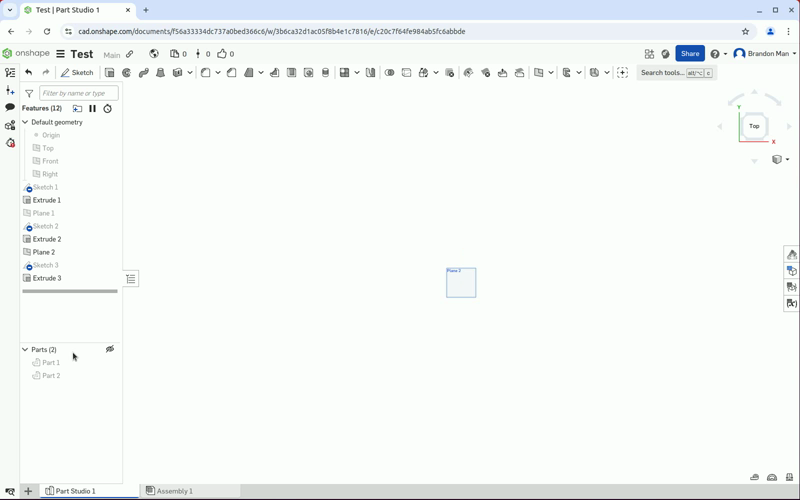
key(space)
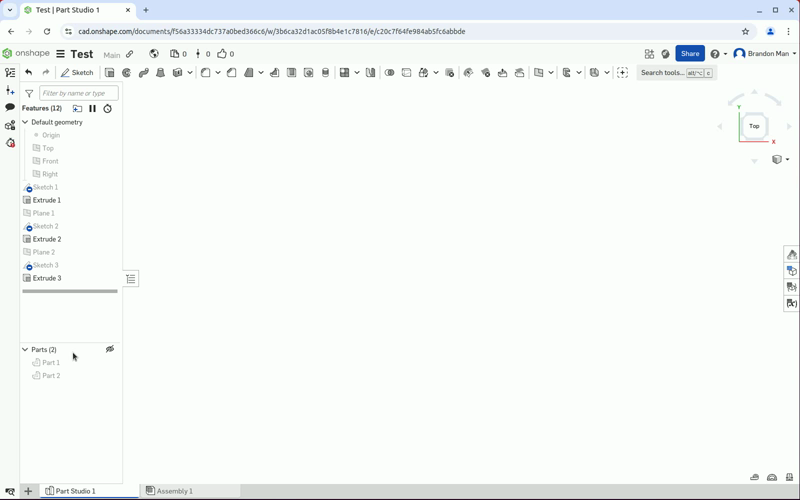
key_down(shift)
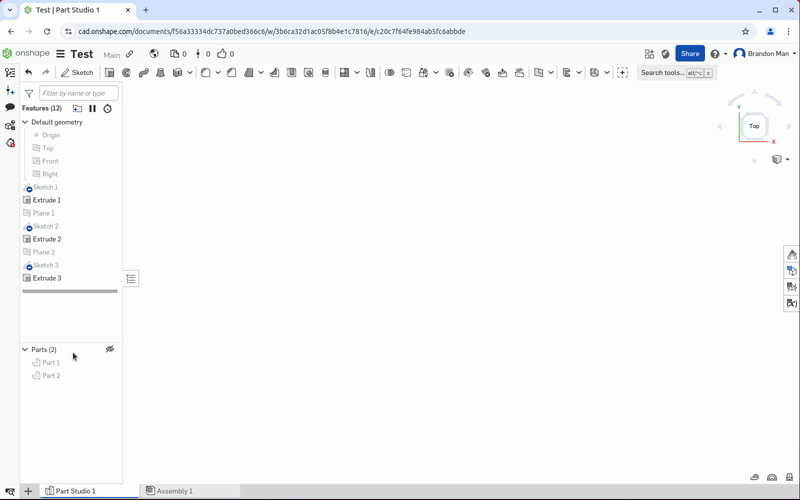
key(up)
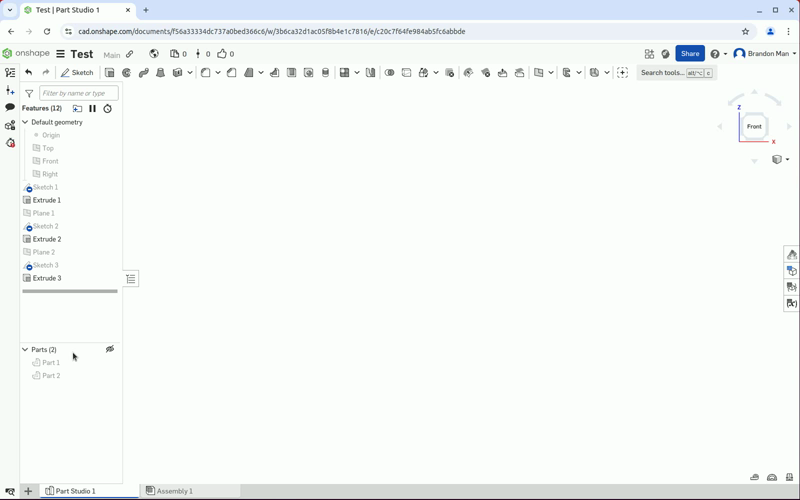
key_up(shift)
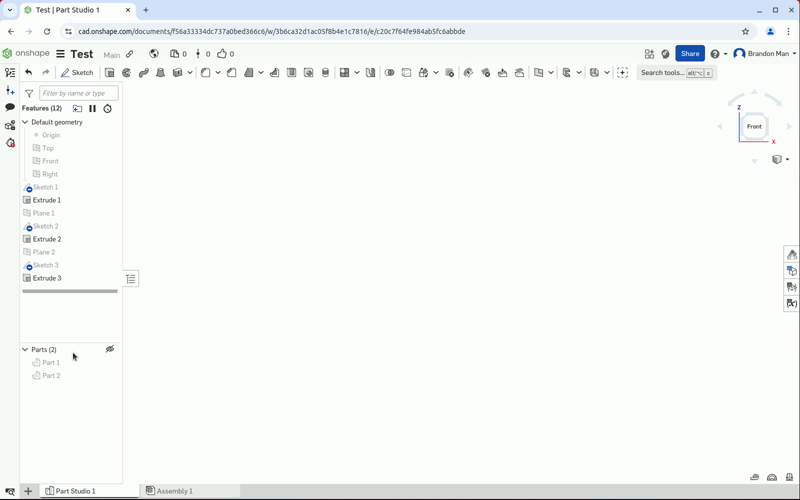
mouse_move(73, 352)
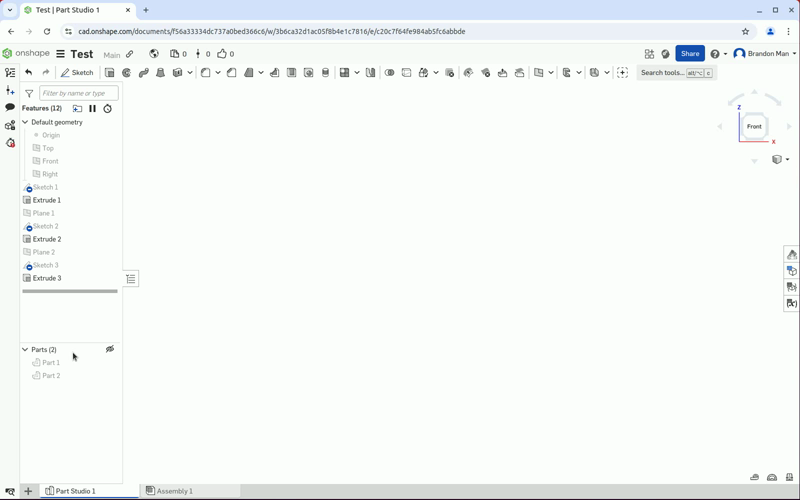
key(shift+y)
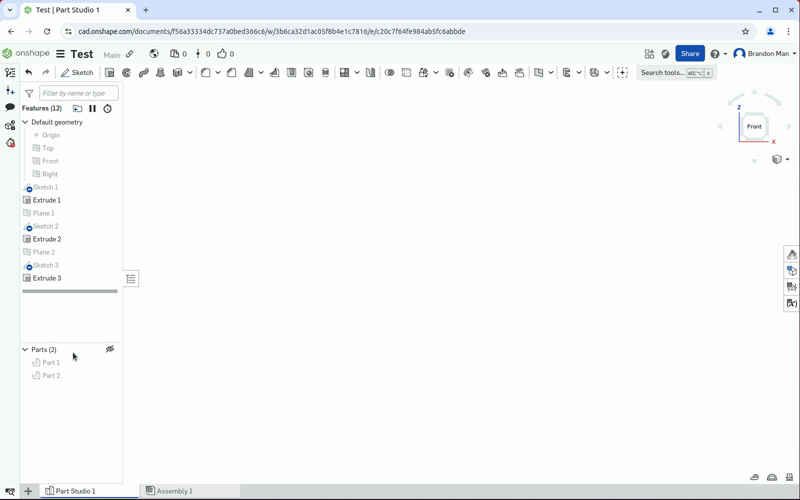
key(shift+s)
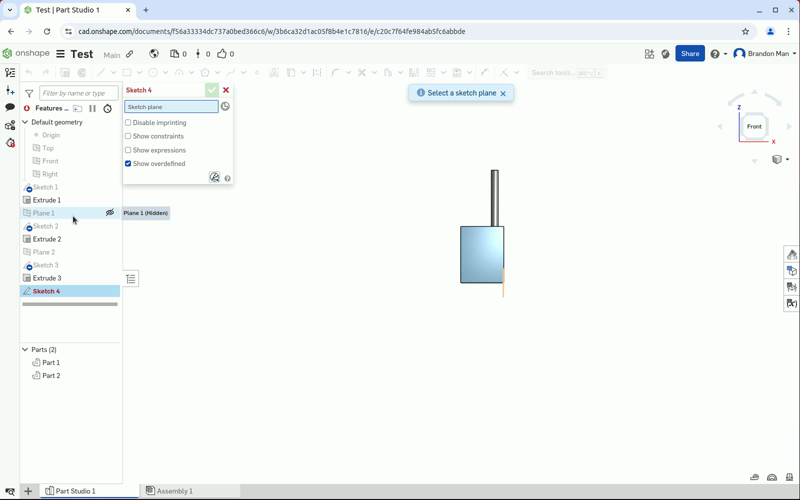
scroll(3)
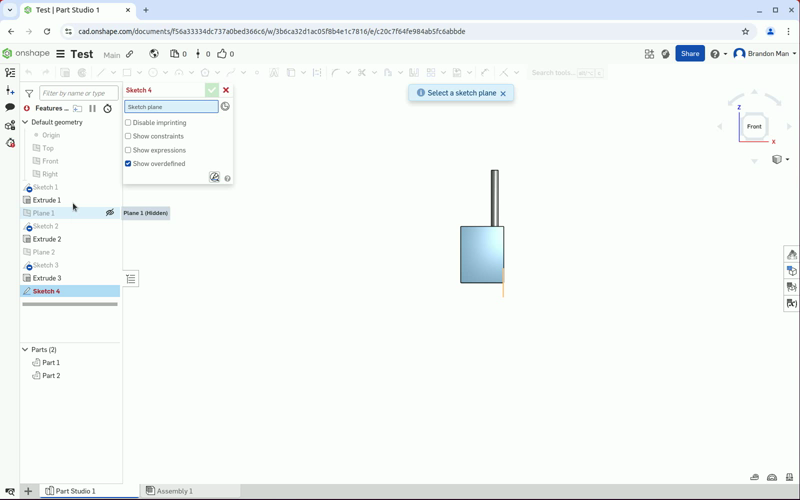
mouse_move(73, 163)
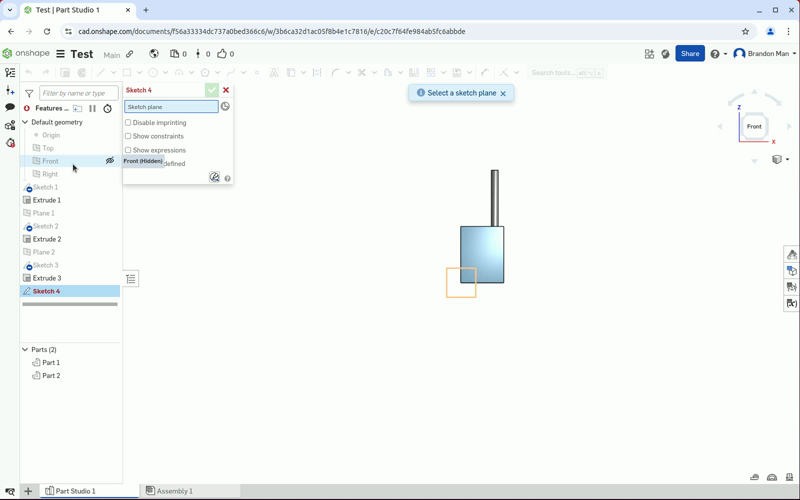
click(73, 163)
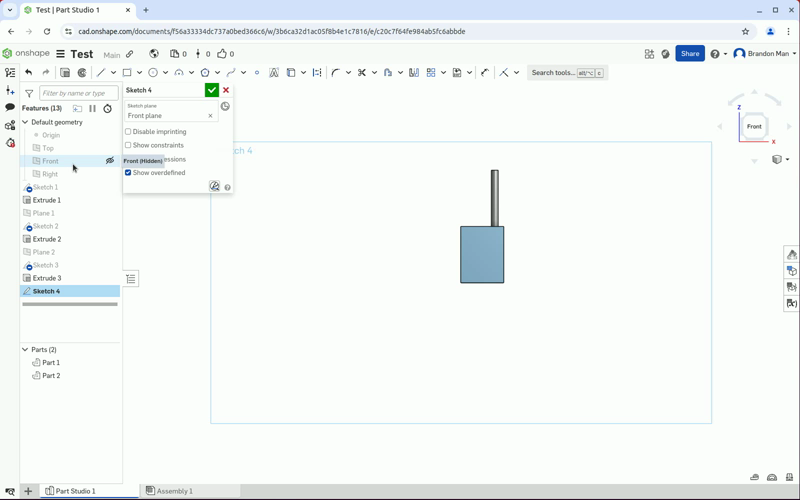
mouse_move(73, 352)
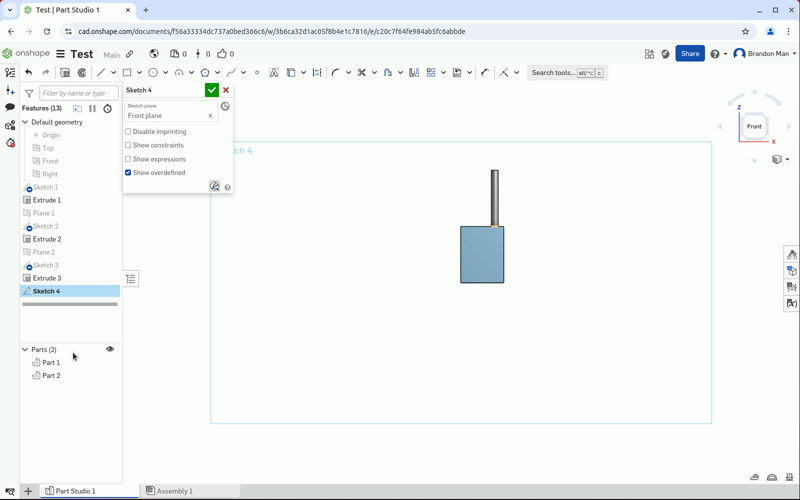
key(y)
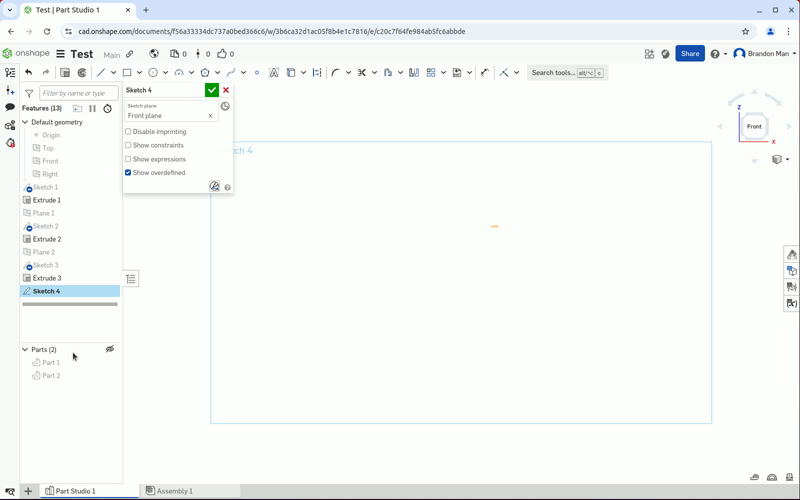
key(c)
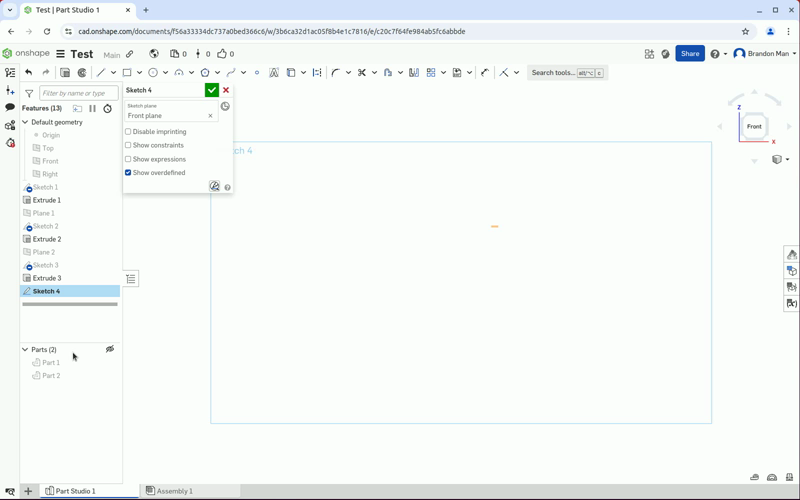
key_down(shift)
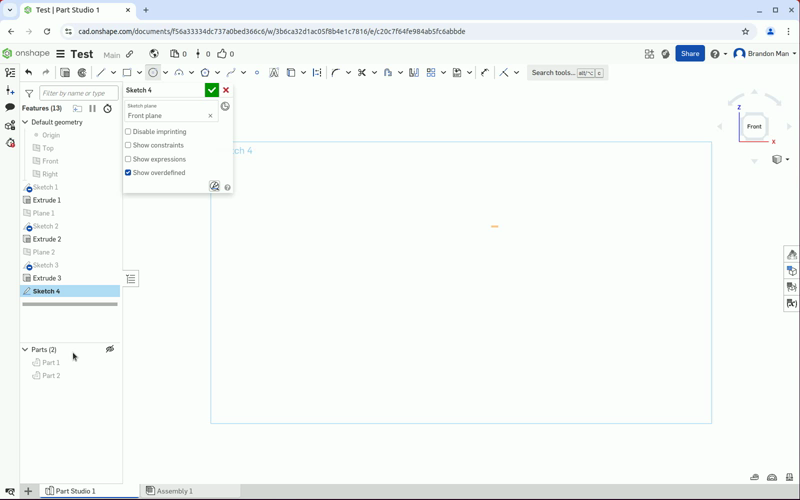
mouse_move(480, 267)
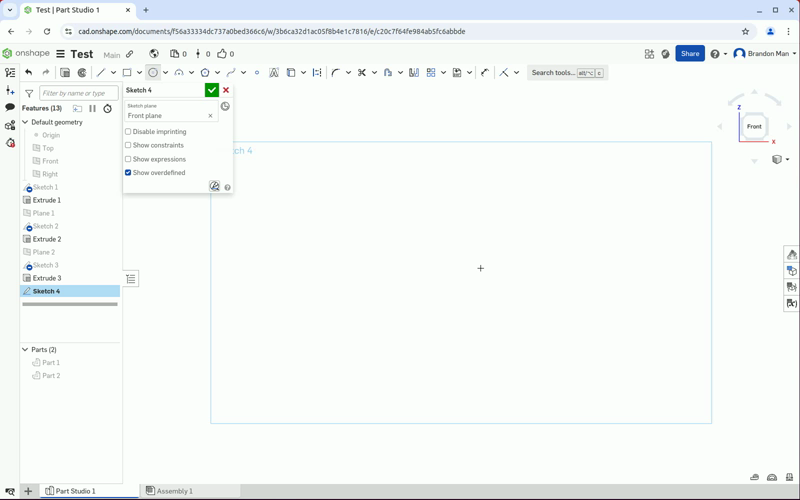
click(480, 267)
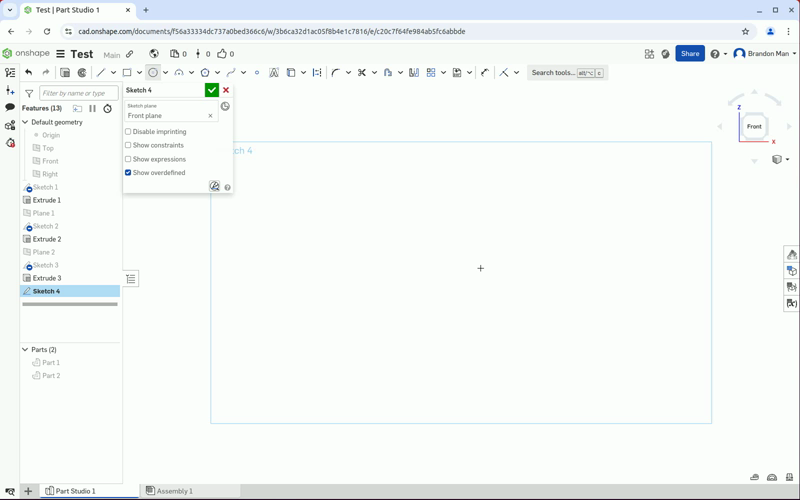
key_up(shift)
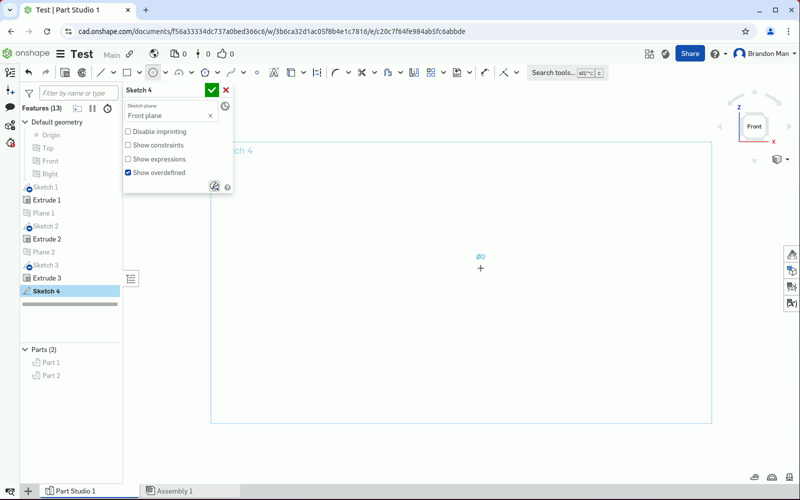
mouse_move(484, 267)
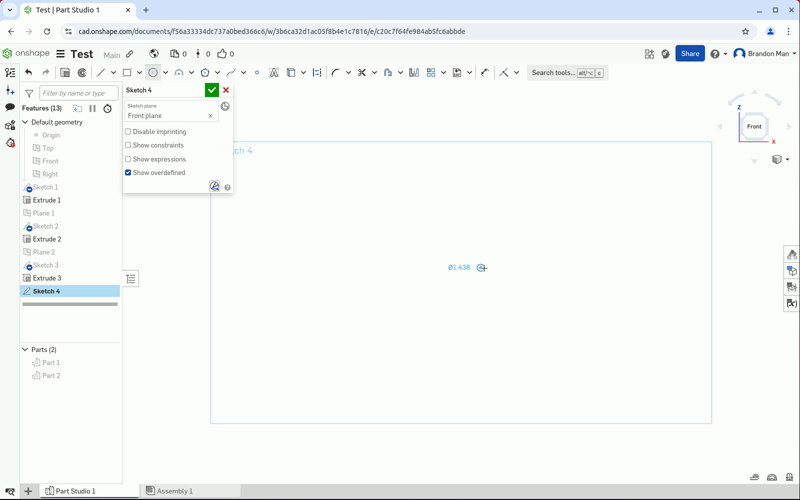
click(484, 267)
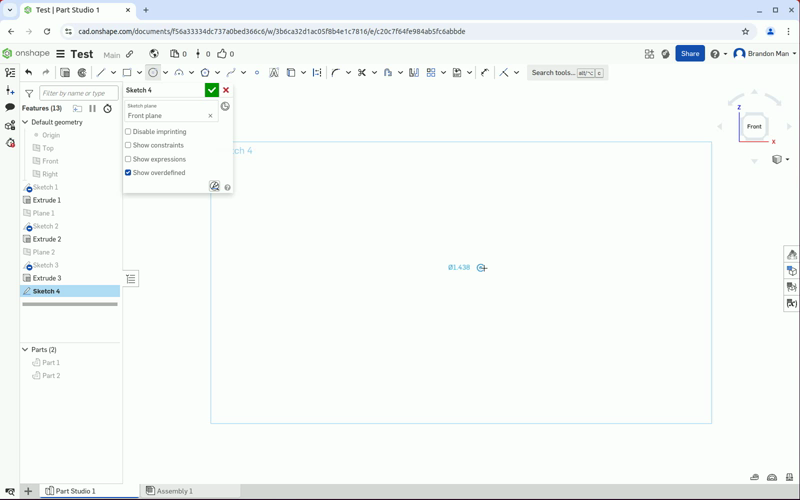
key(esc)
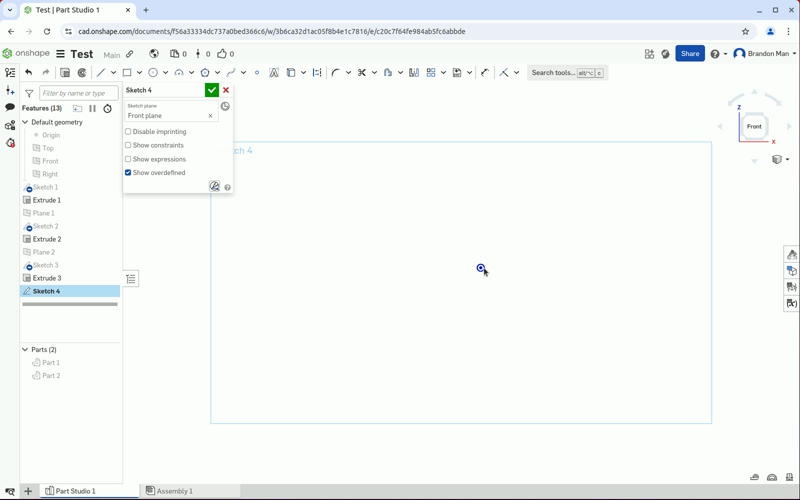
mouse_move(478, 269)
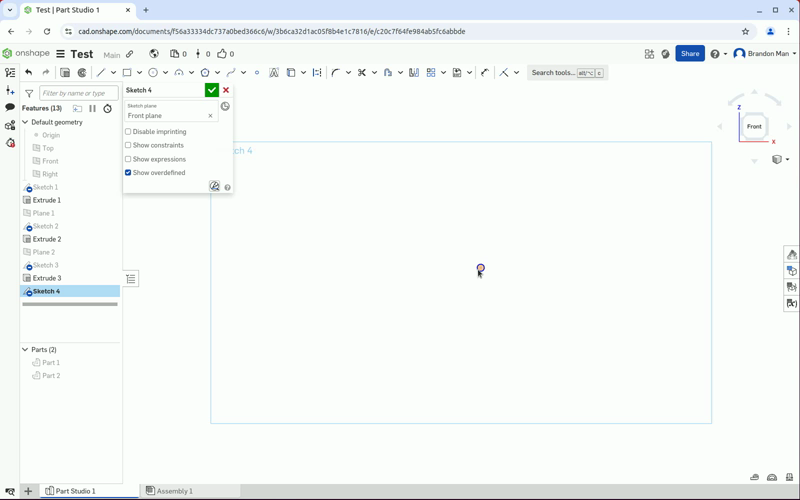
scroll(6)
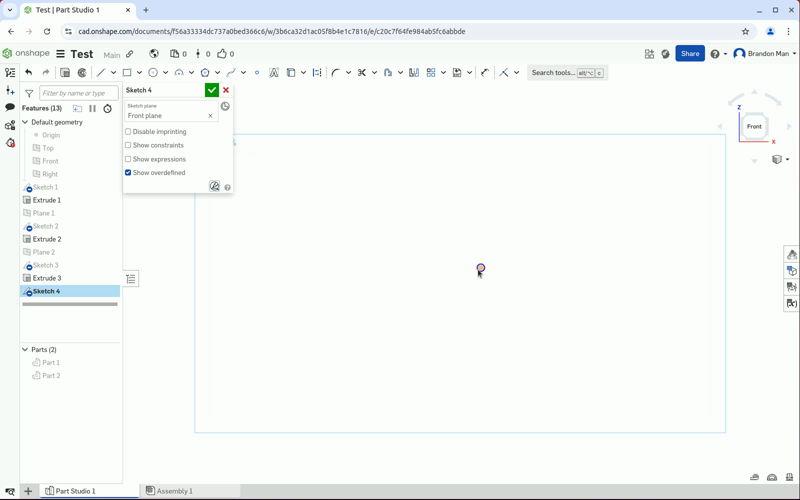
scroll(6)
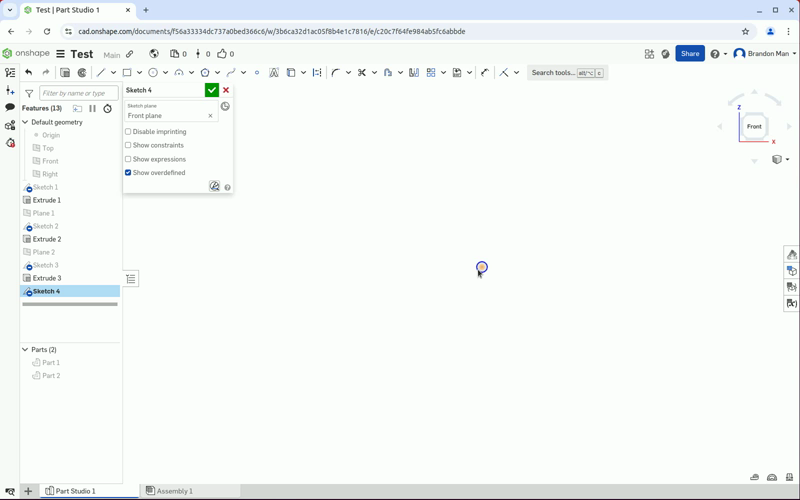
scroll(6)
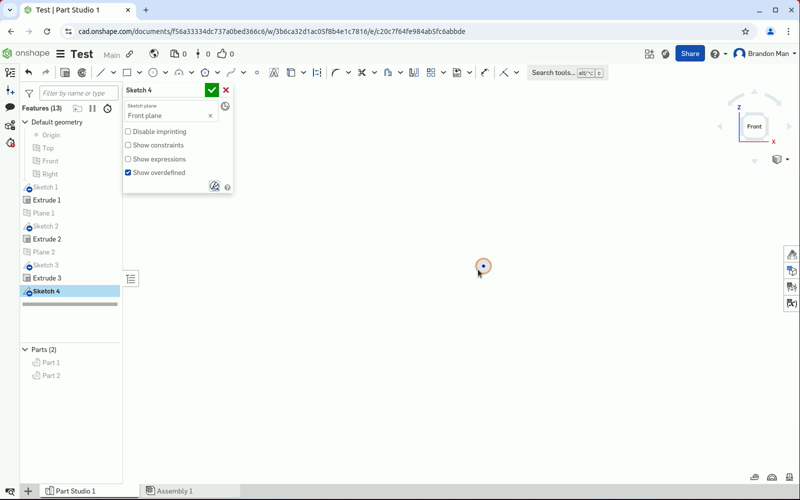
scroll(6)
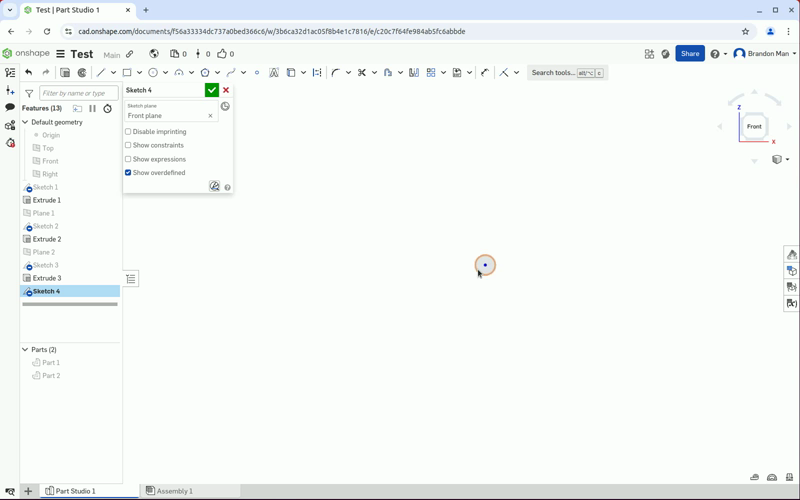
scroll(6)
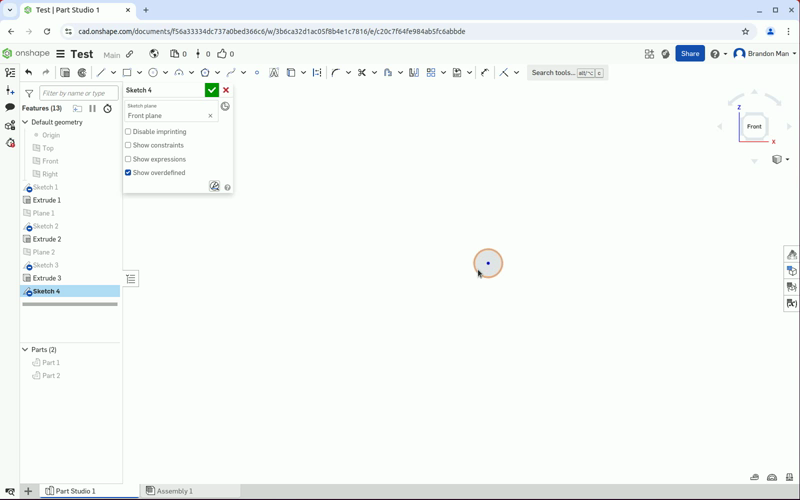
scroll(6)
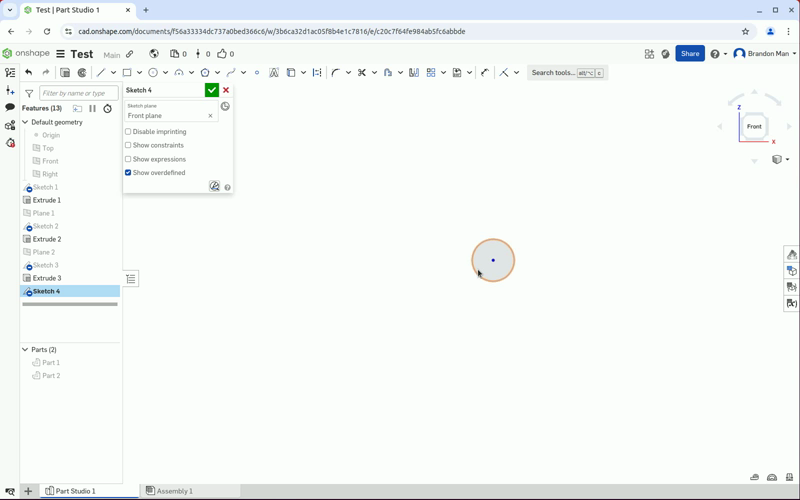
scroll(6)
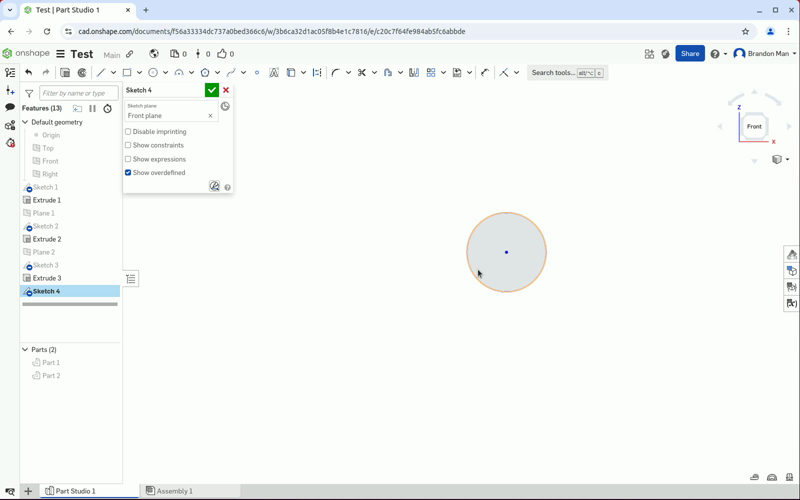
click(478, 269)
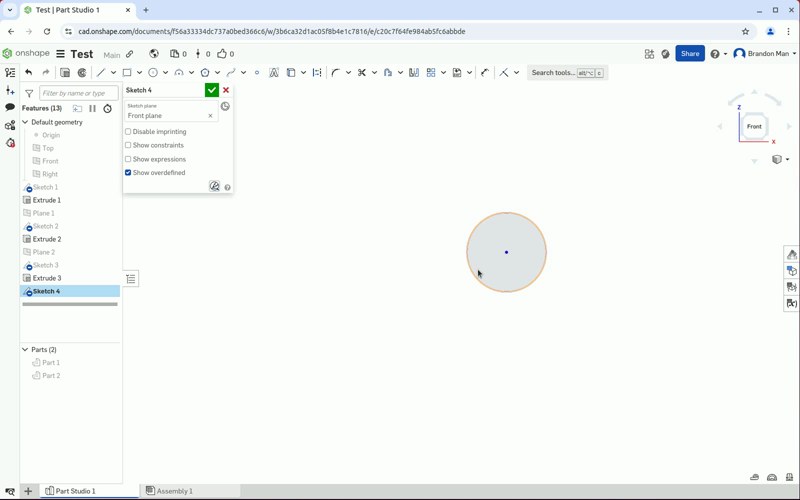
scroll(-6)
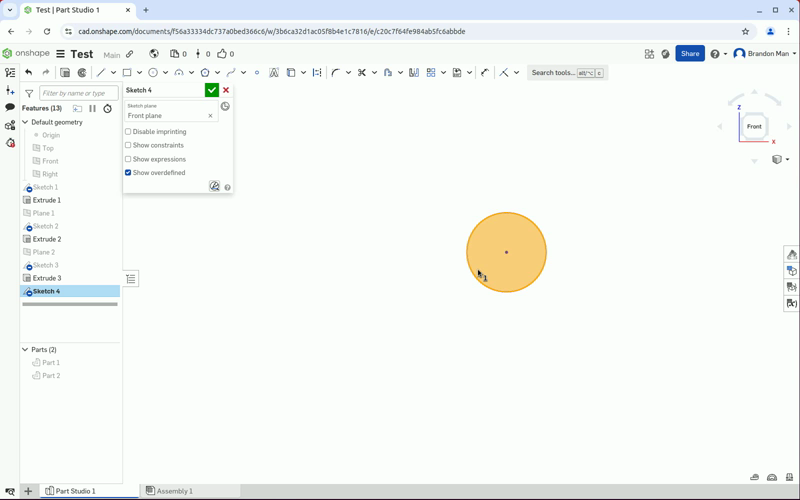
scroll(-6)
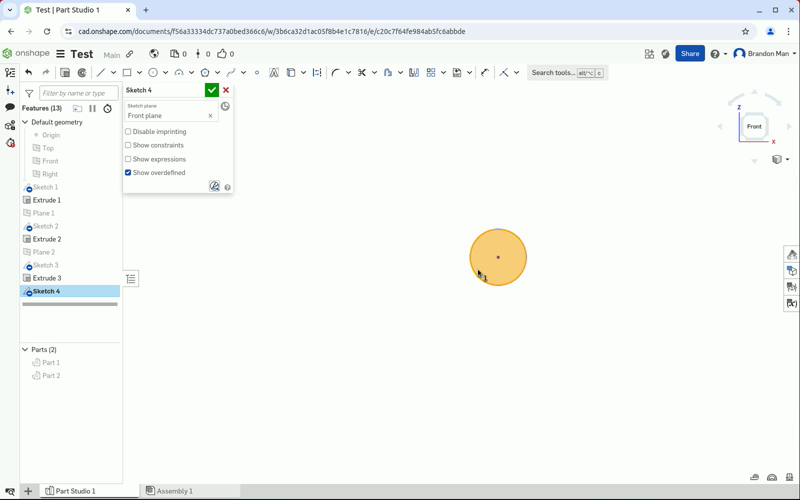
scroll(-6)
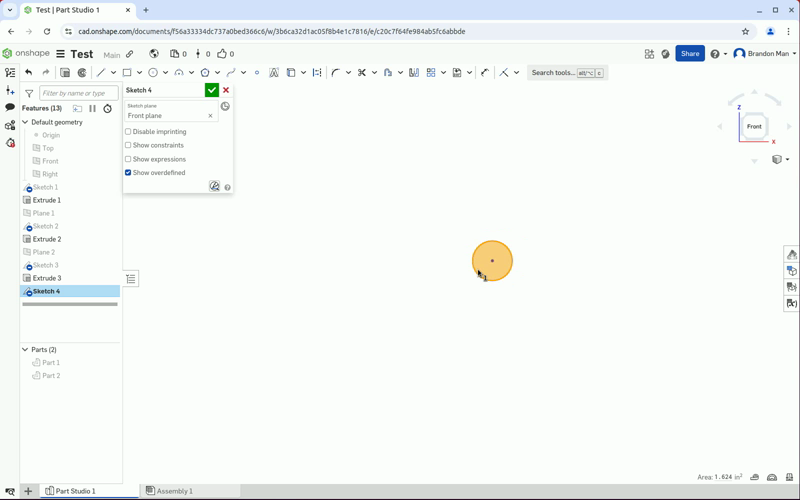
scroll(-6)
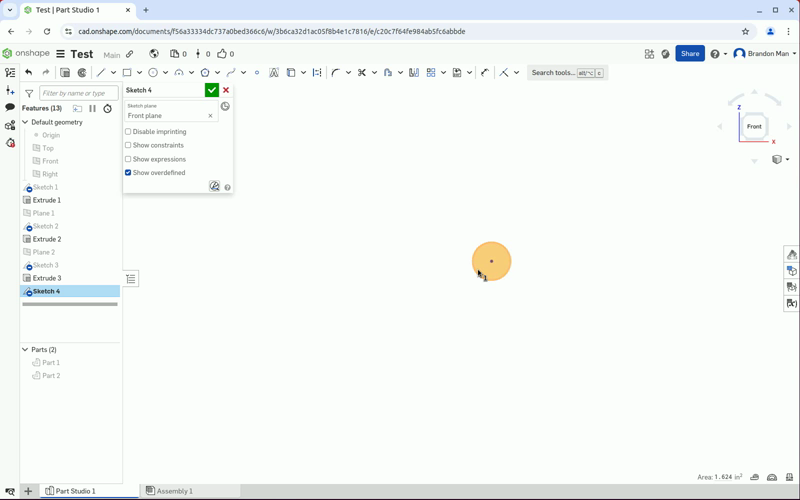
scroll(-6)
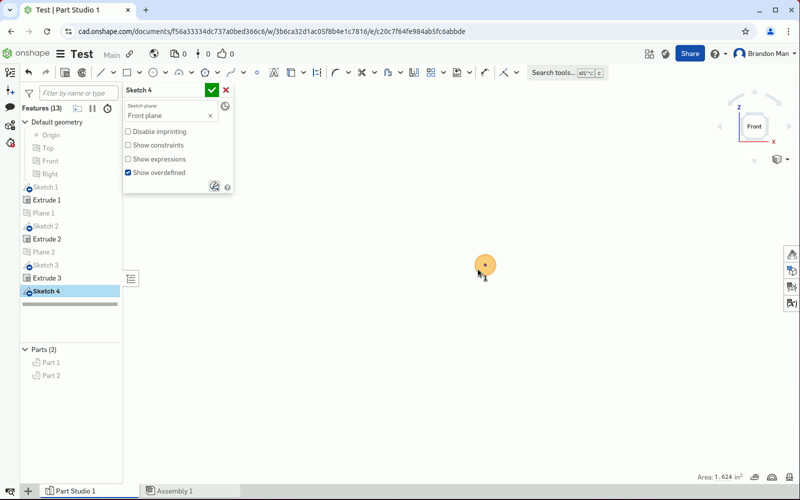
scroll(-6)
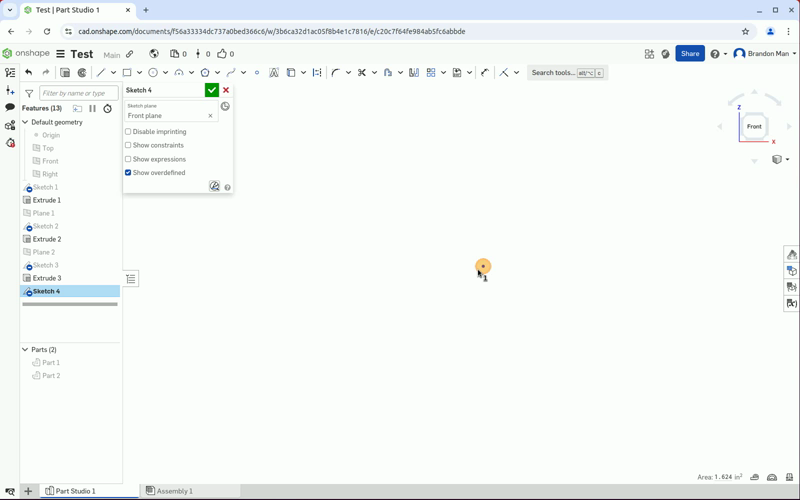
scroll(-6)
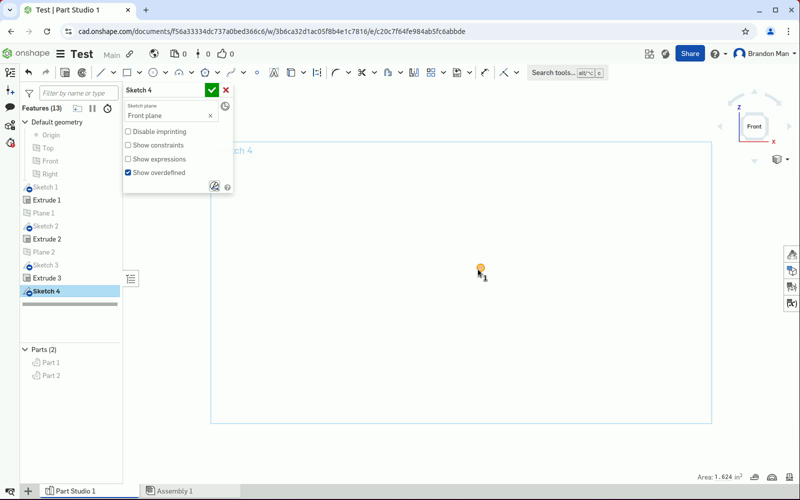
mouse_move(73, 352)
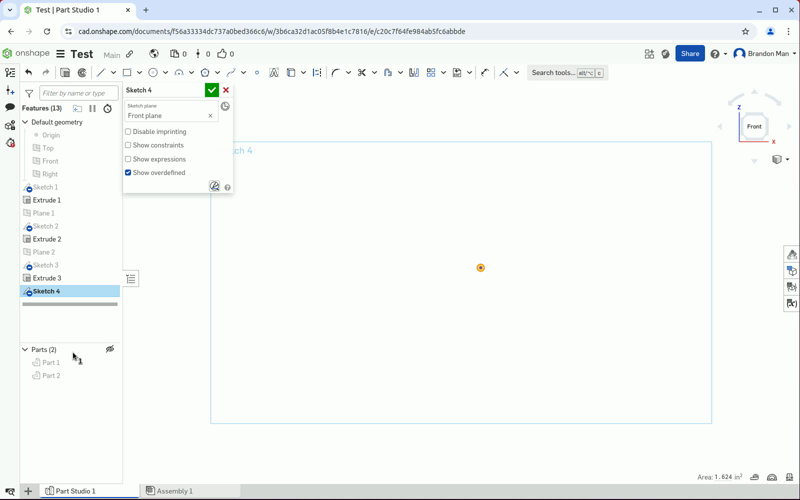
key(shift+y)
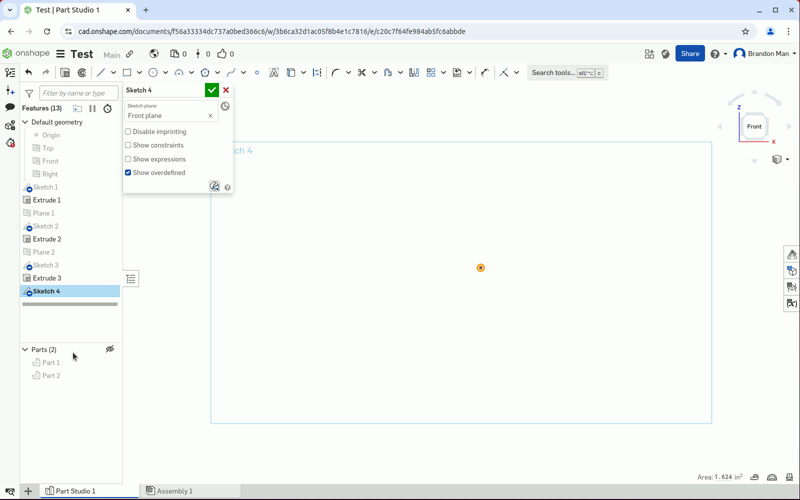
key(shift+e)
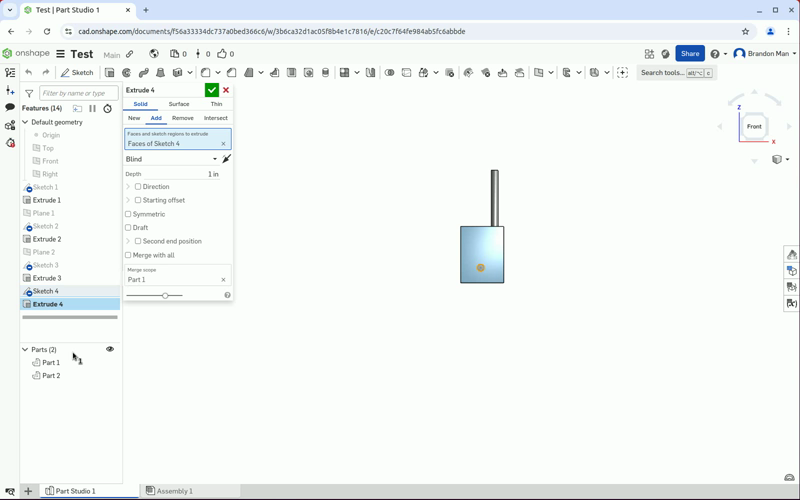
mouse_move(143, 106)
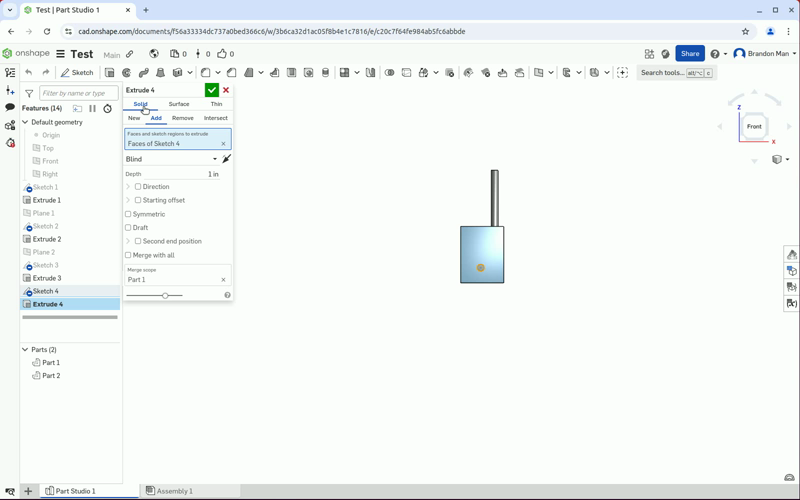
click(143, 106)
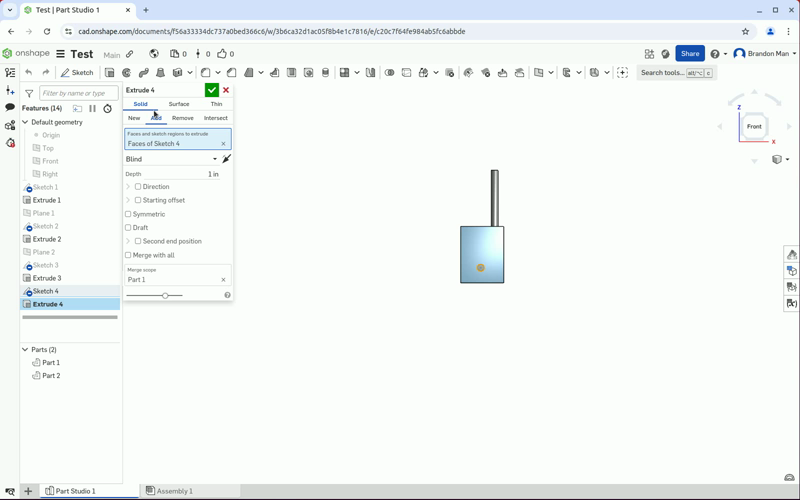
mouse_move(186, 120)
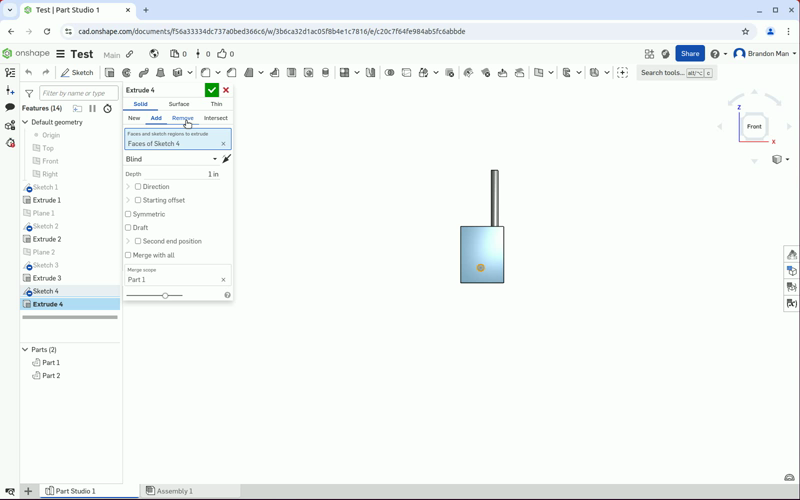
click(186, 120)
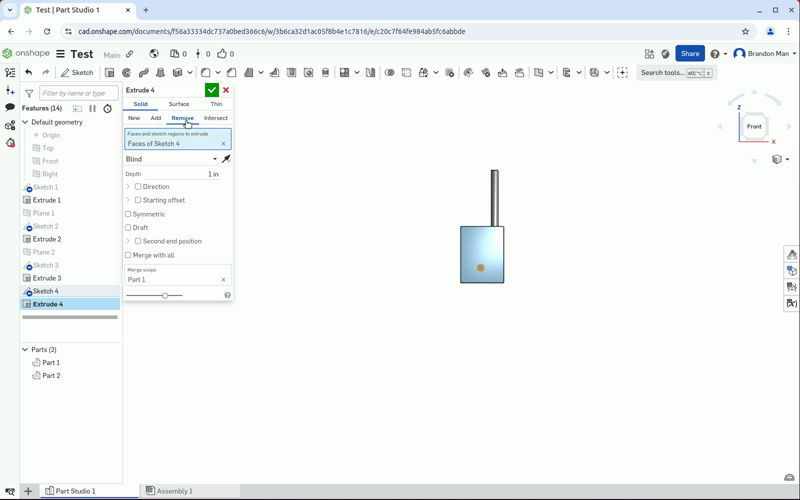
key(tab, 4)
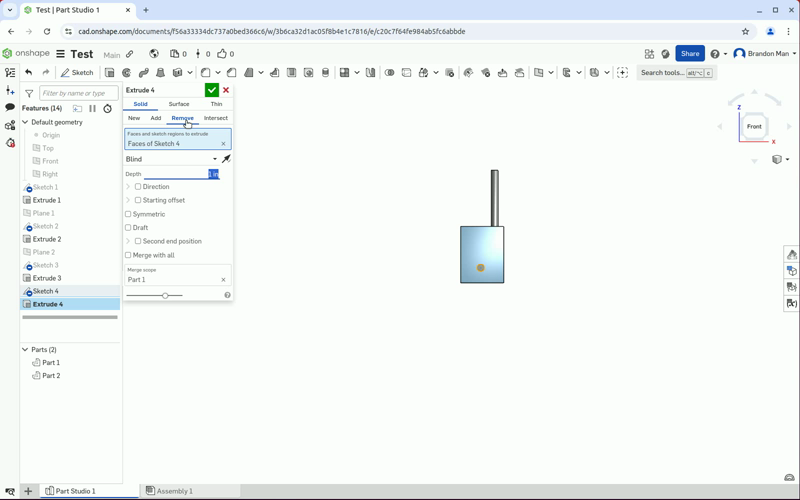
text(8.425)
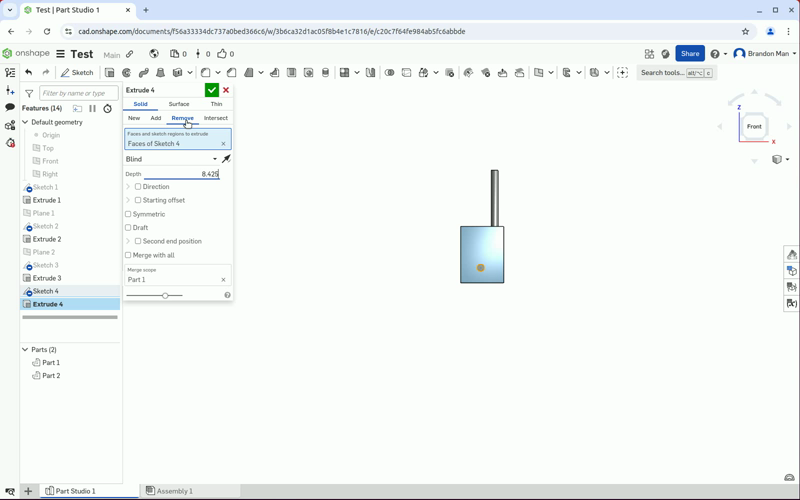
key(tab, 6)
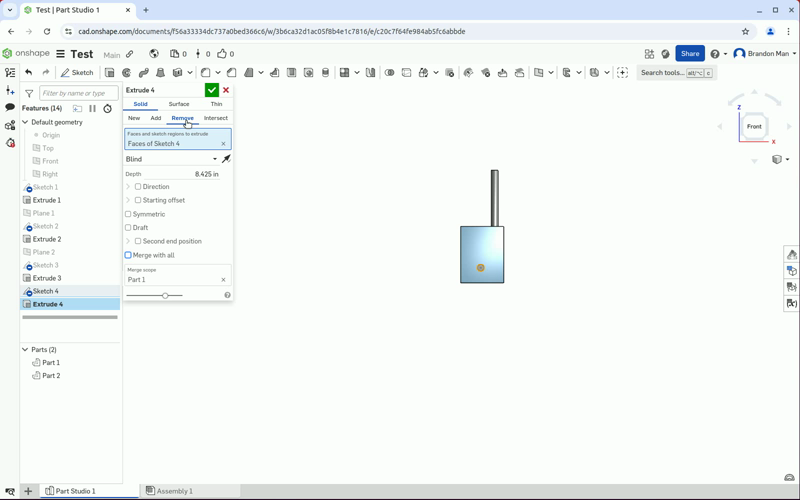
key(space)
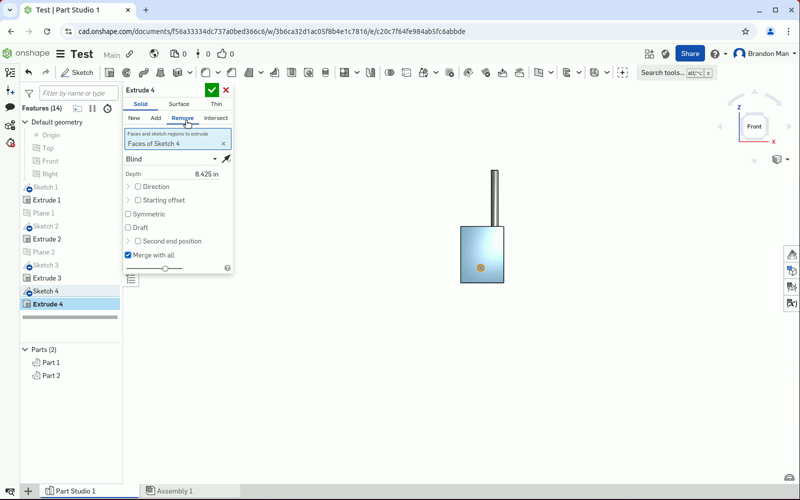
key(enter)
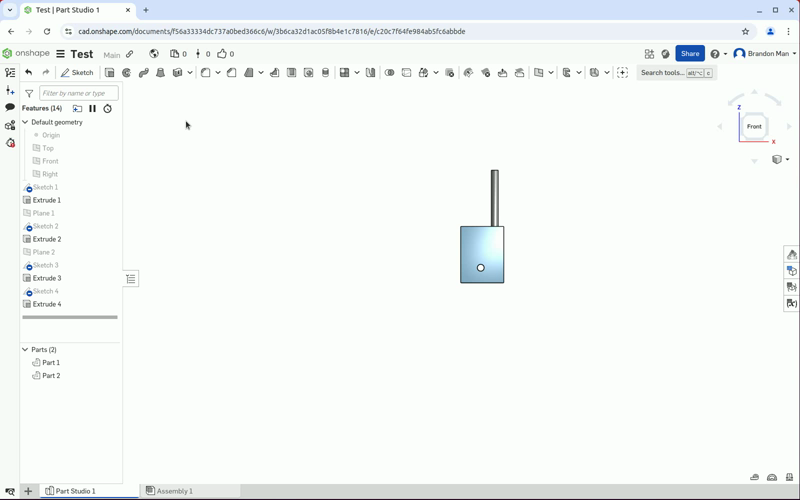
key(shift+h)
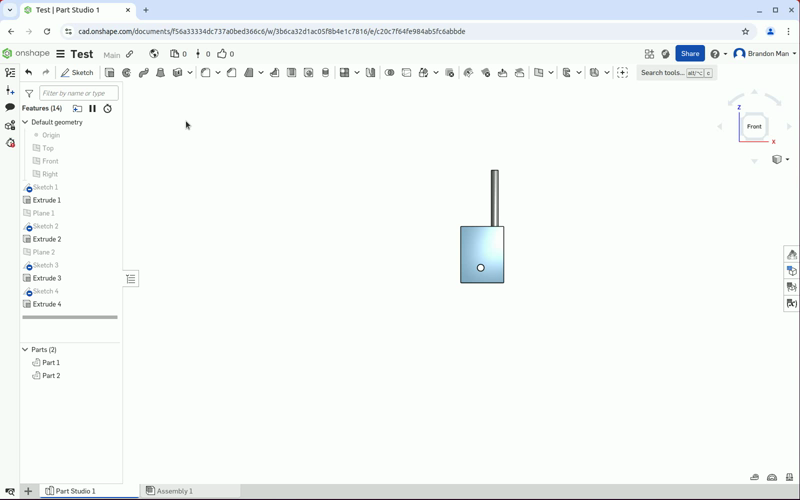
key(shift+h)
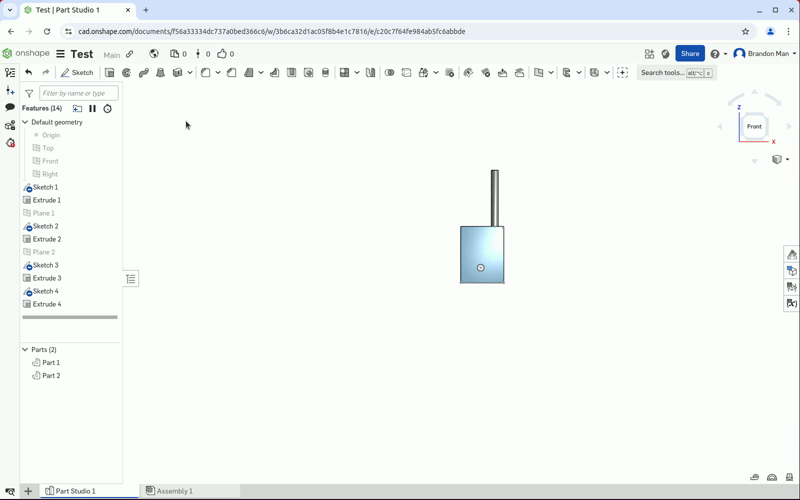
key(shift+7)
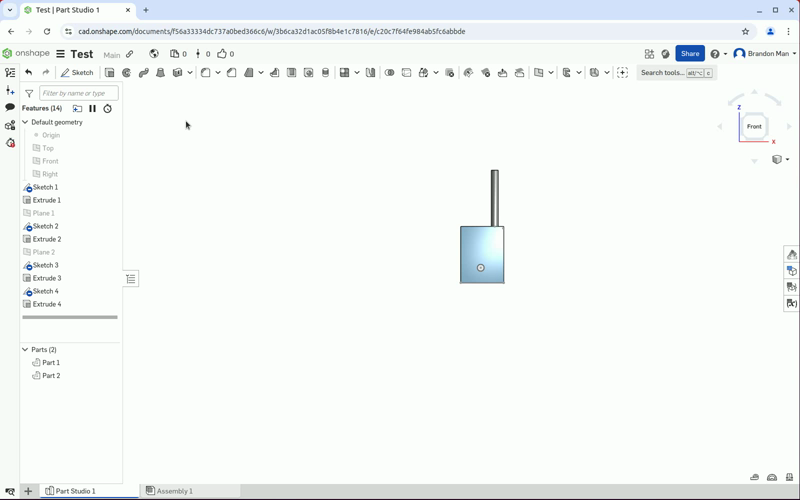
key(left, 2)
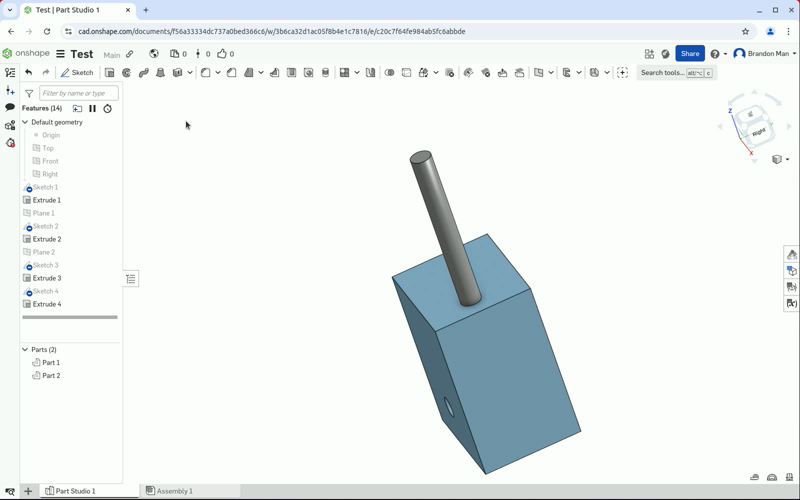
key(down, 2)
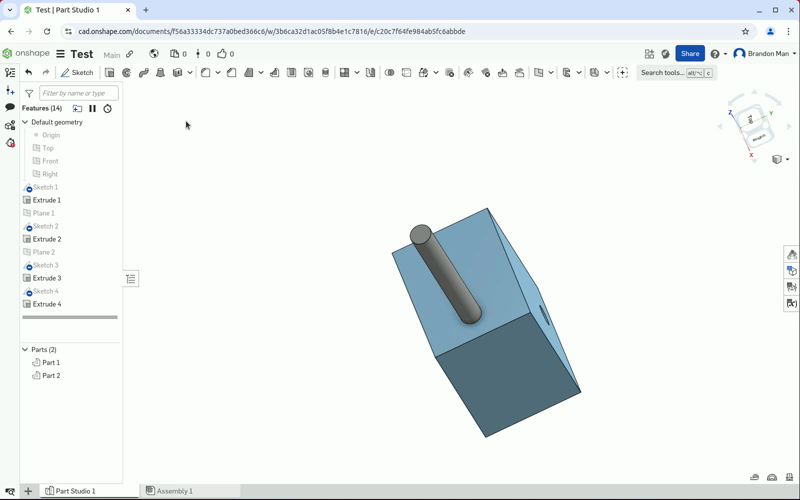
key(up, 2)
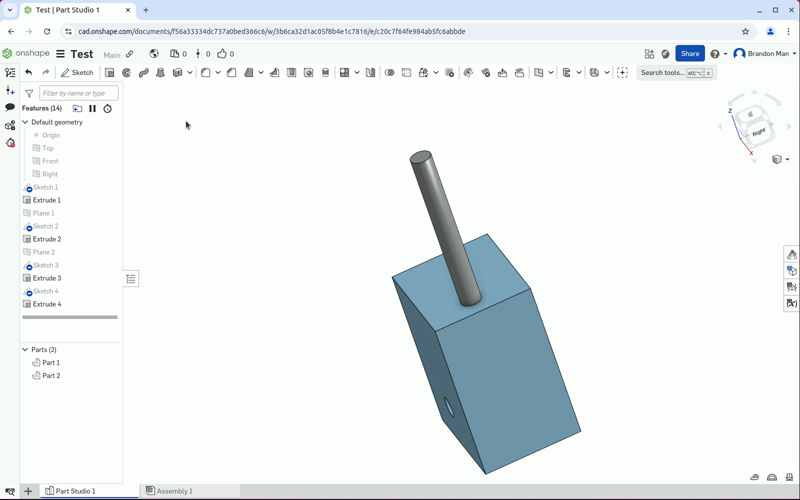
key(right, 2)
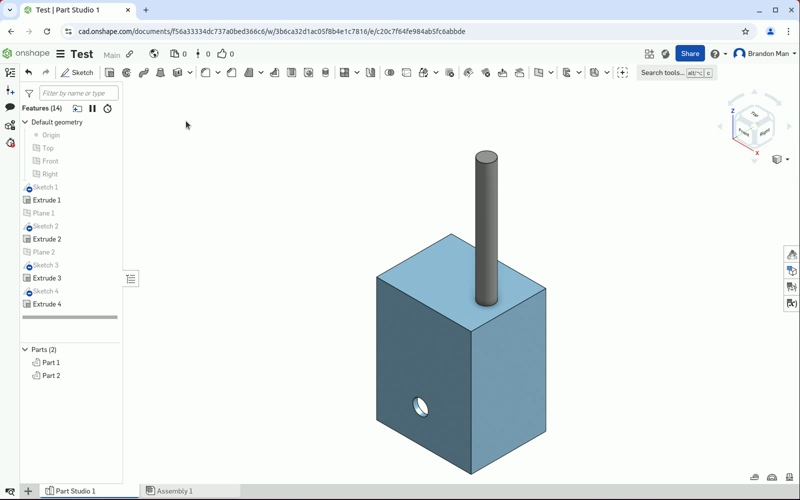
mouse_move(73, 189)
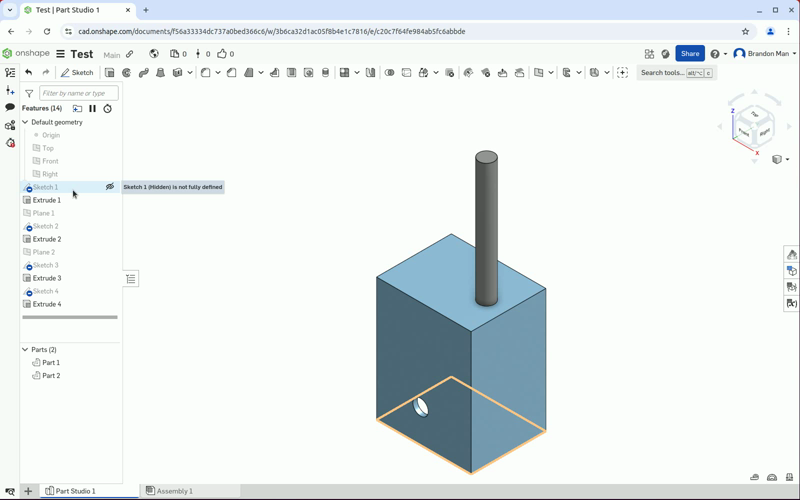
click(73, 189)